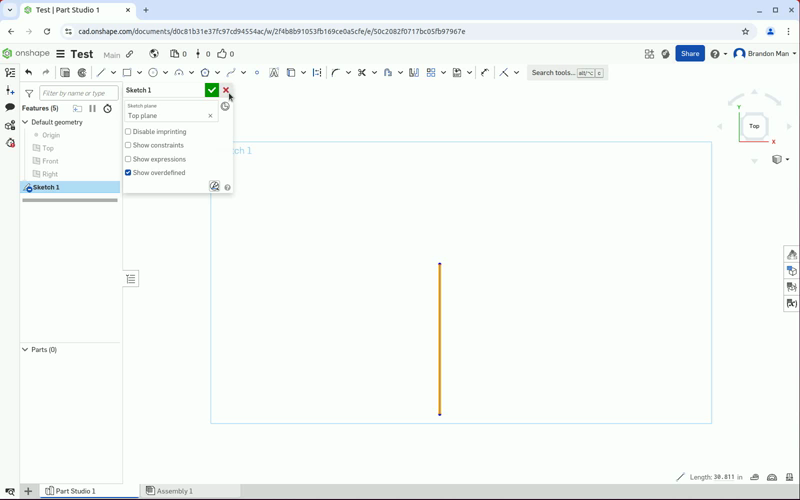
key(shift+h)
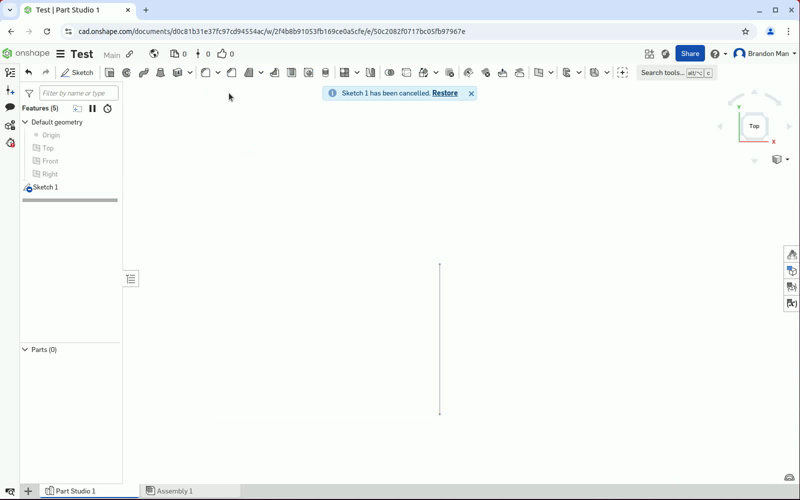
key(shift+s)
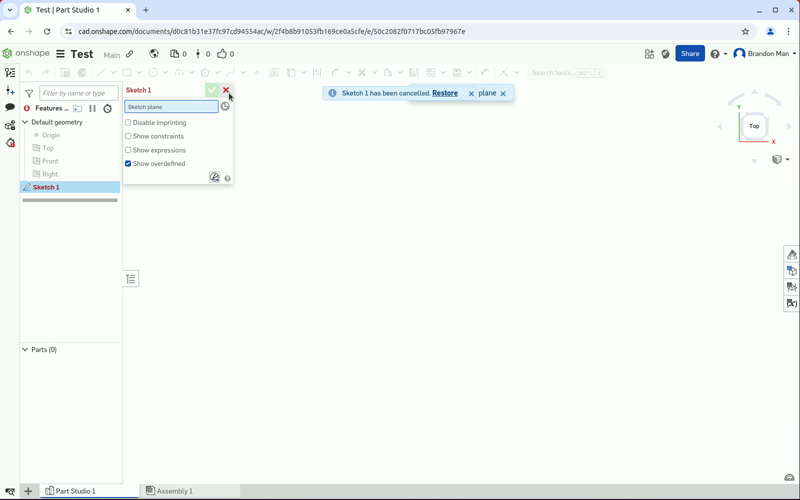
mouse_move(73, 150)
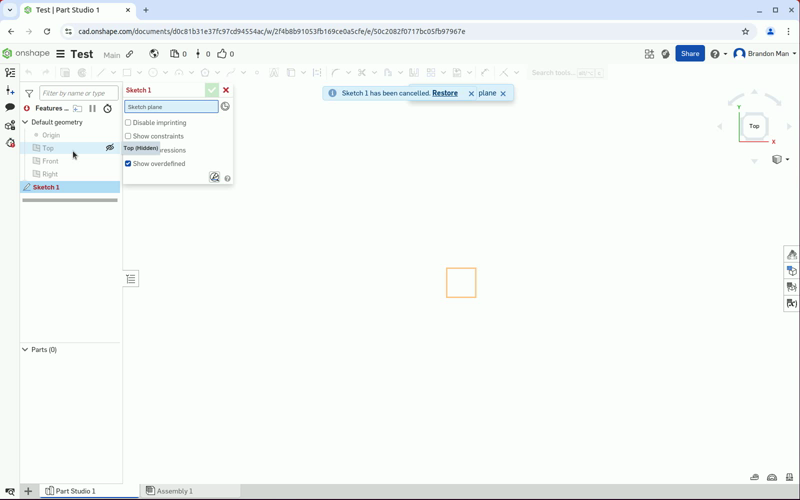
click(73, 150)
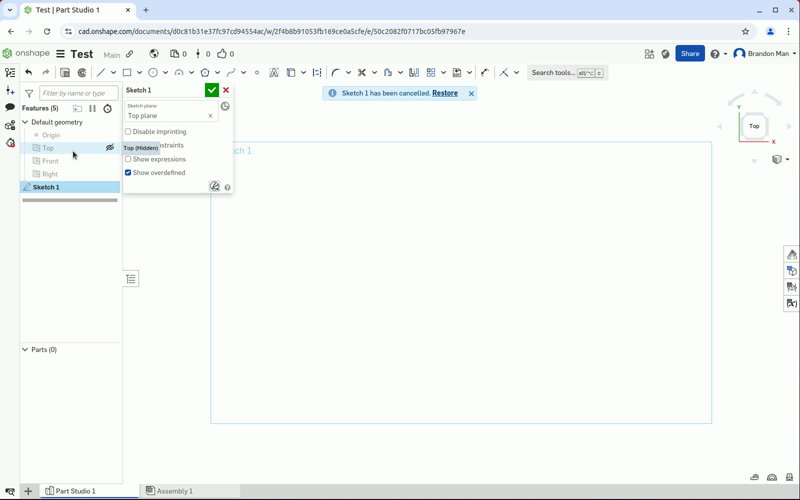
mouse_move(73, 352)
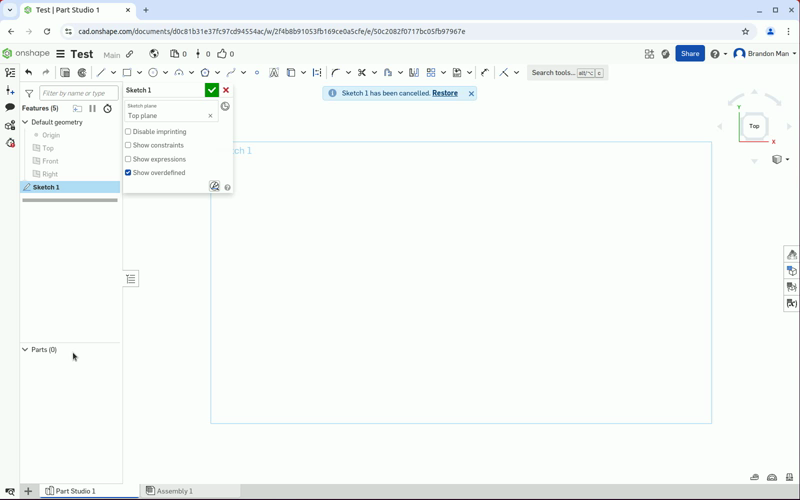
key(y)
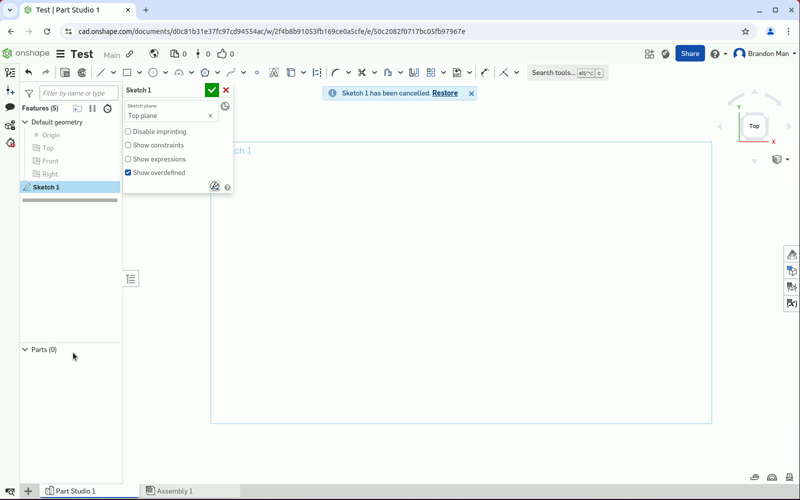
key(a)
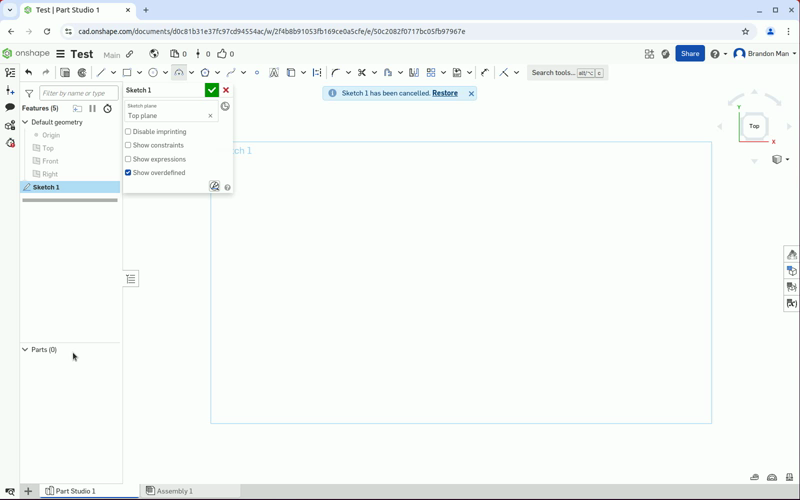
key_down(shift)
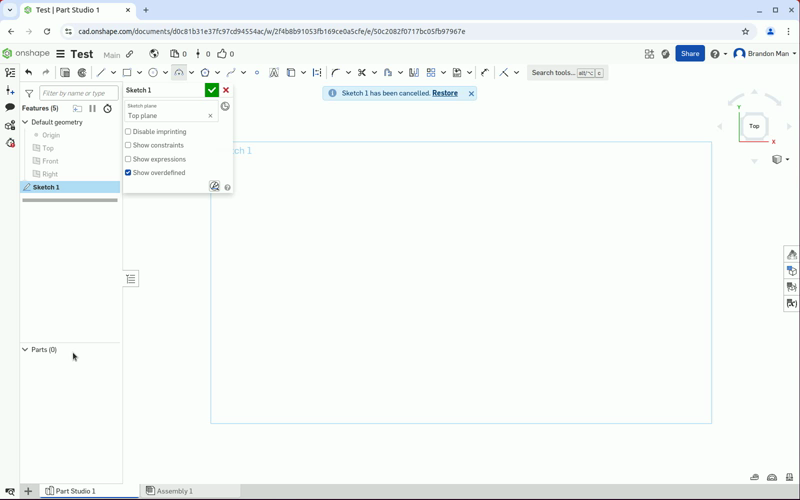
mouse_move(348, 375)
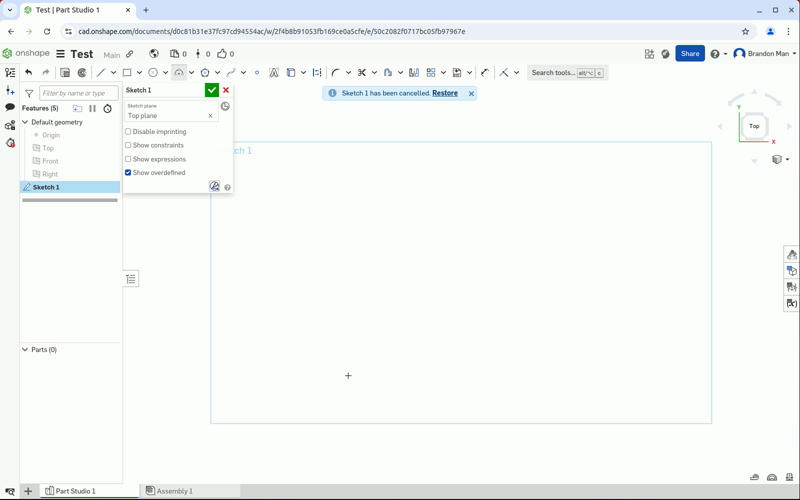
click(348, 375)
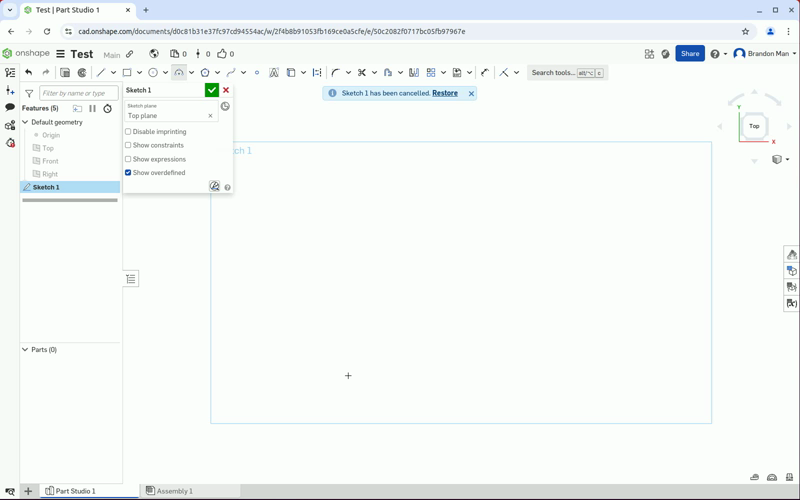
key_up(shift)
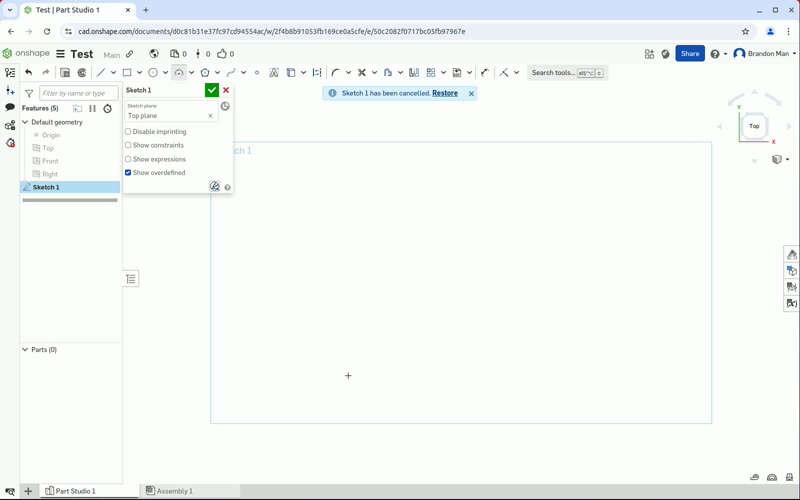
key_down(shift)
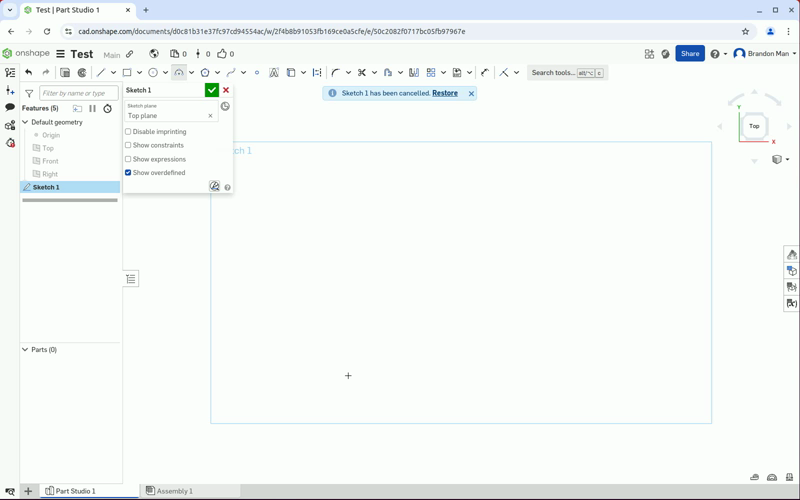
mouse_move(387, 373)
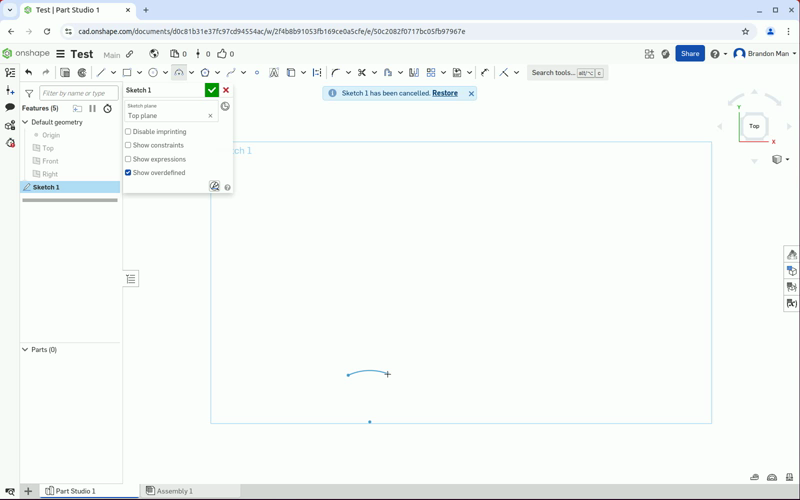
click(387, 373)
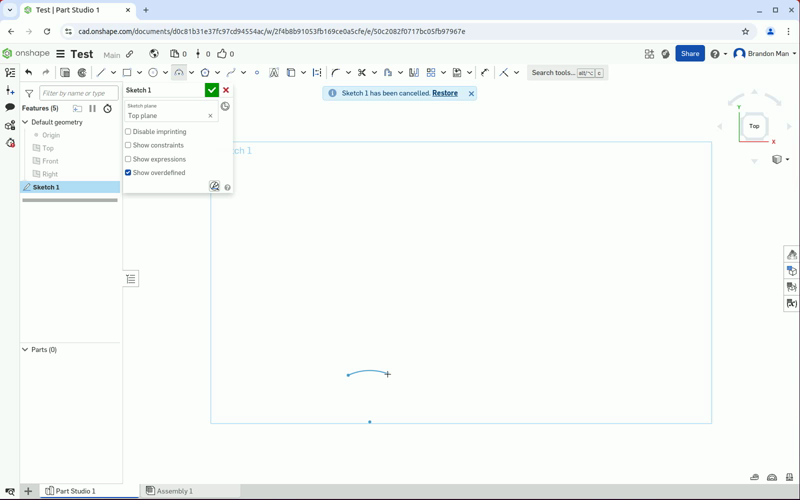
mouse_move(368, 393)
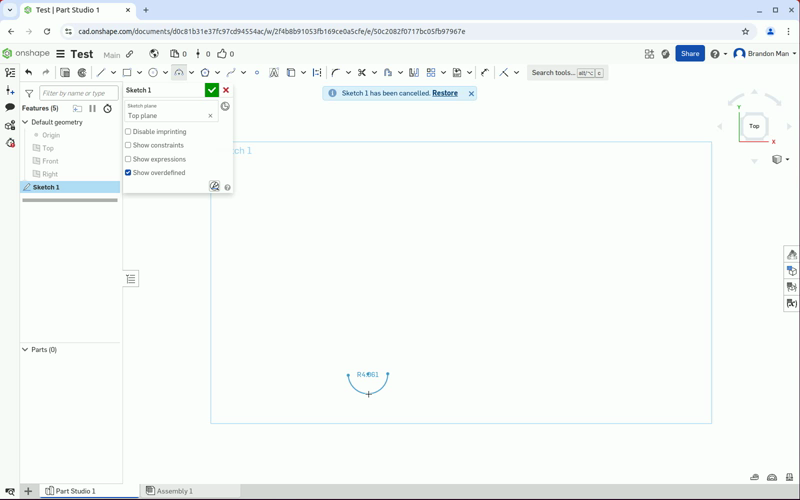
click(368, 393)
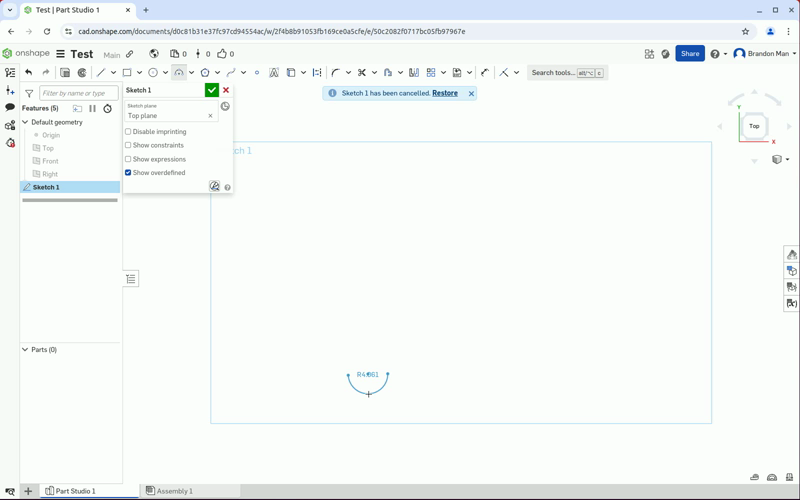
key_up(shift)
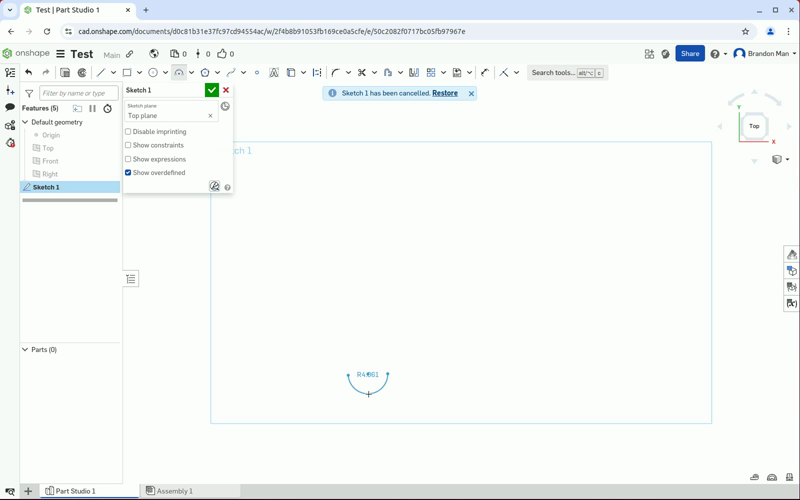
key(esc)
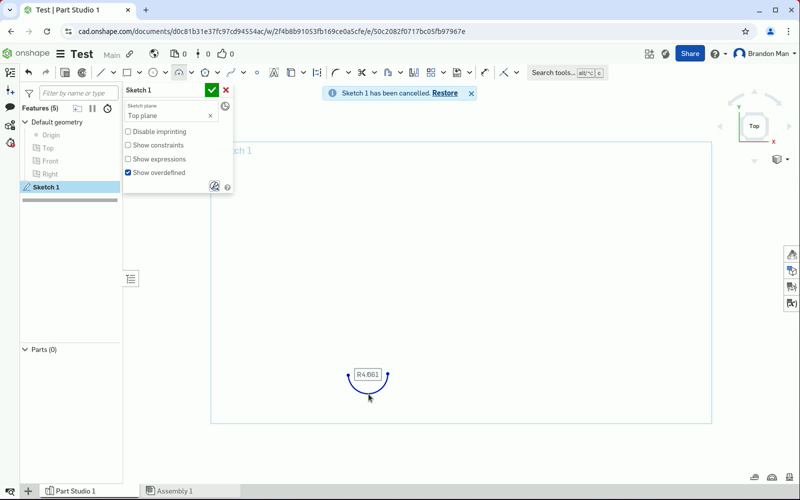
key(l)
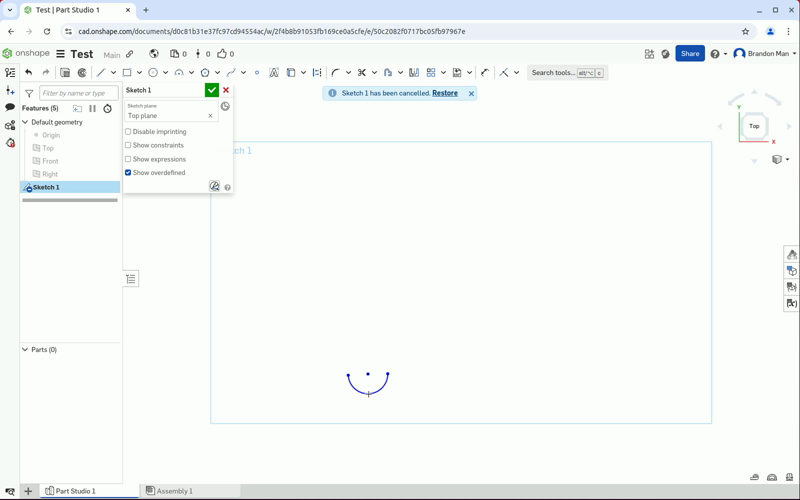
mouse_move(387, 373)
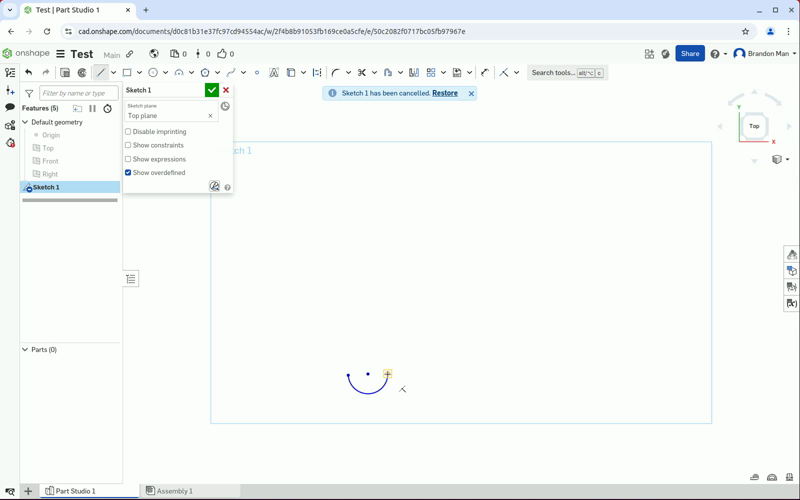
click(387, 373)
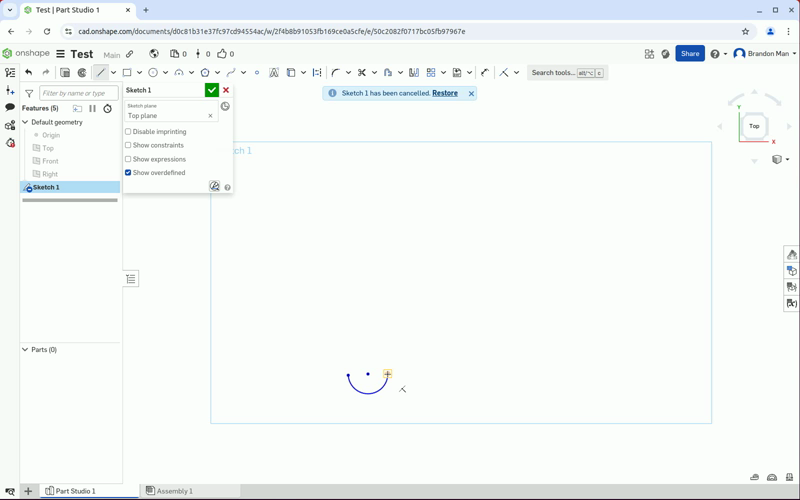
key_down(shift)
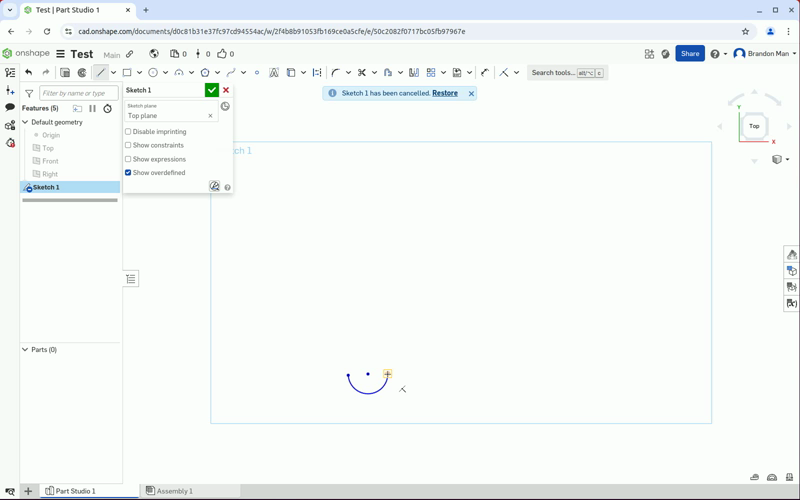
mouse_move(387, 215)
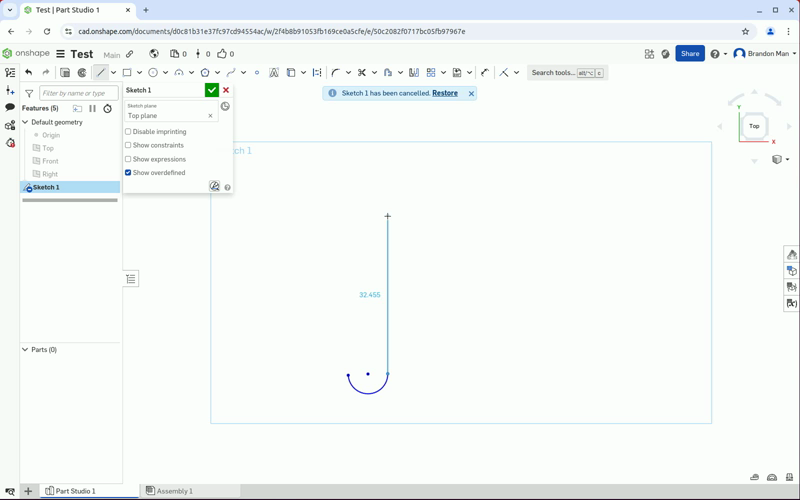
click(387, 215)
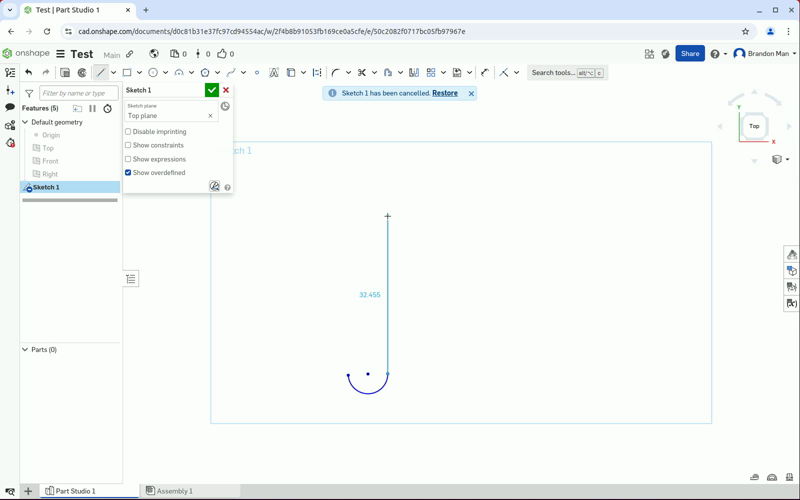
key_up(shift)
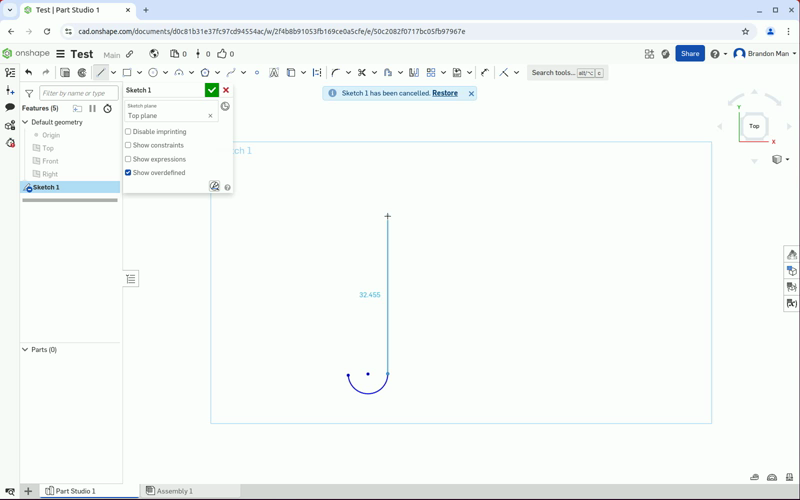
key(esc)
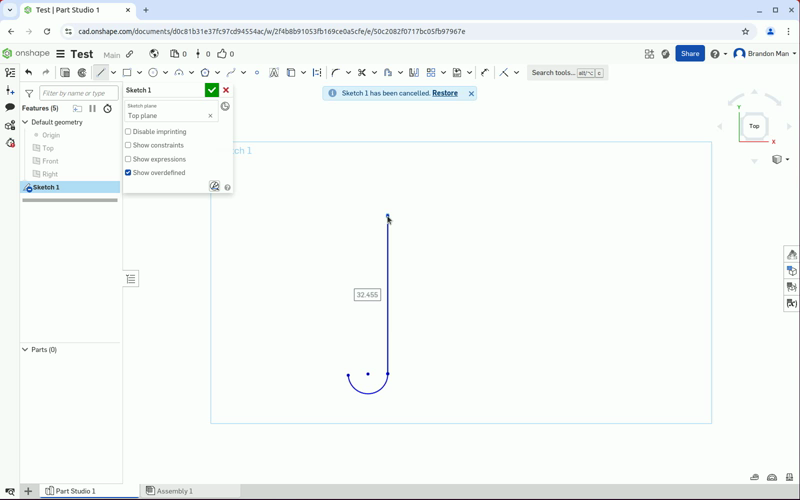
key(a)
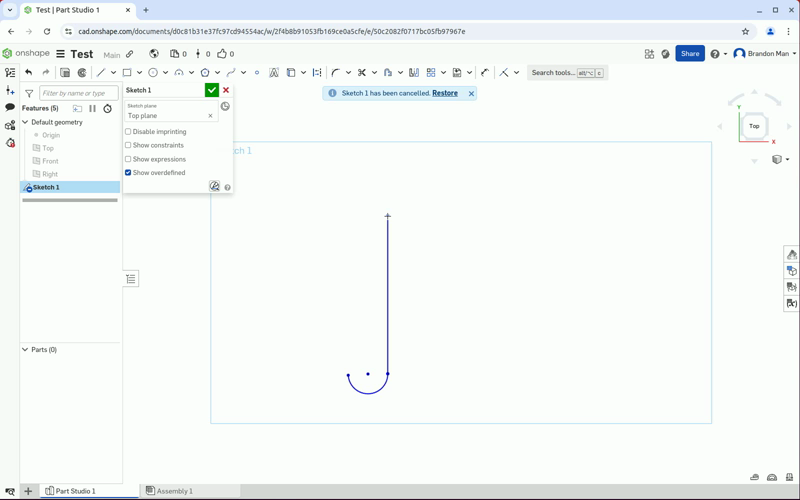
mouse_move(387, 215)
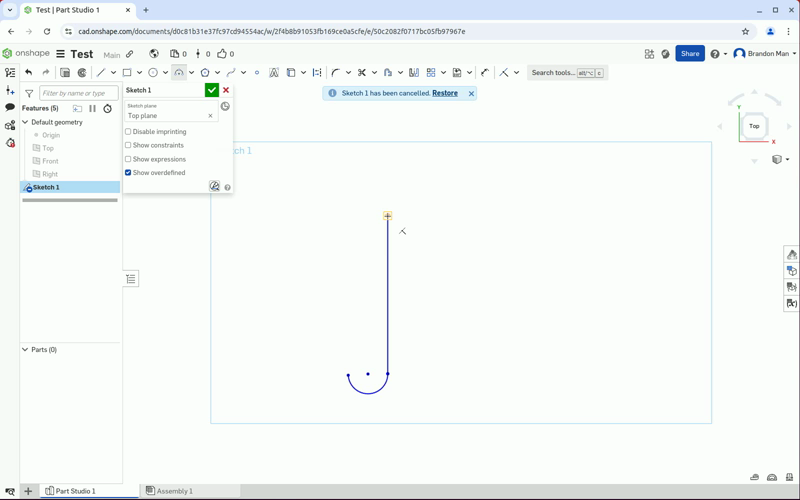
click(387, 215)
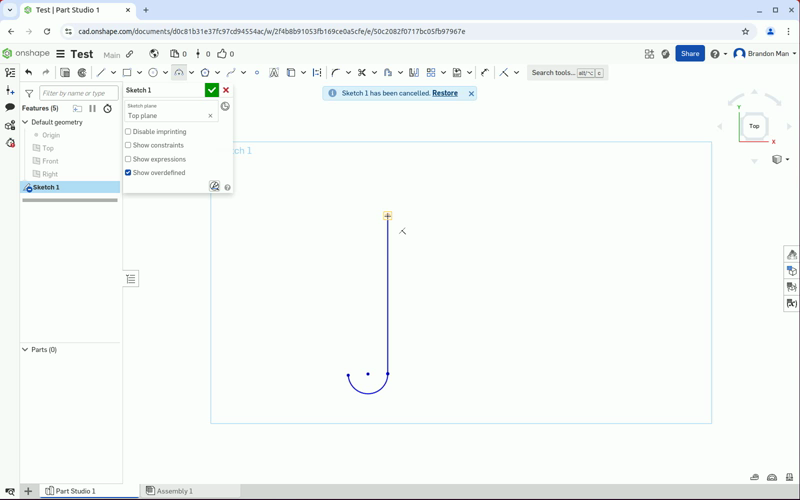
key_down(shift)
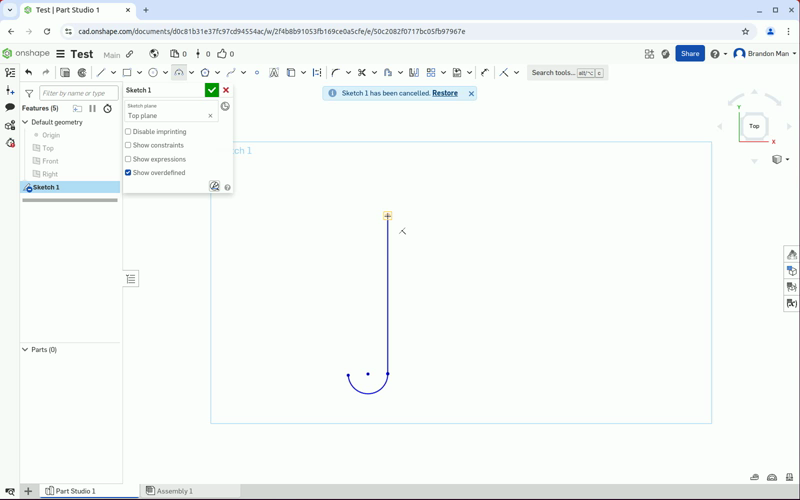
mouse_move(348, 217)
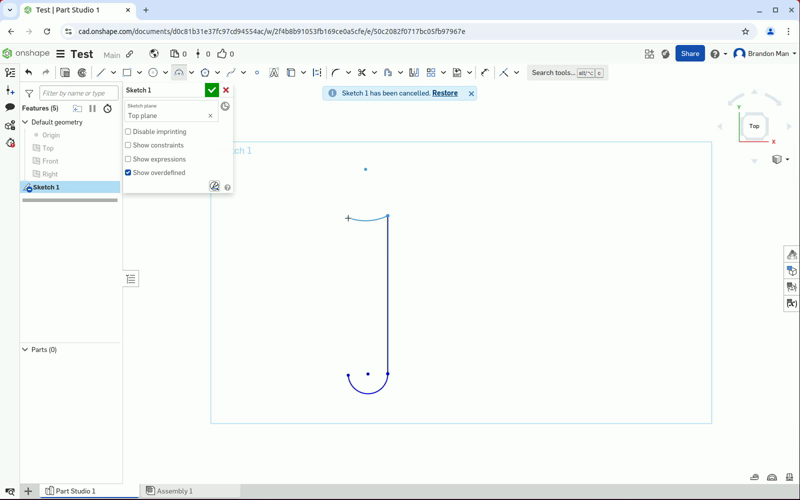
click(348, 217)
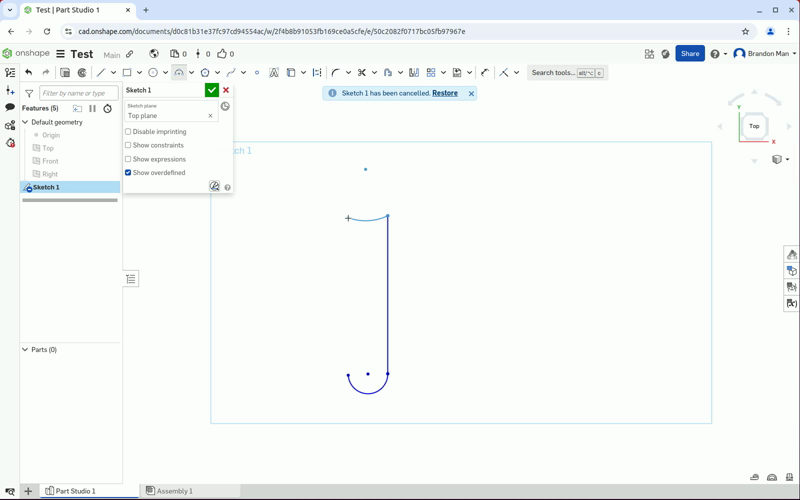
mouse_move(367, 197)
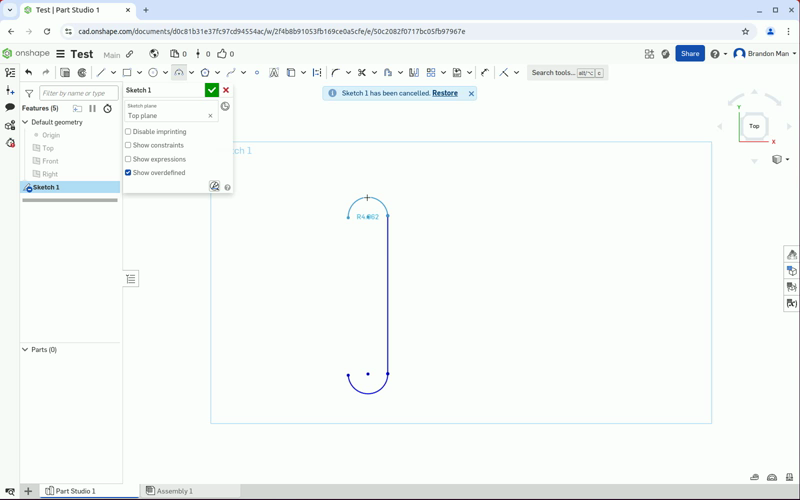
click(367, 197)
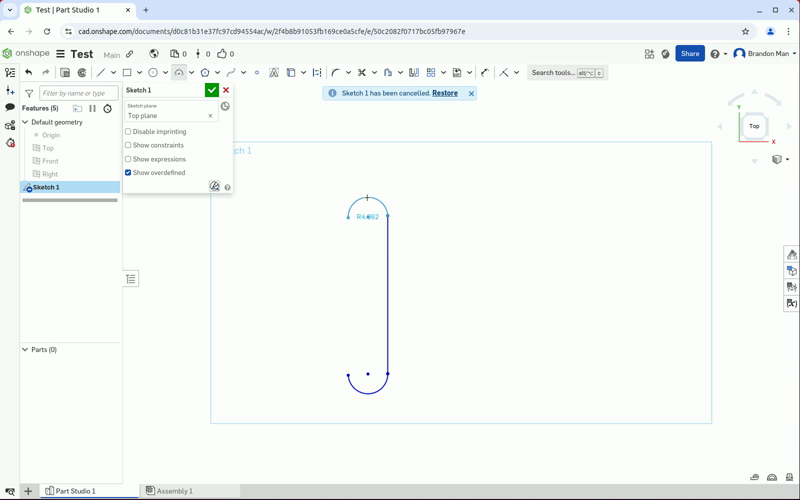
key_up(shift)
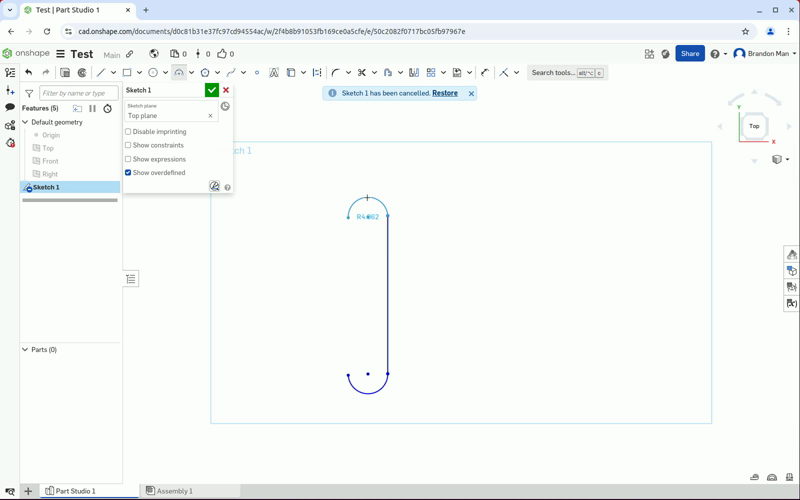
key(esc)
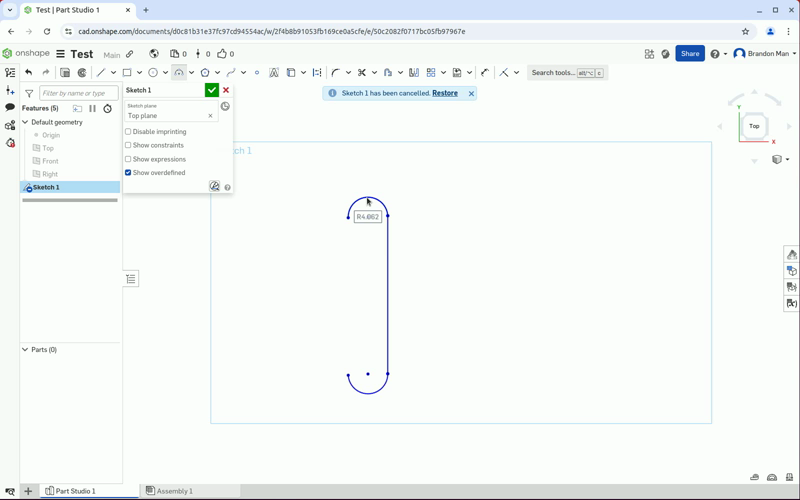
key(l)
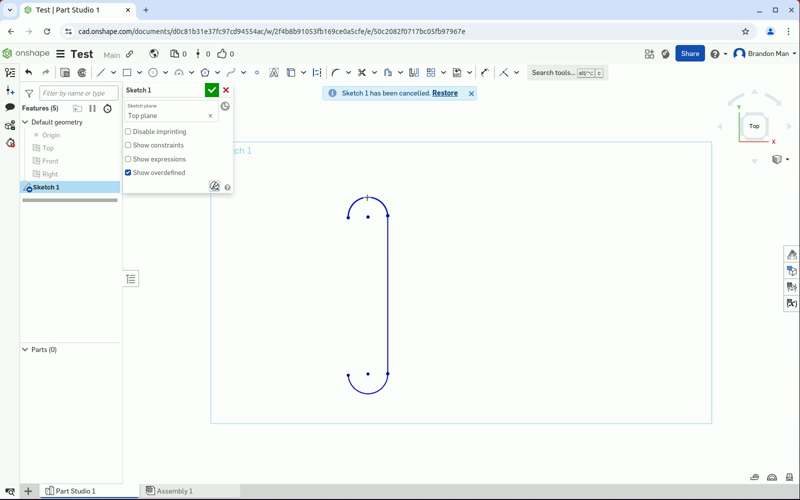
mouse_move(348, 217)
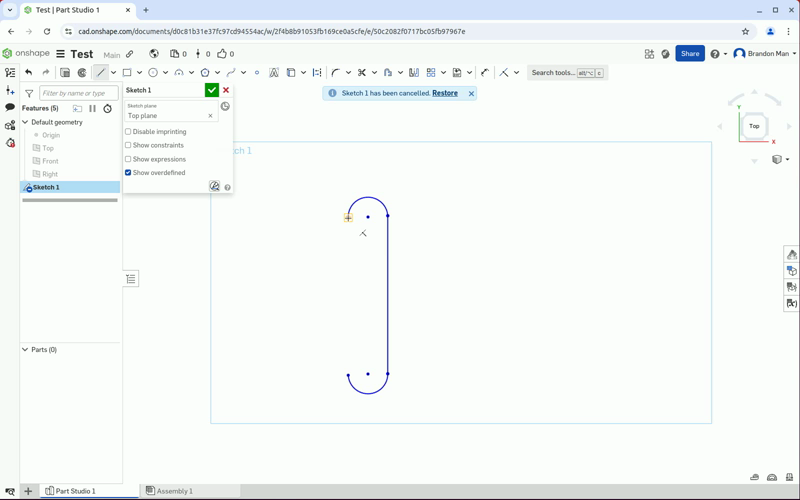
click(348, 217)
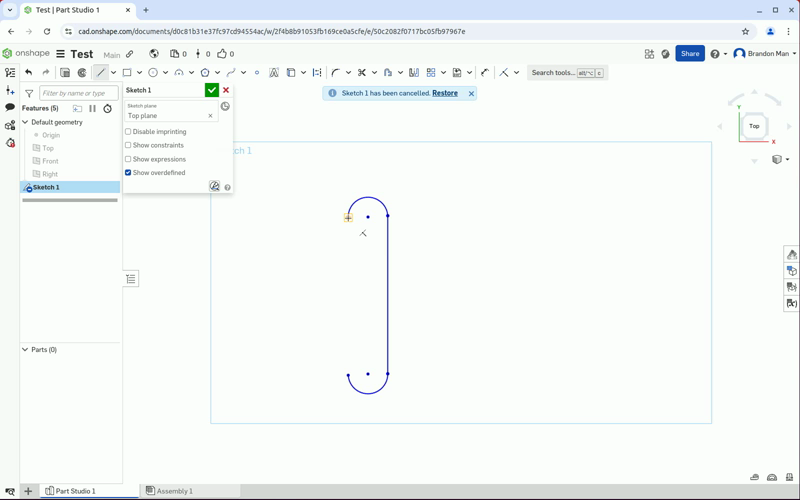
key_down(shift)
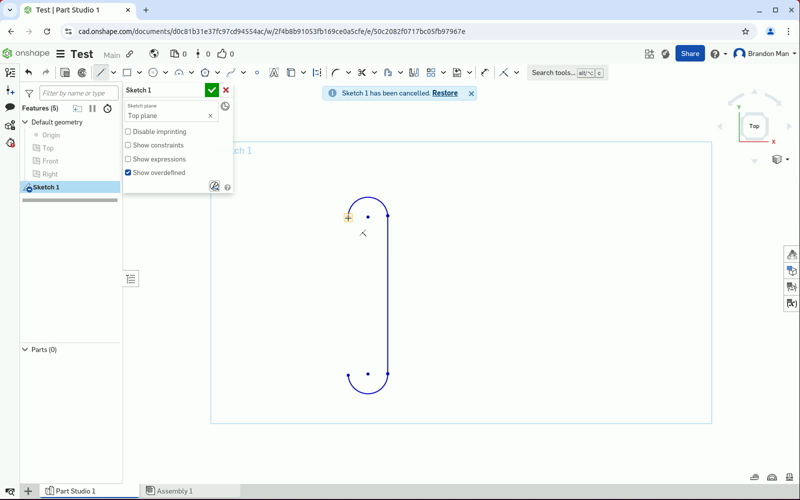
mouse_move(348, 375)
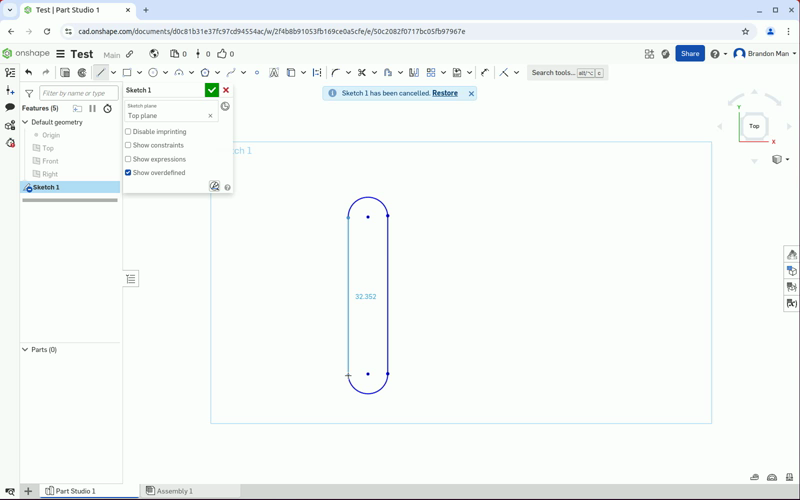
key_up(shift)
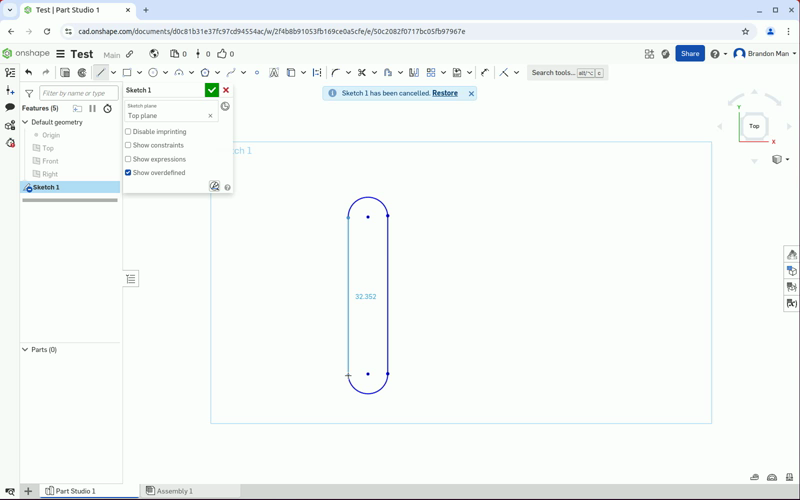
click(348, 375)
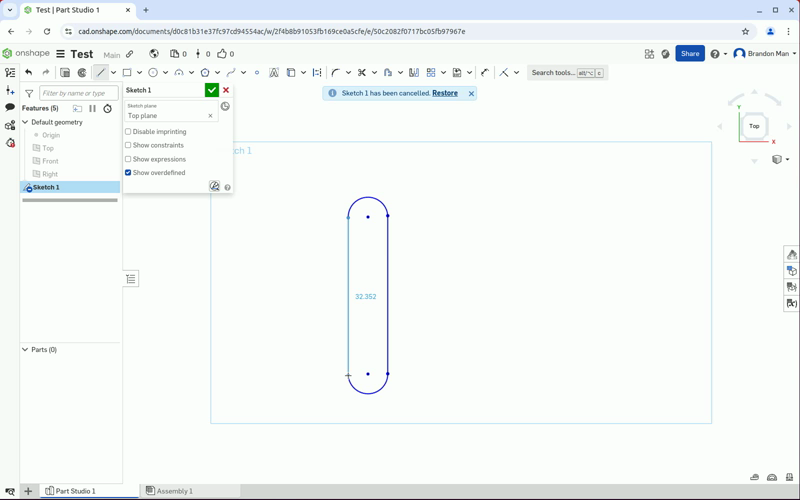
key(esc)
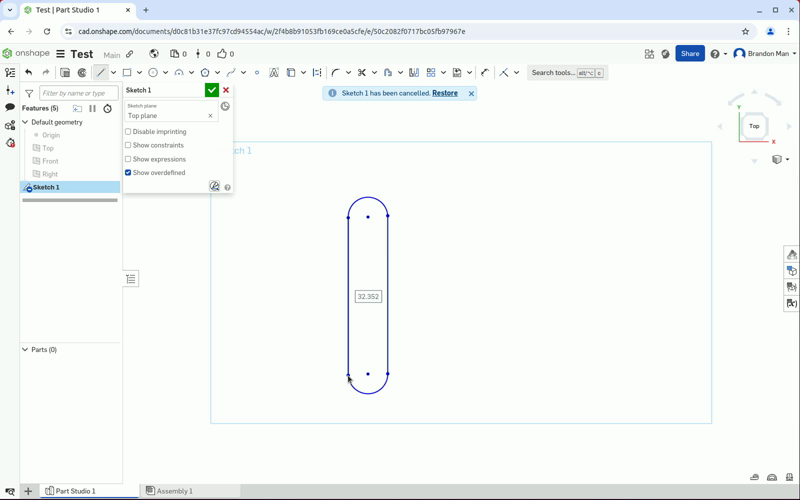
mouse_move(376, 227)
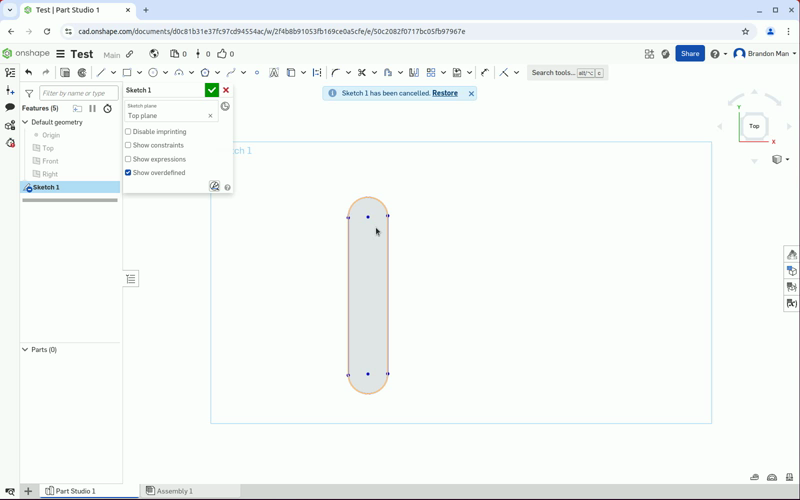
click(376, 227)
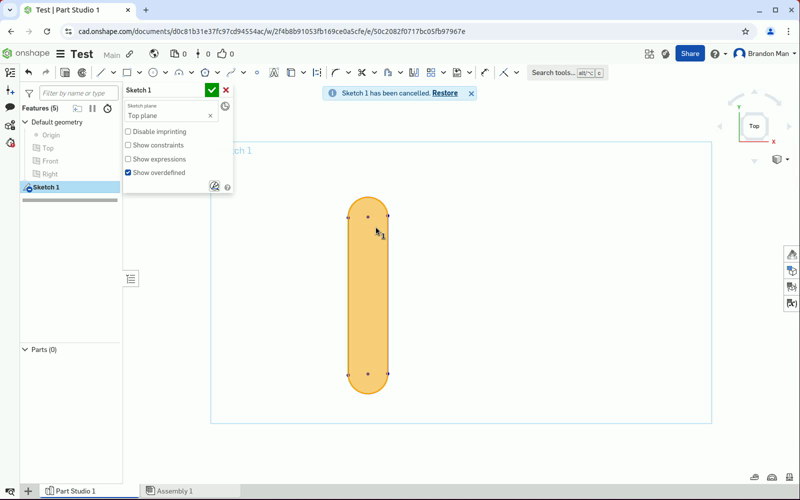
mouse_move(73, 352)
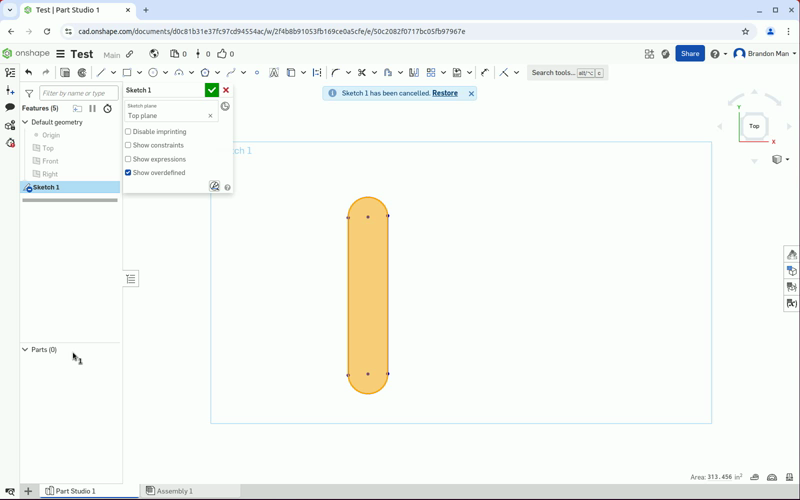
key(shift+y)
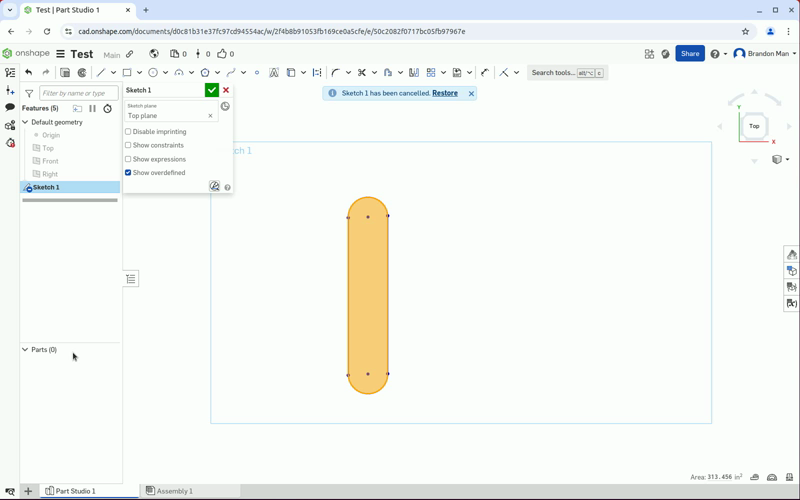
key(shift+e)
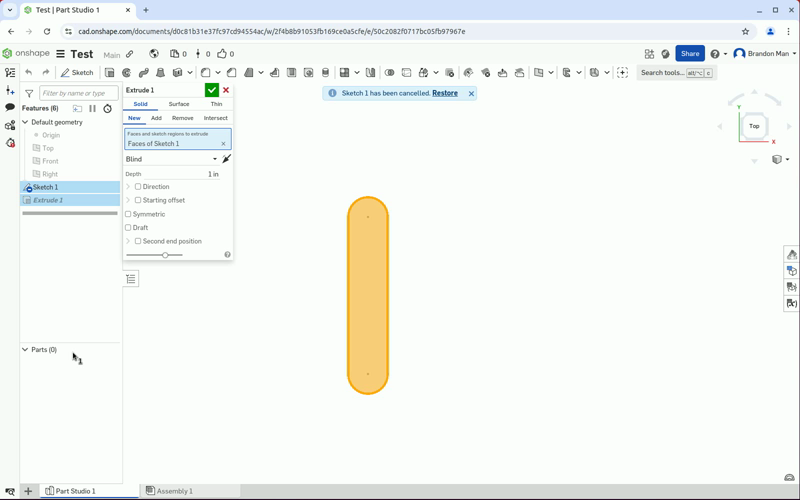
mouse_move(143, 106)
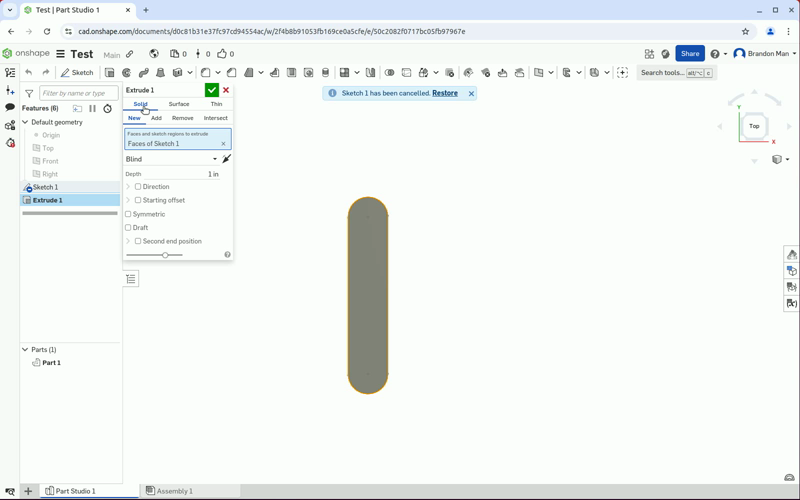
click(143, 106)
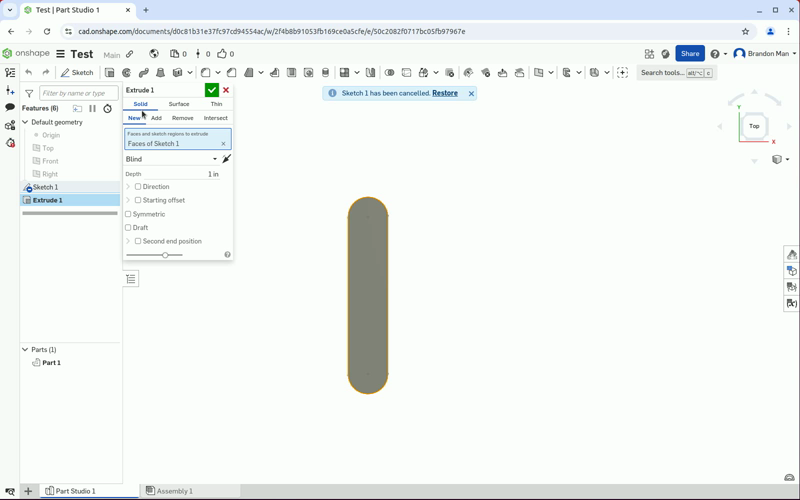
mouse_move(137, 120)
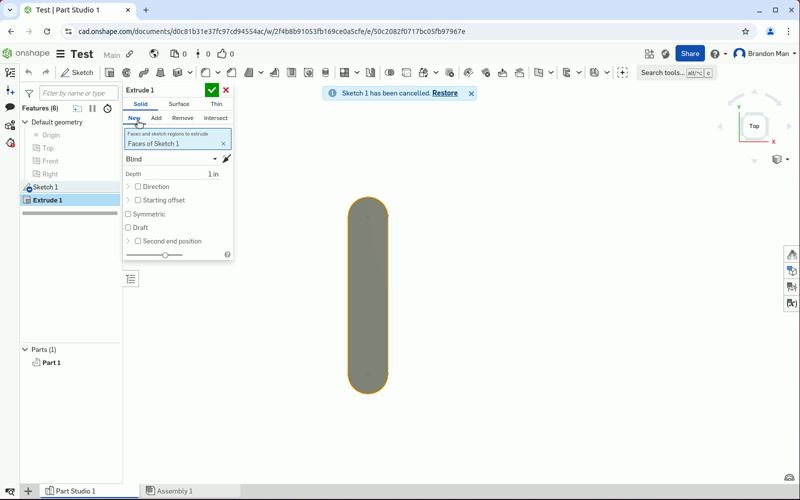
click(137, 120)
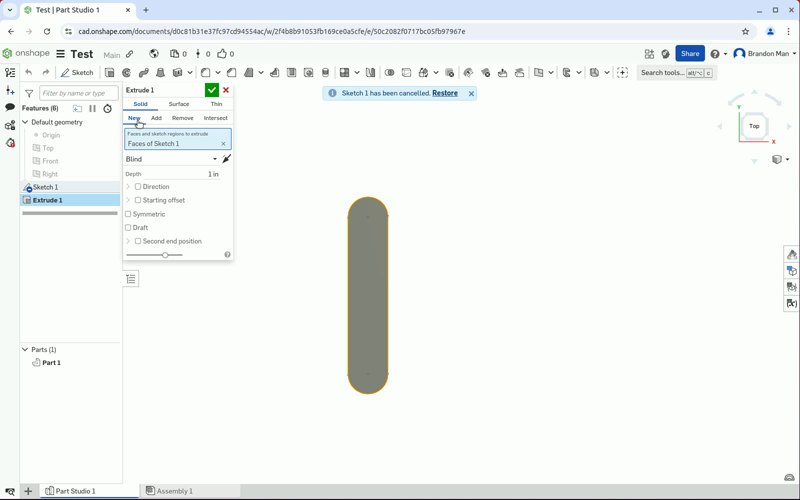
key(tab, 4)
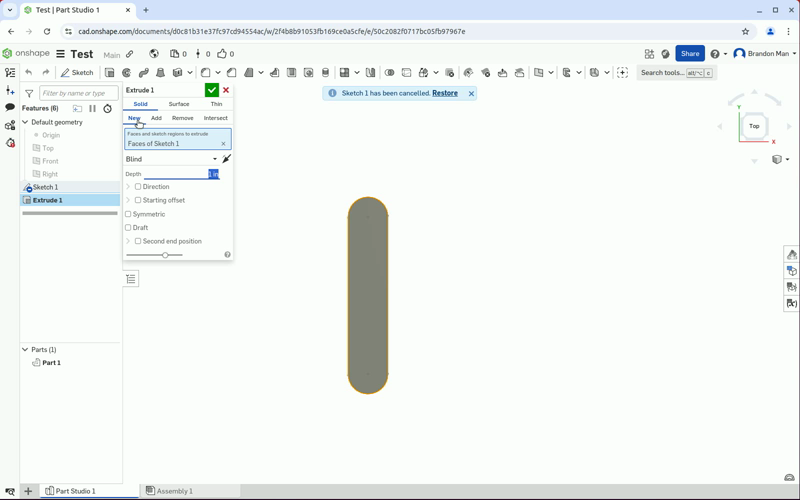
text(4.092)
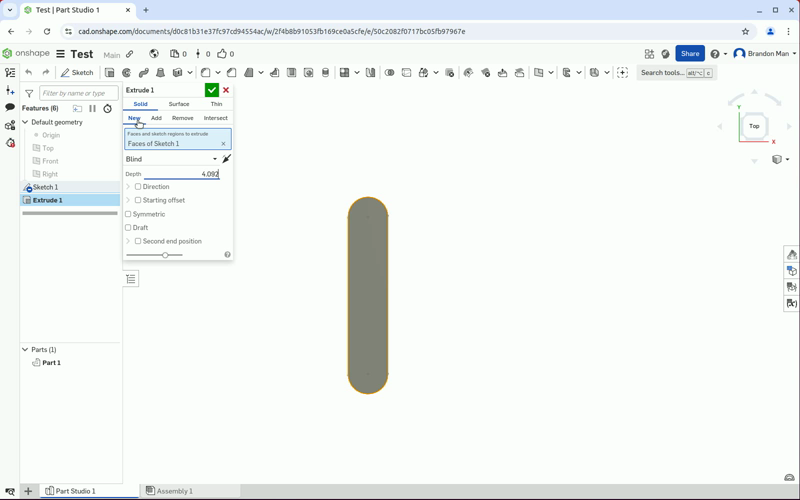
key(enter)
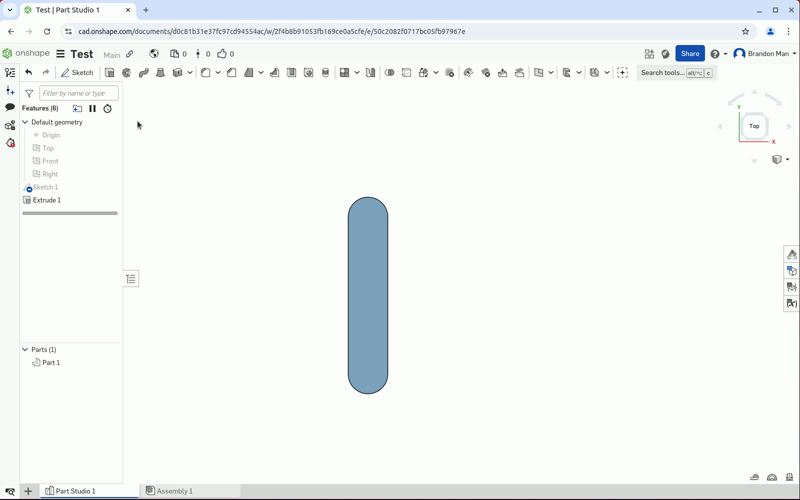
key(shift+h)
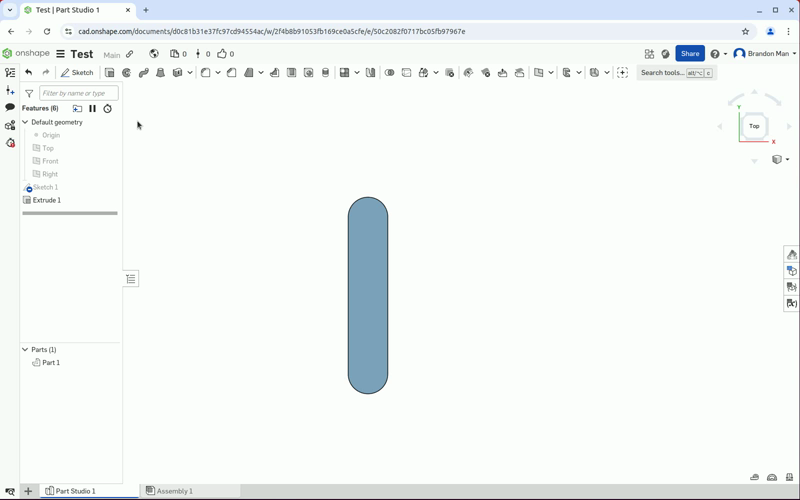
key(shift+h)
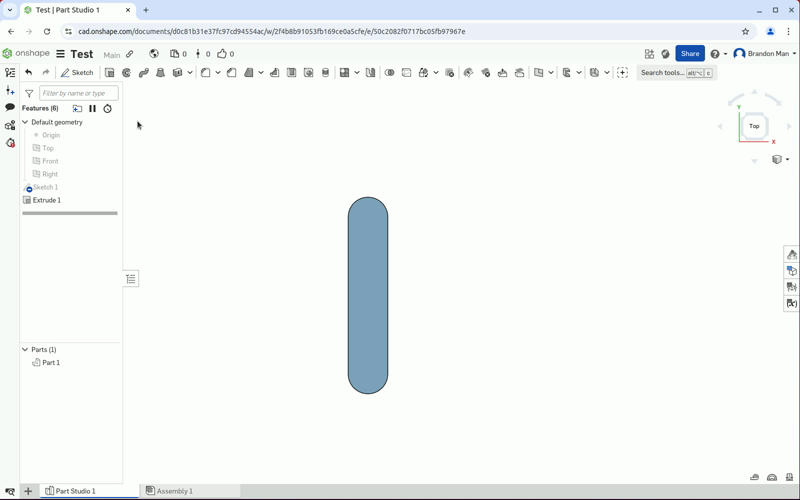
mouse_move(73, 189)
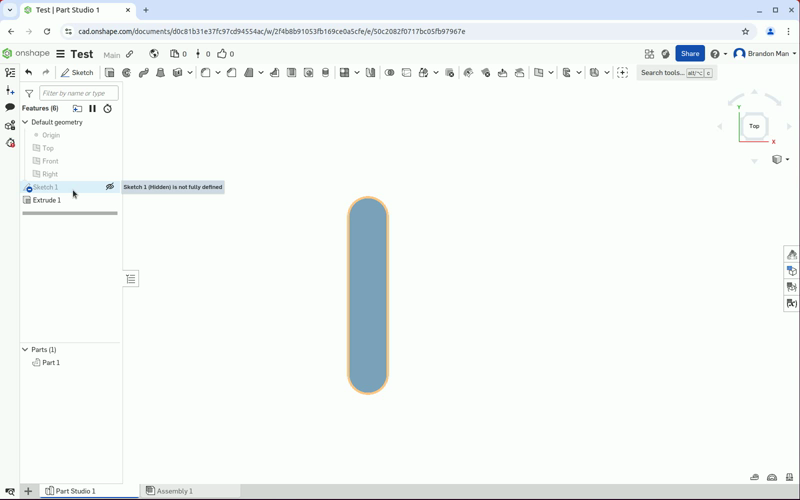
click(73, 189)
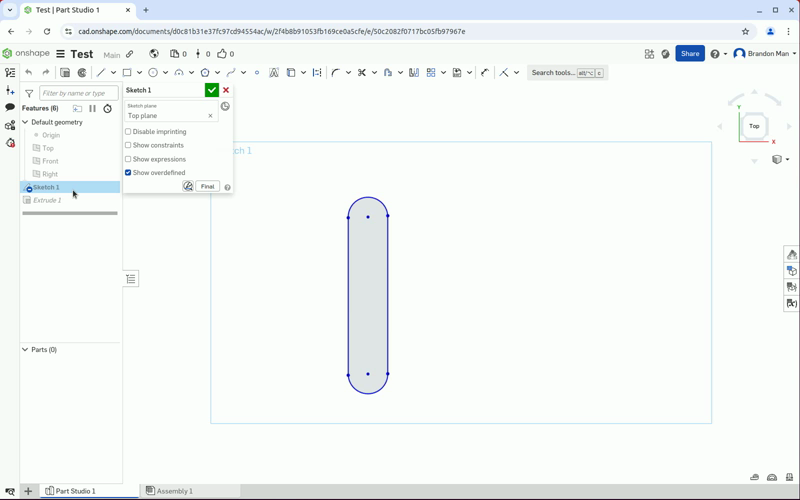
mouse_move(229, 92)
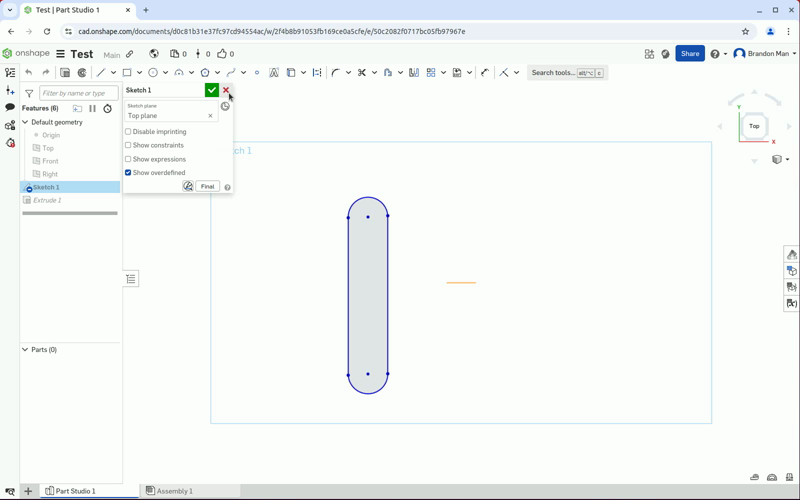
click(229, 92)
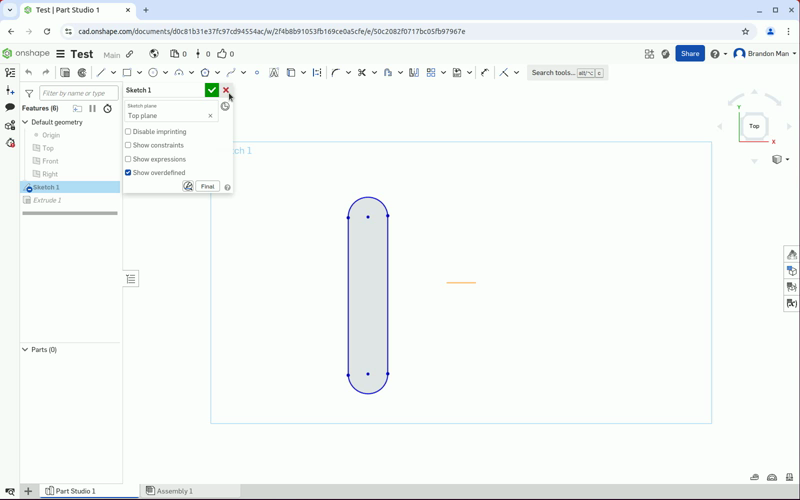
key(shift+s)
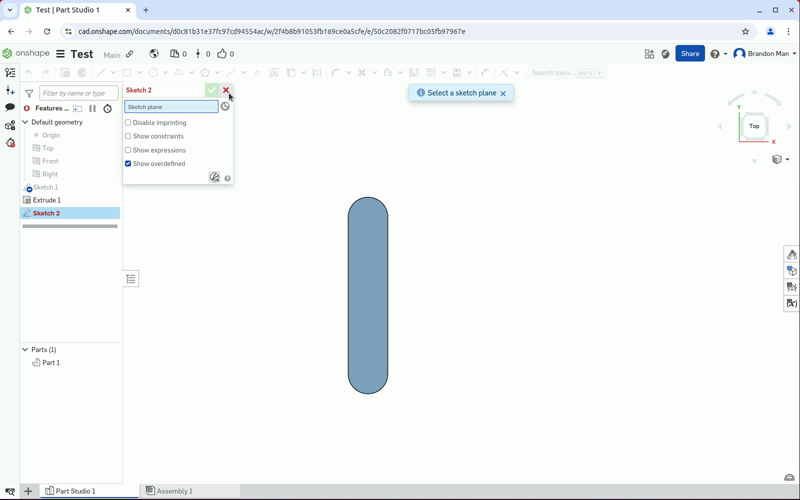
mouse_move(73, 150)
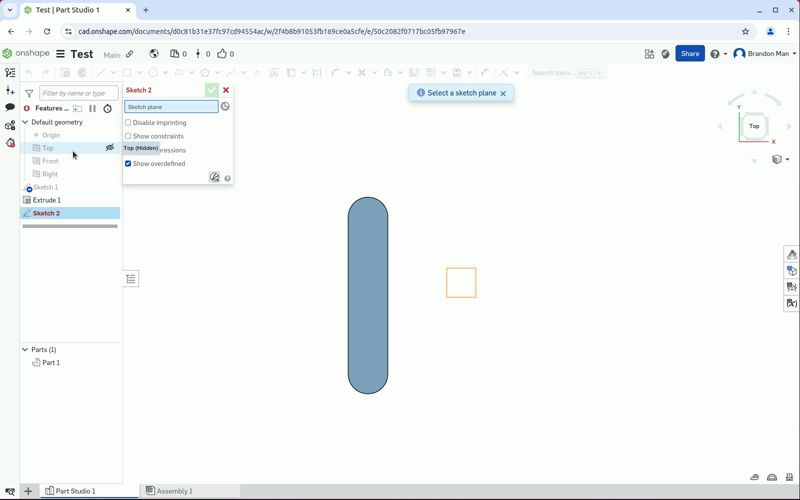
click(73, 150)
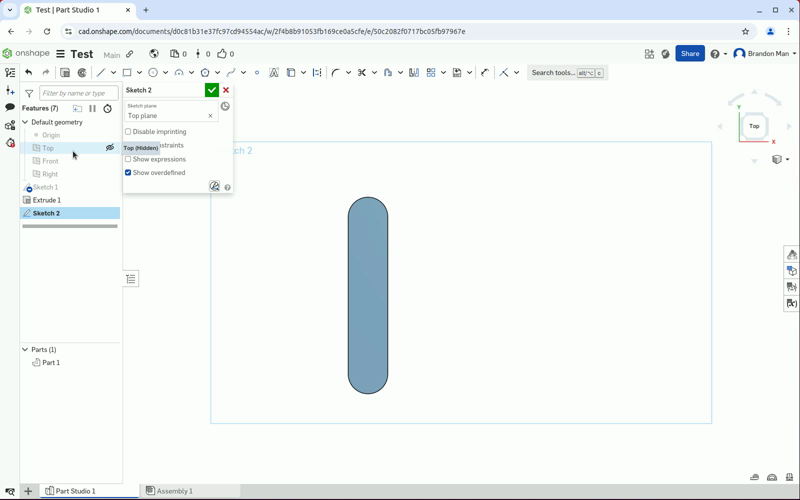
mouse_move(73, 352)
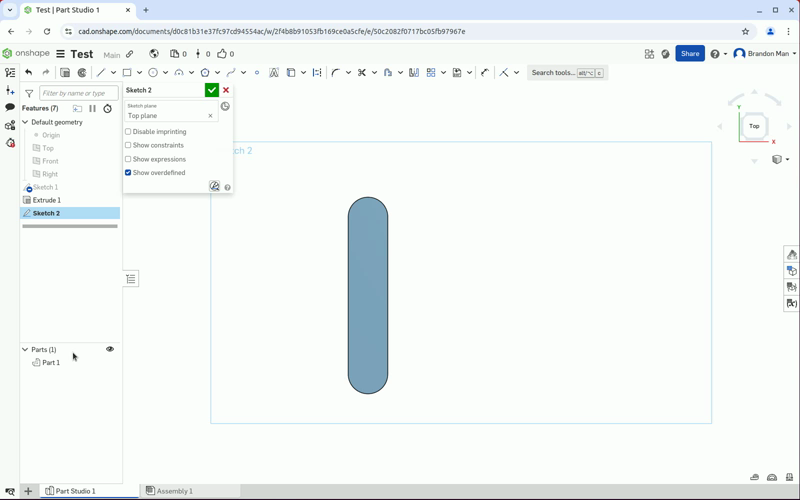
key(y)
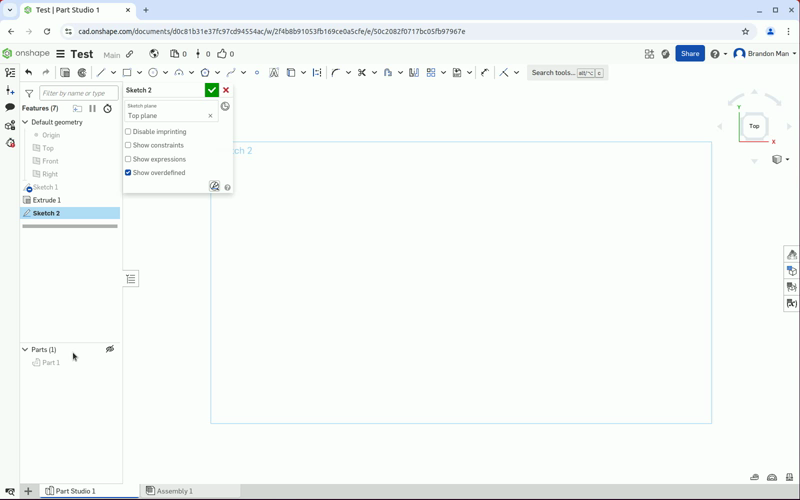
key(a)
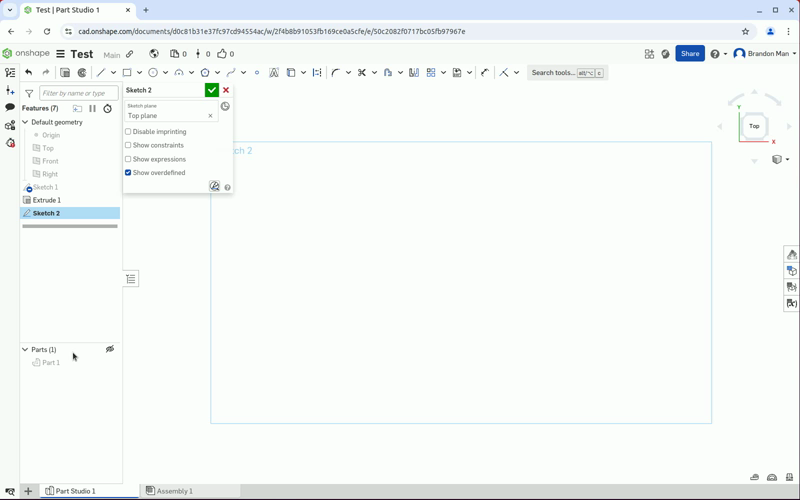
key_down(shift)
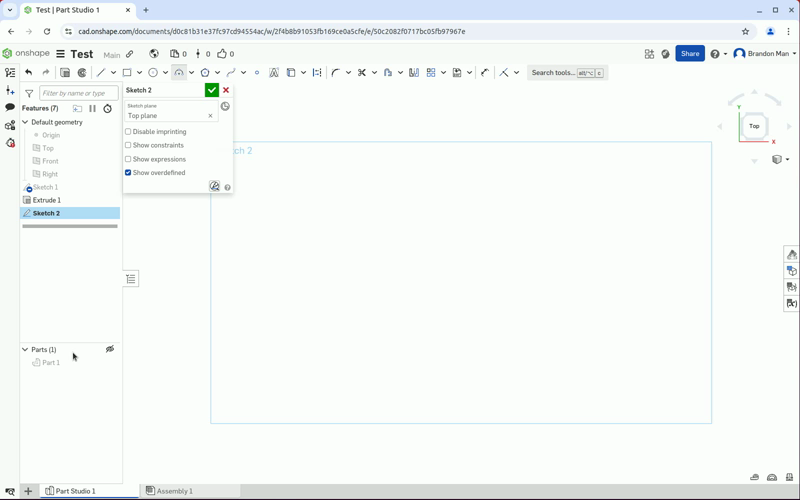
mouse_move(508, 374)
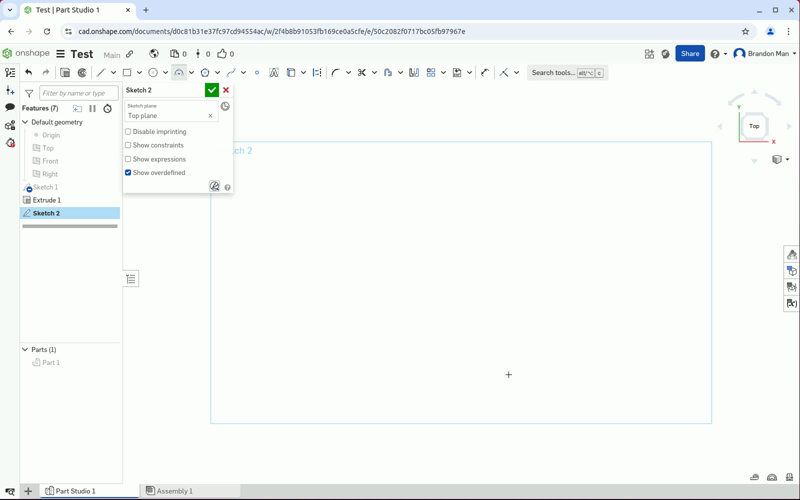
click(508, 374)
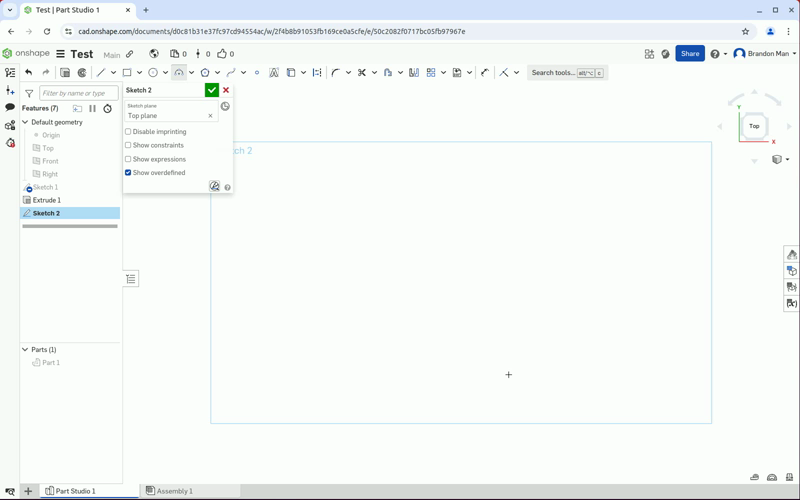
key_up(shift)
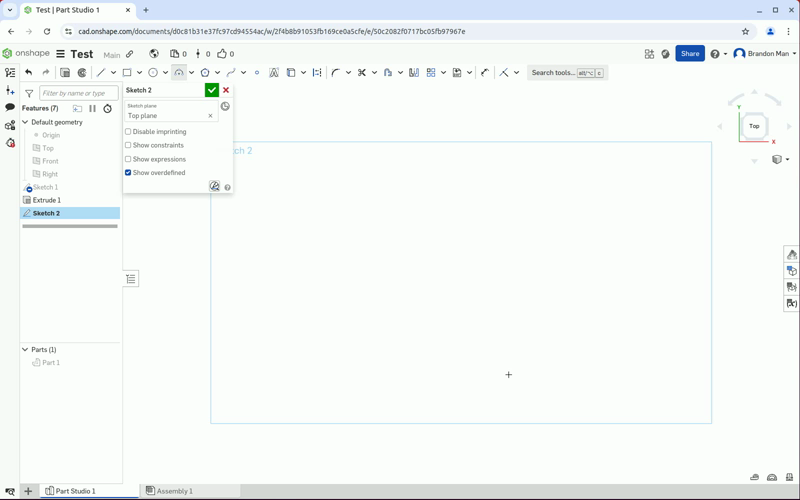
key_down(shift)
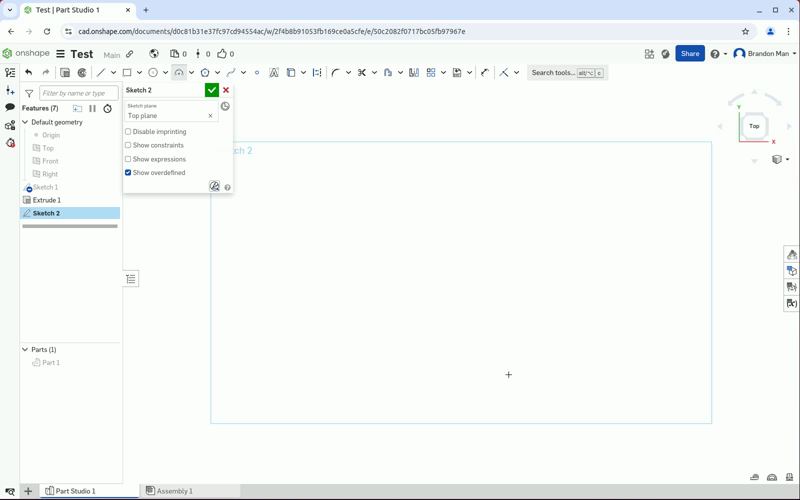
mouse_move(546, 372)
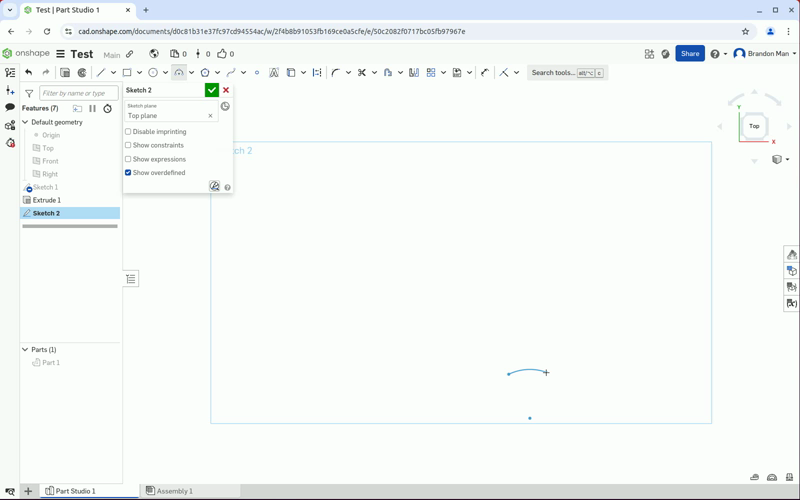
click(546, 372)
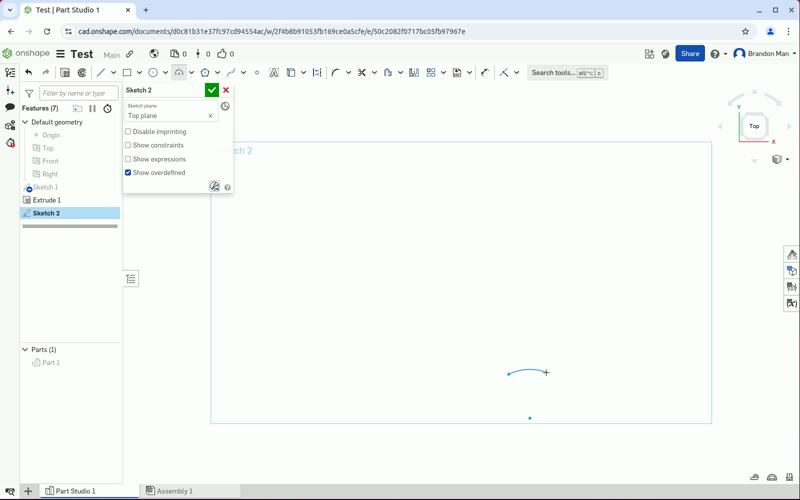
mouse_move(528, 390)
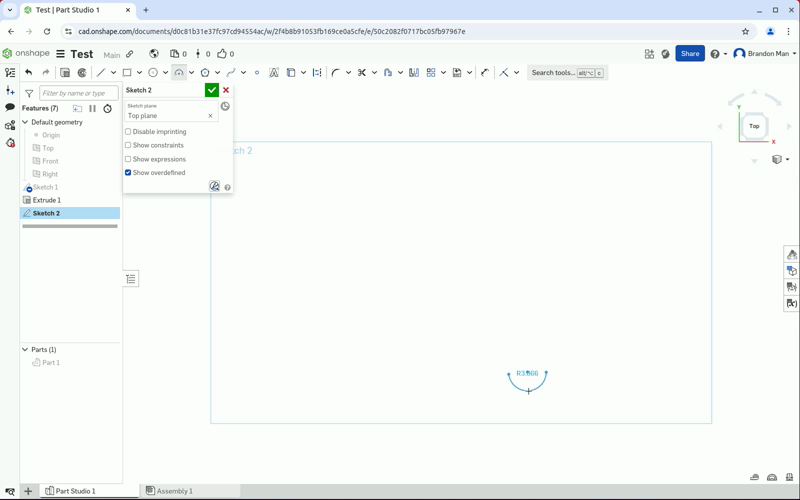
click(528, 390)
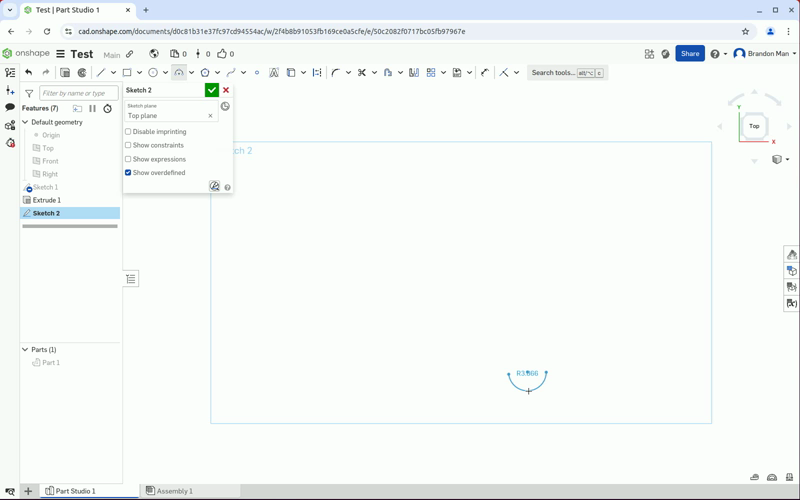
key_up(shift)
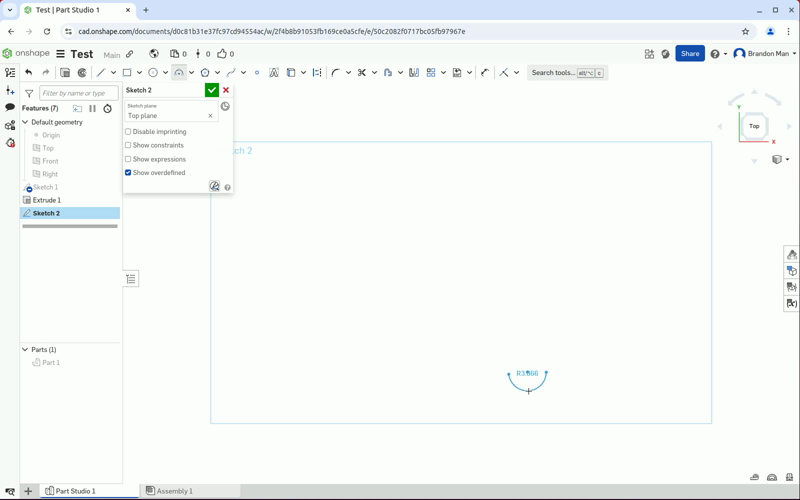
key(esc)
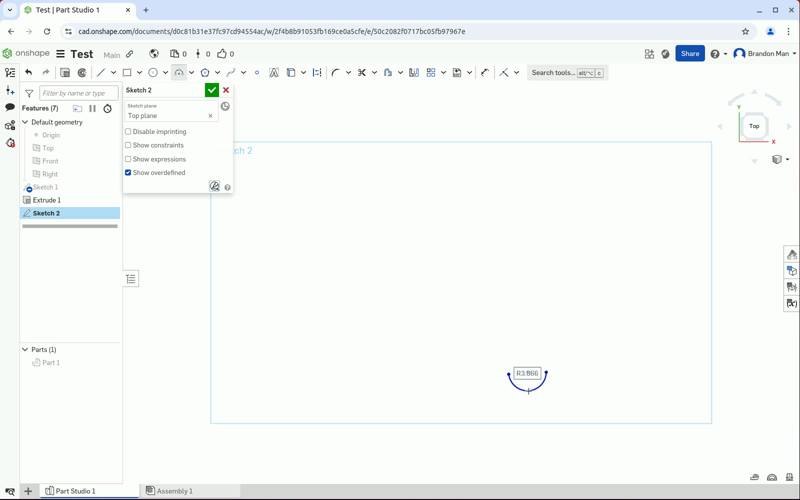
key(l)
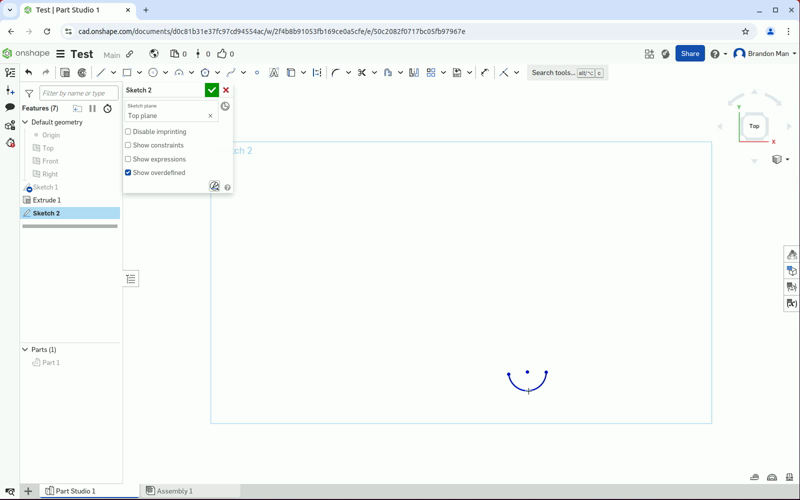
mouse_move(546, 372)
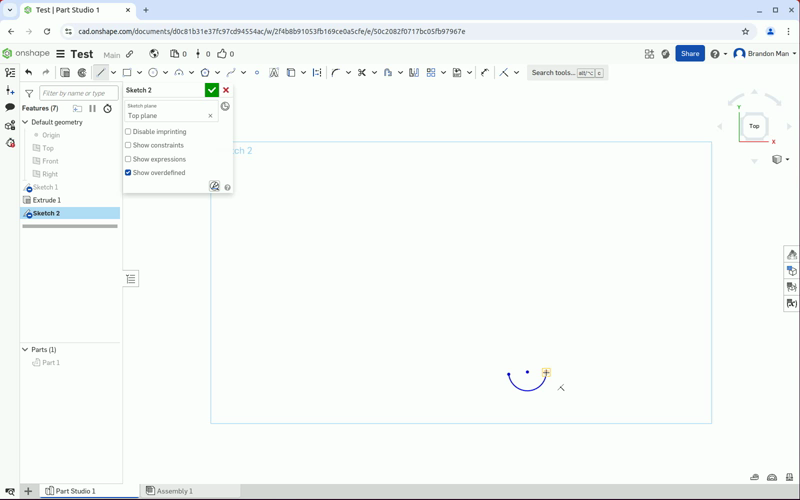
click(546, 372)
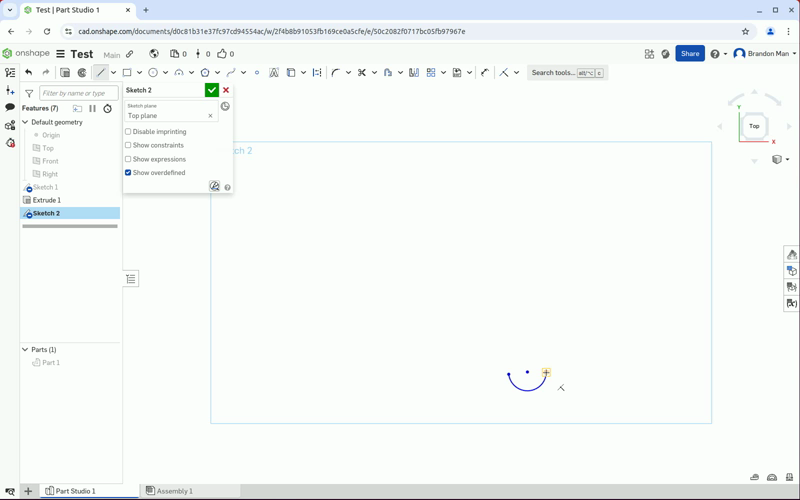
key_down(shift)
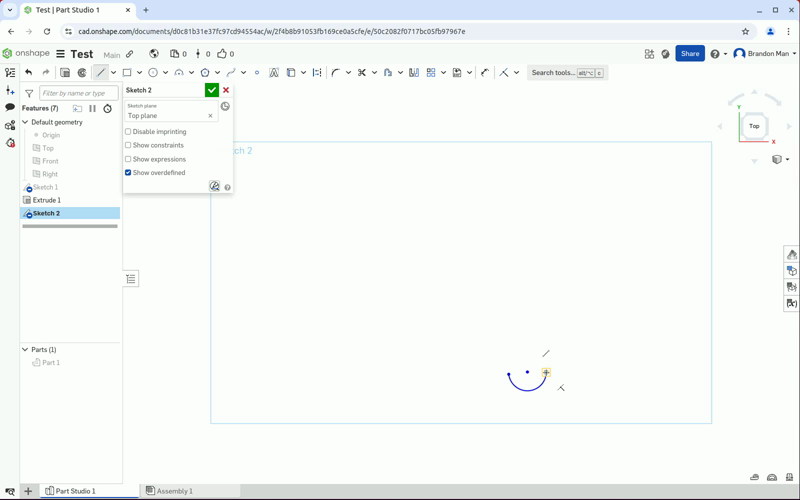
mouse_move(546, 212)
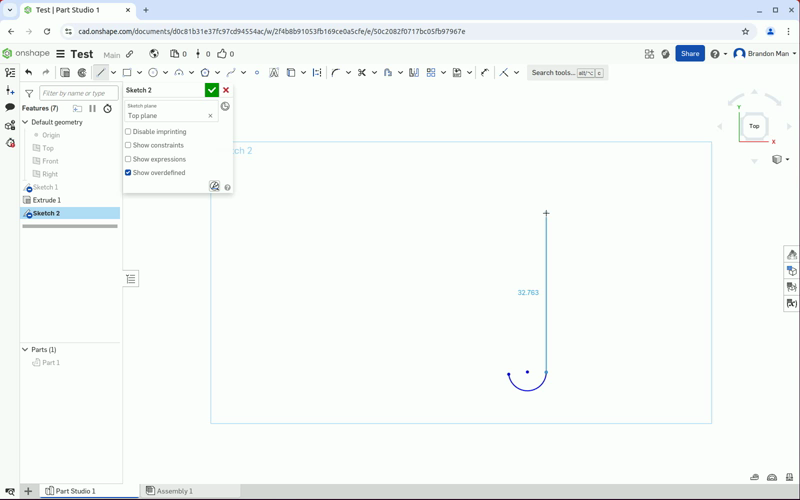
click(546, 212)
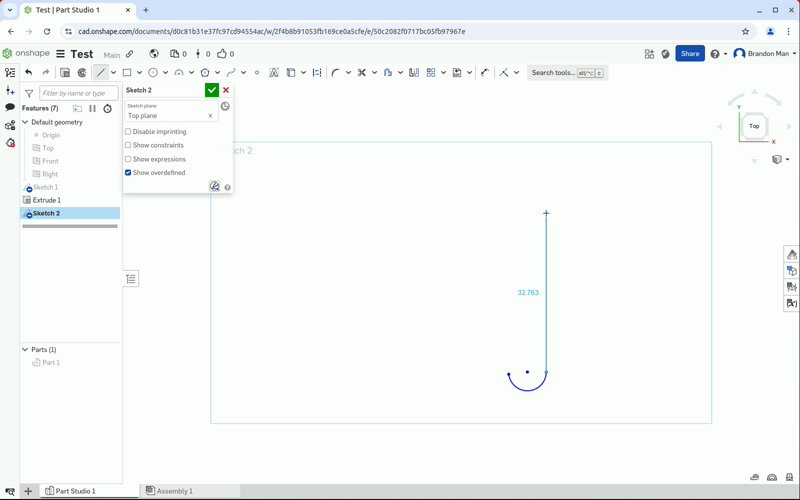
key_up(shift)
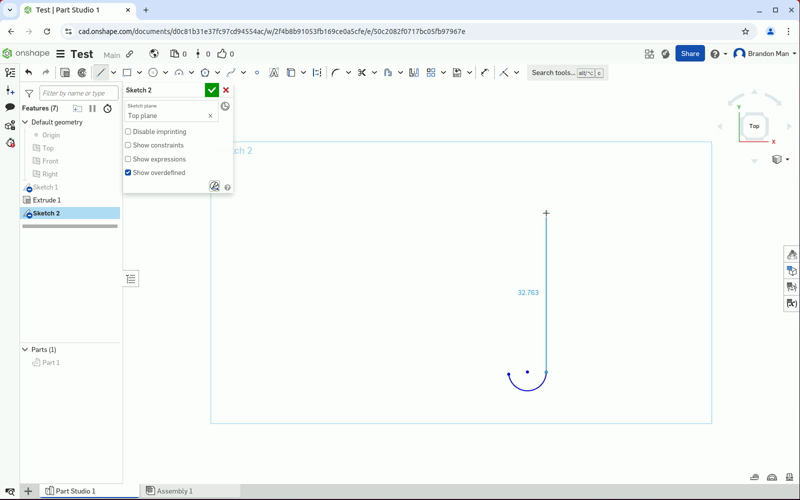
key(esc)
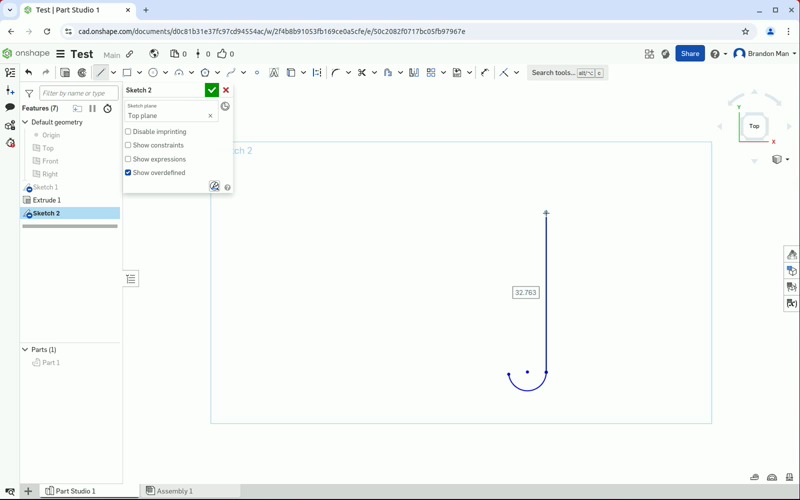
key(a)
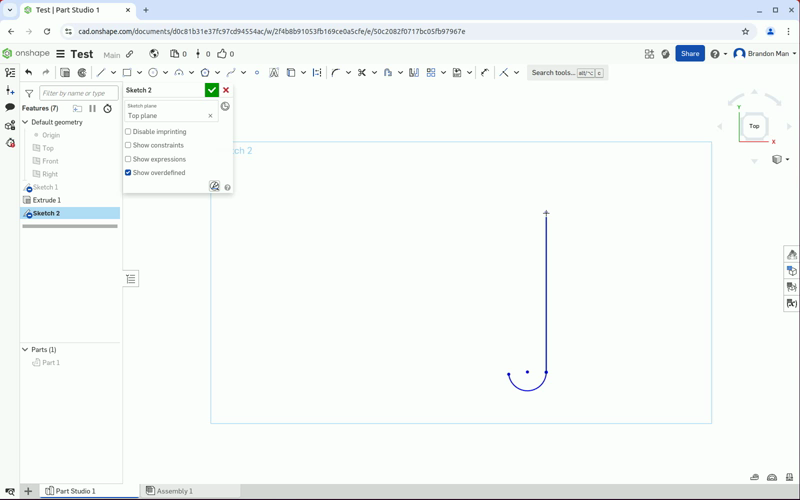
mouse_move(546, 212)
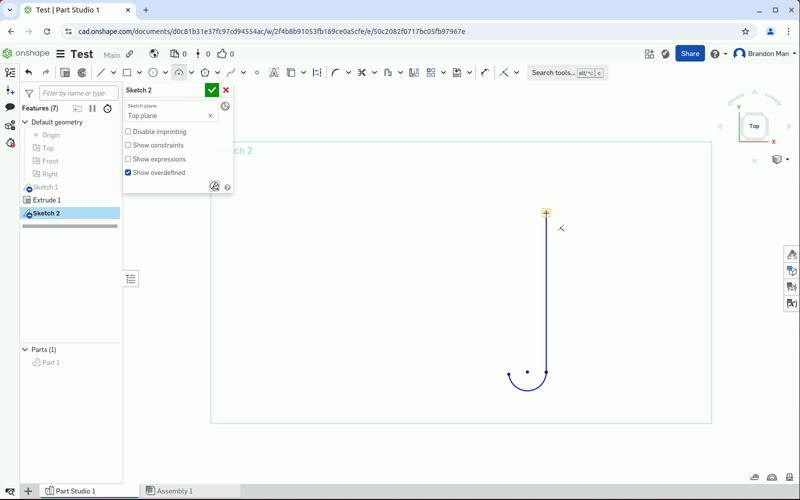
click(546, 212)
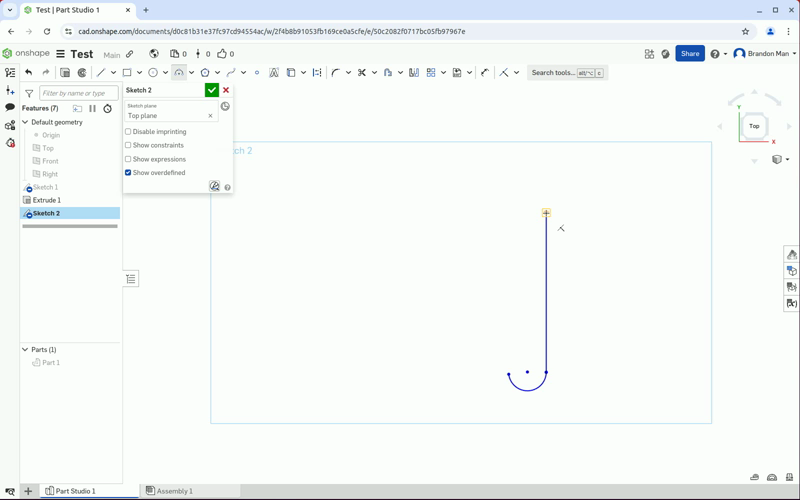
key_down(shift)
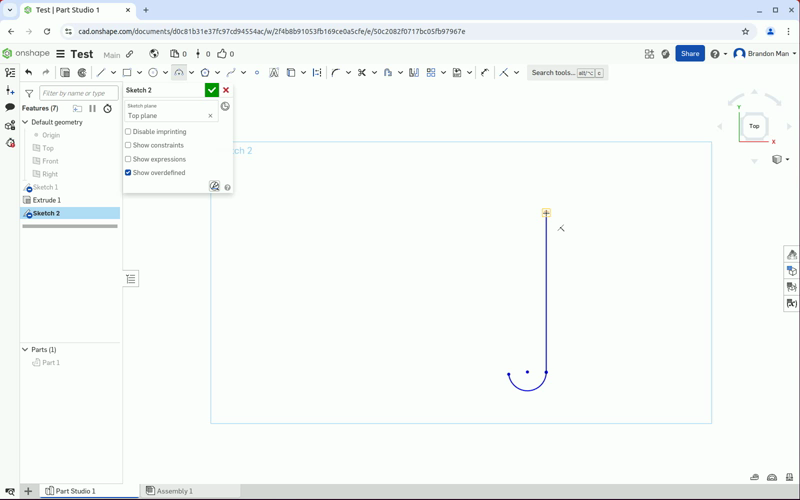
mouse_move(508, 212)
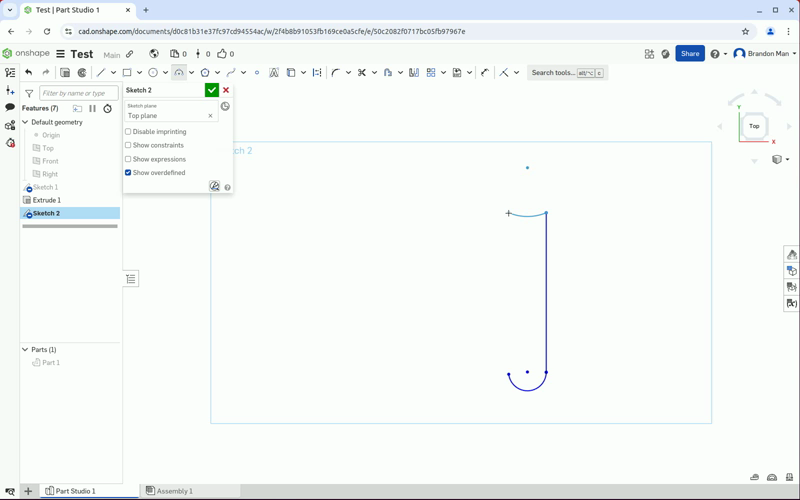
click(508, 212)
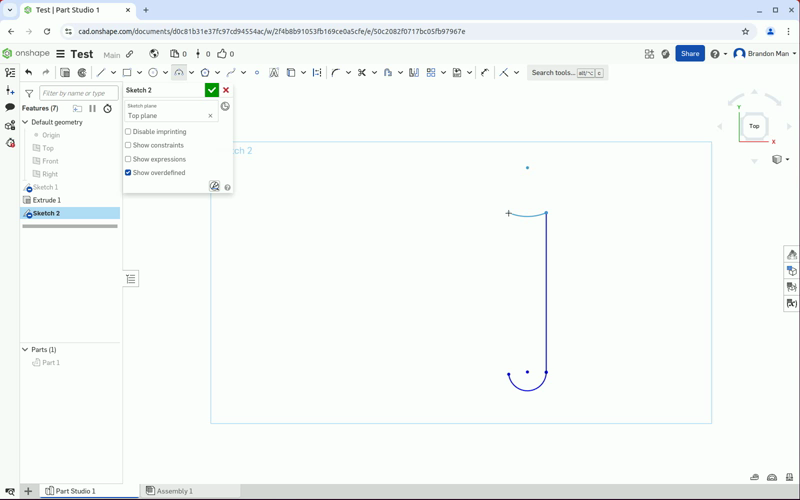
mouse_move(527, 195)
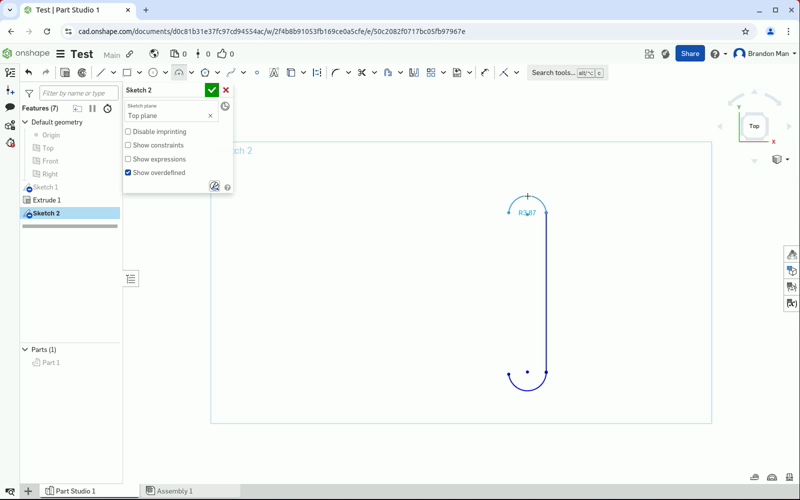
click(527, 195)
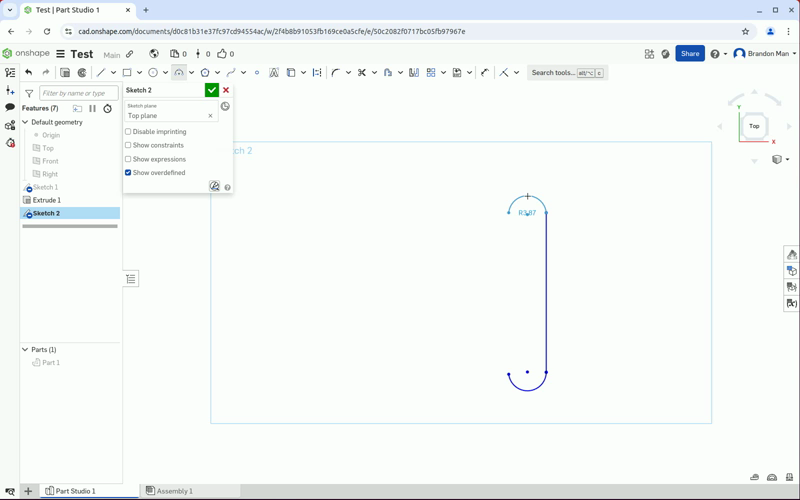
key_up(shift)
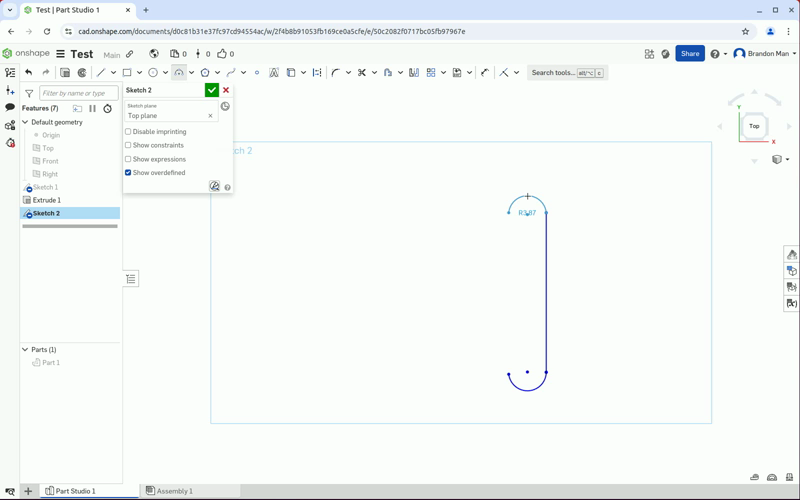
key(esc)
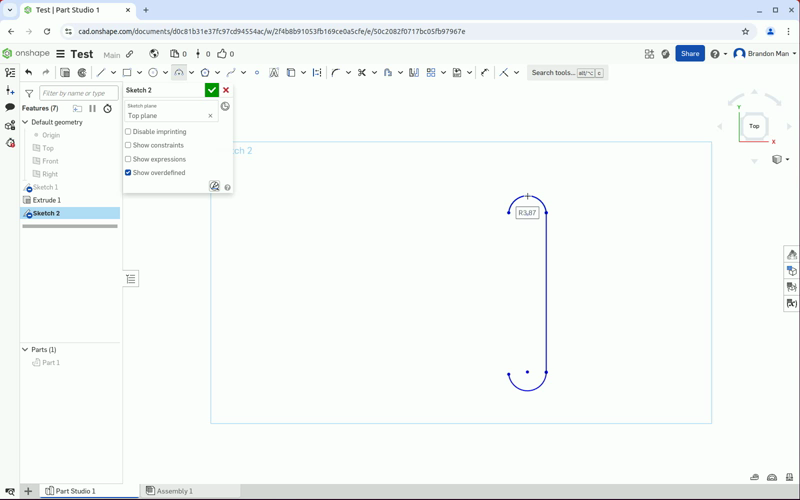
key(l)
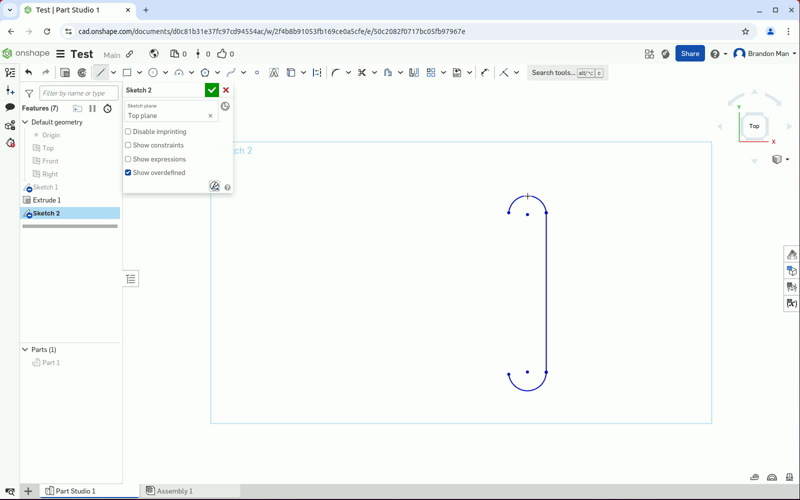
mouse_move(508, 212)
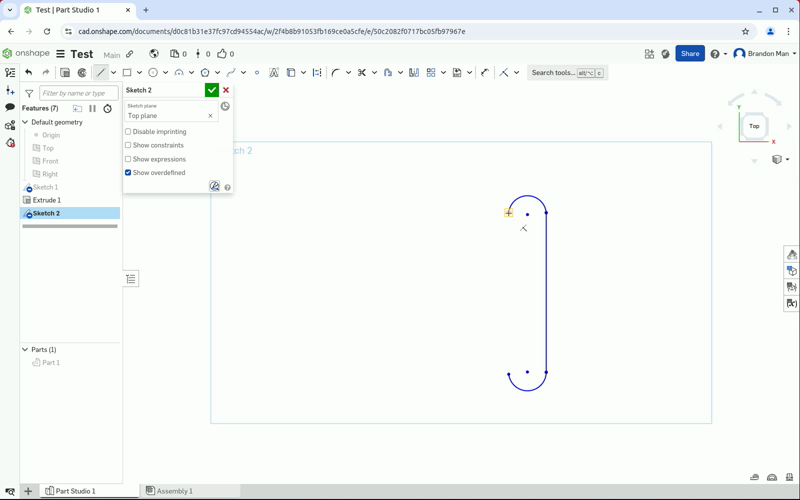
click(508, 212)
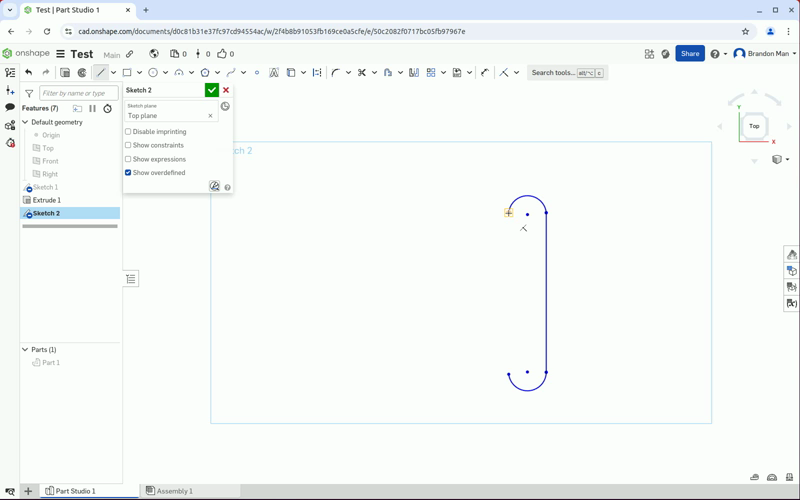
key_down(shift)
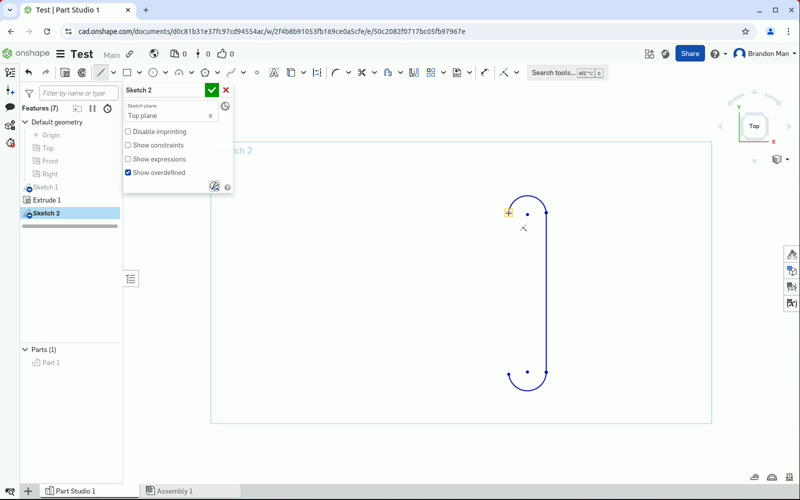
mouse_move(508, 374)
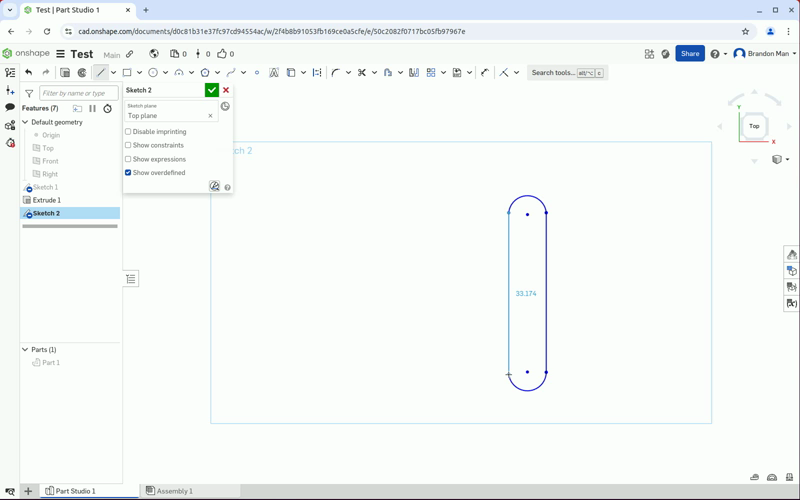
key_up(shift)
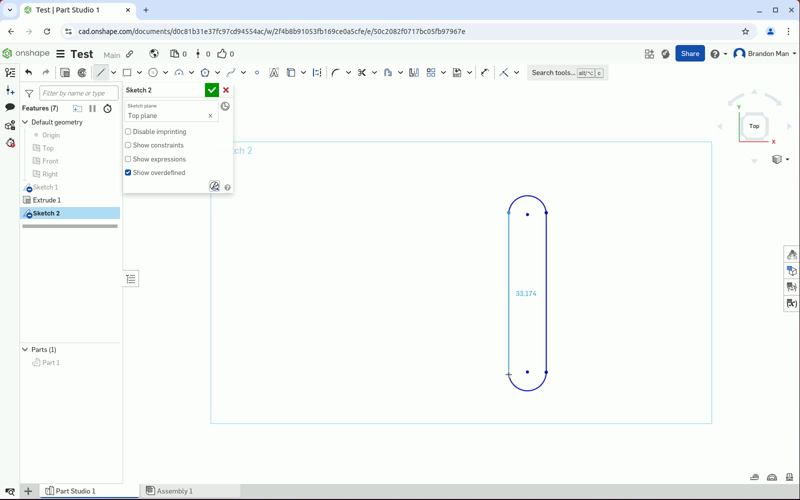
click(508, 374)
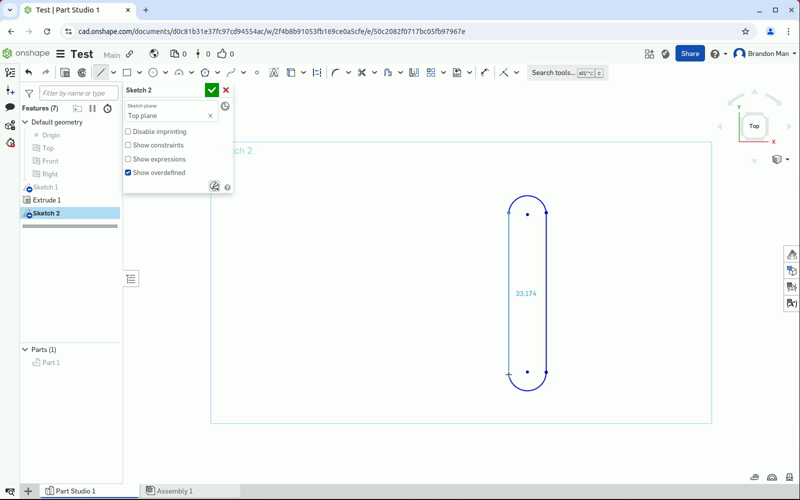
key(esc)
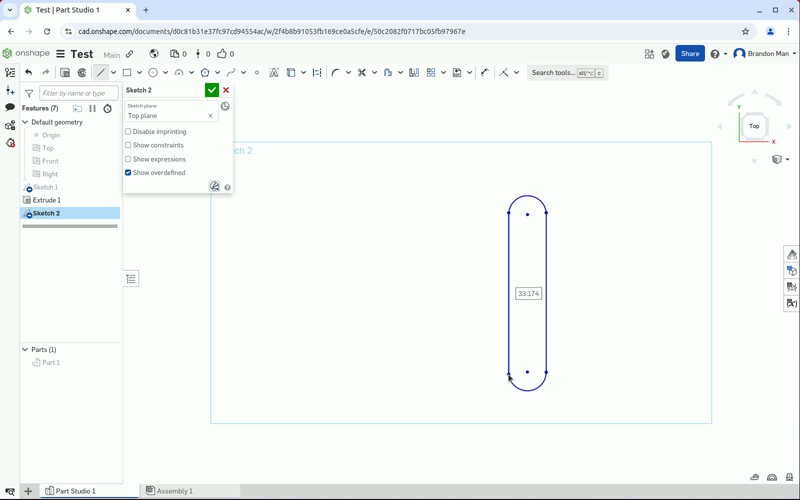
mouse_move(519, 369)
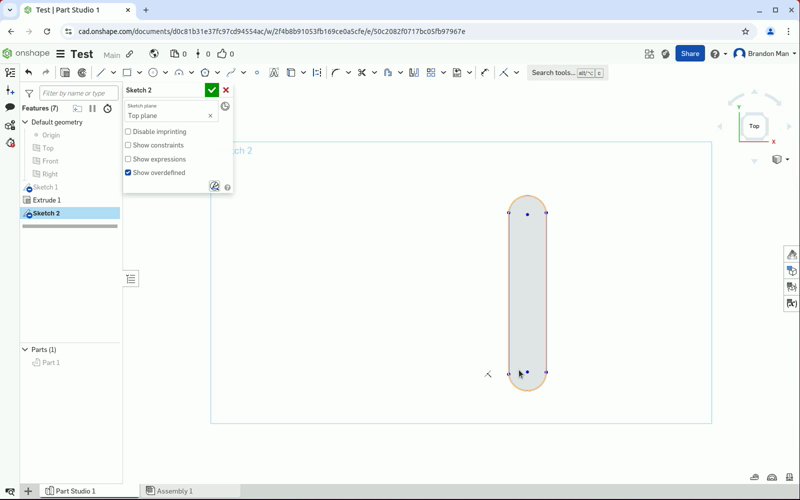
click(519, 369)
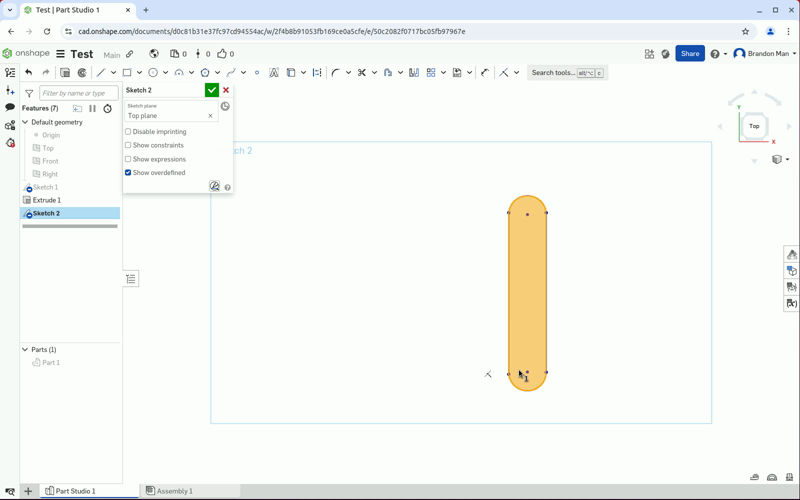
mouse_move(73, 352)
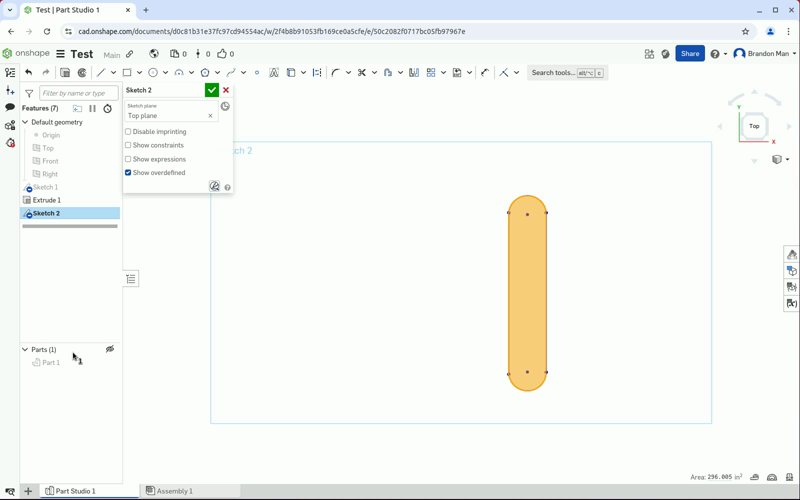
key(shift+y)
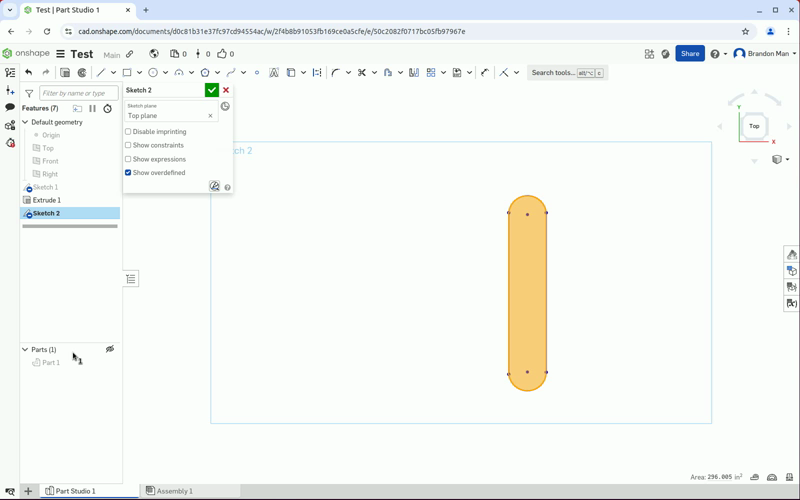
key(shift+e)
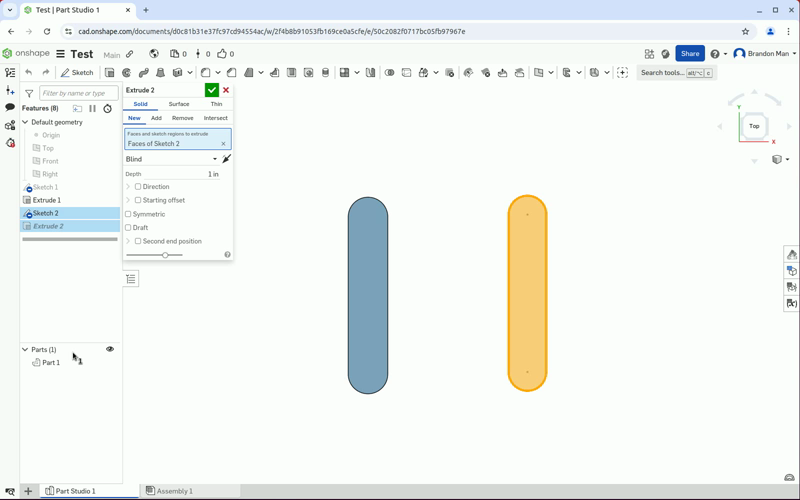
mouse_move(143, 106)
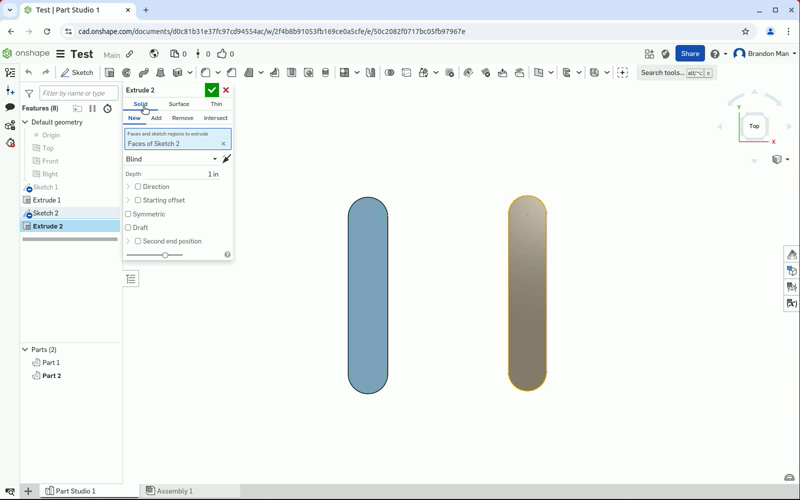
click(143, 106)
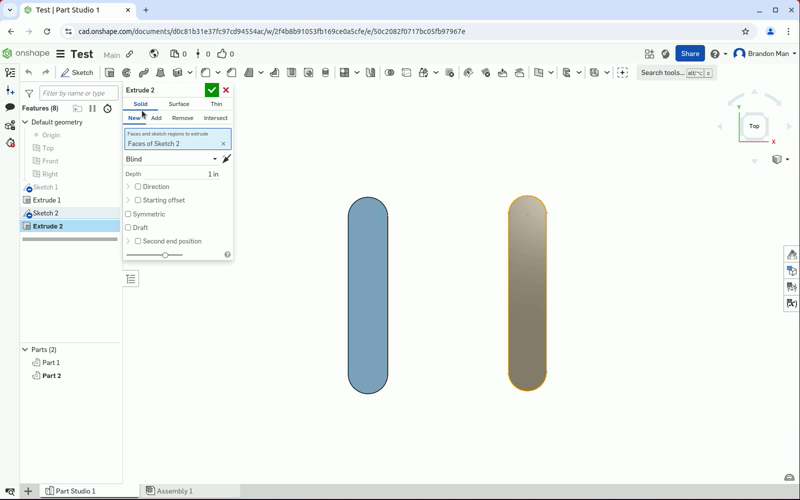
mouse_move(137, 120)
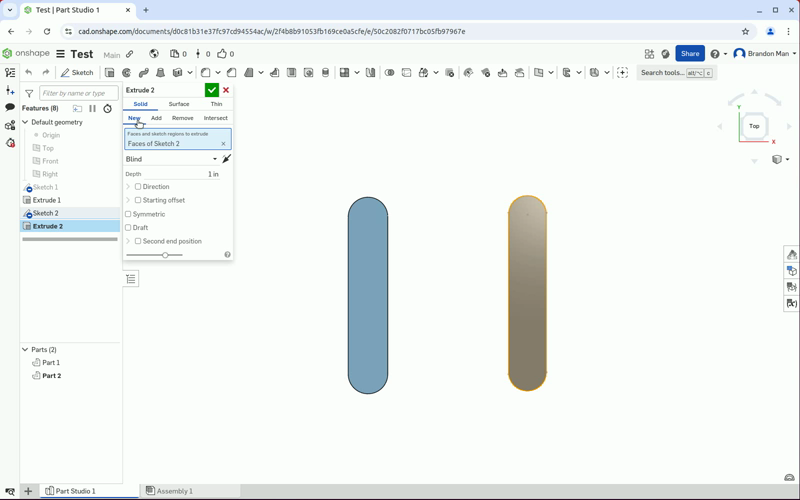
click(137, 120)
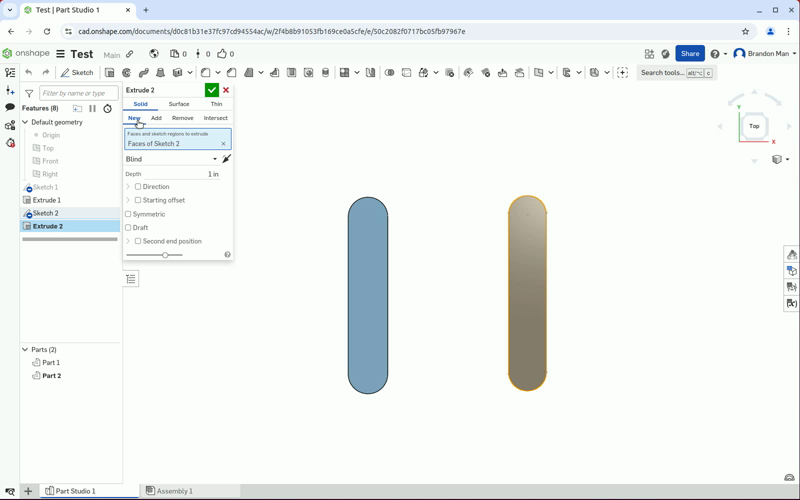
key(tab, 4)
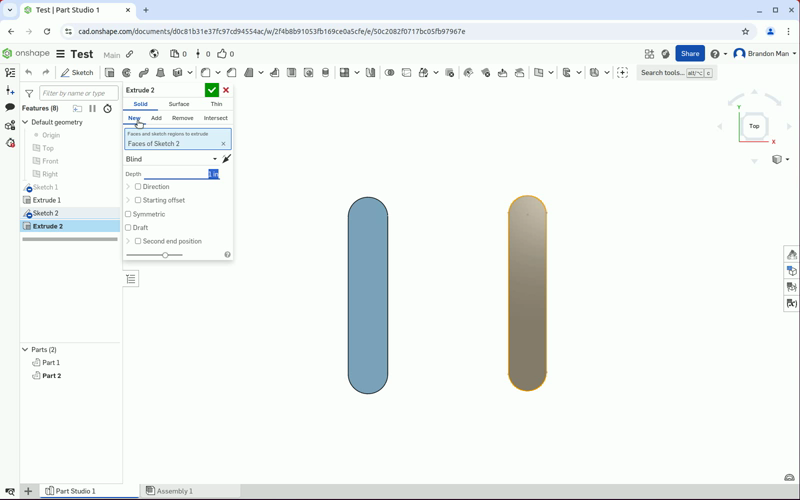
text(4.092)
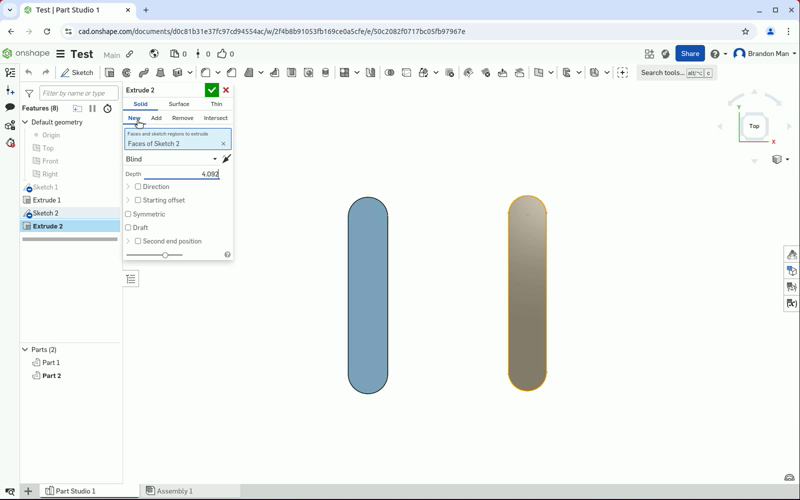
key(enter)
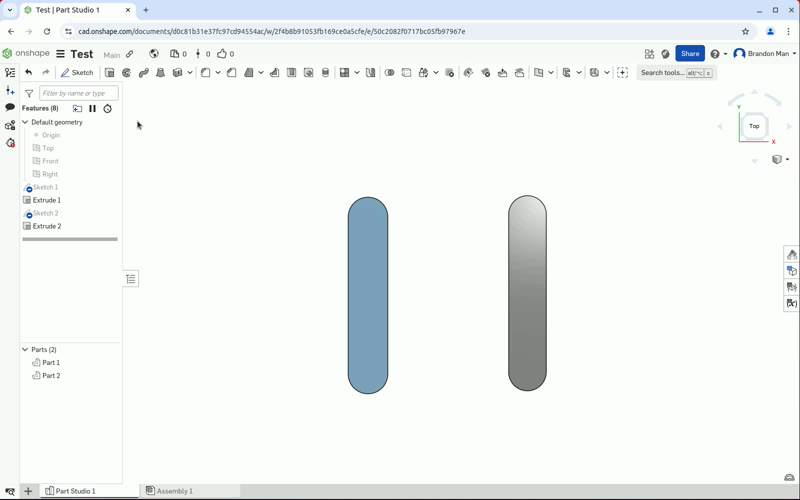
key(shift+h)
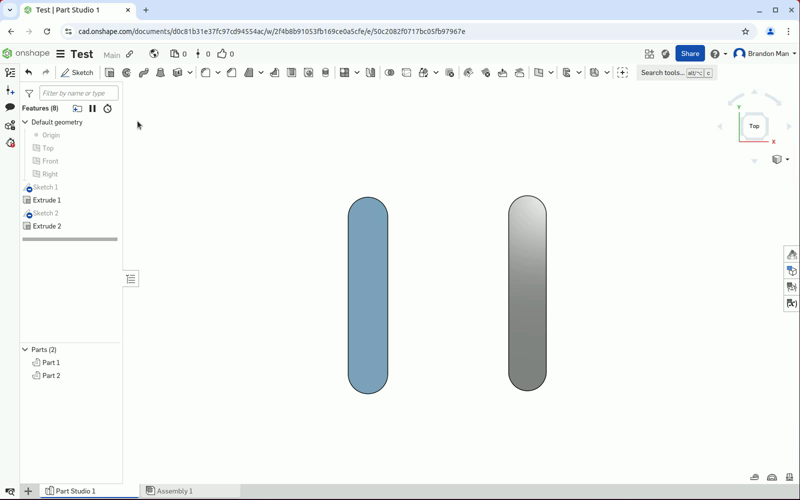
key(shift+h)
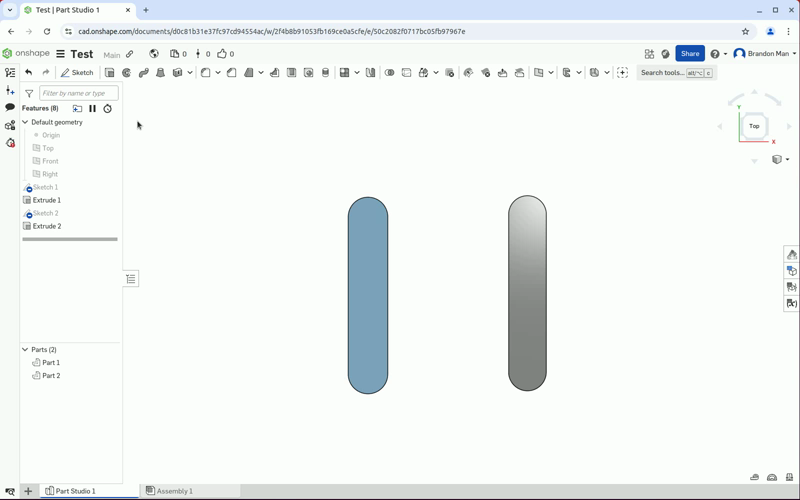
mouse_move(73, 189)
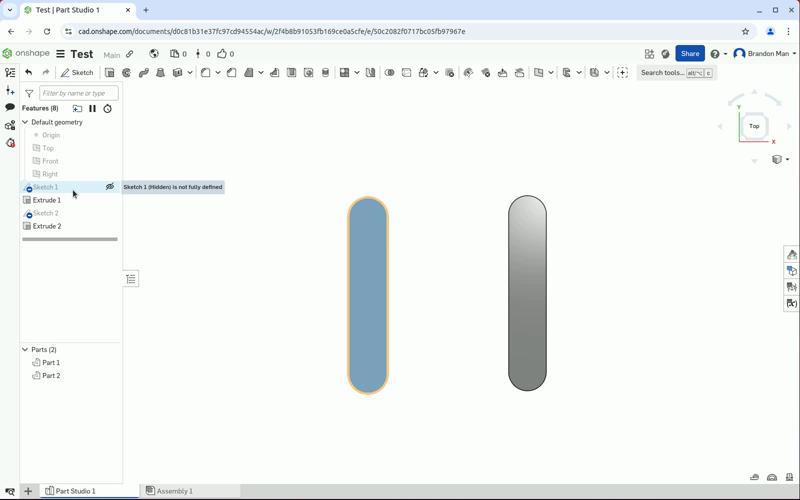
click(73, 189)
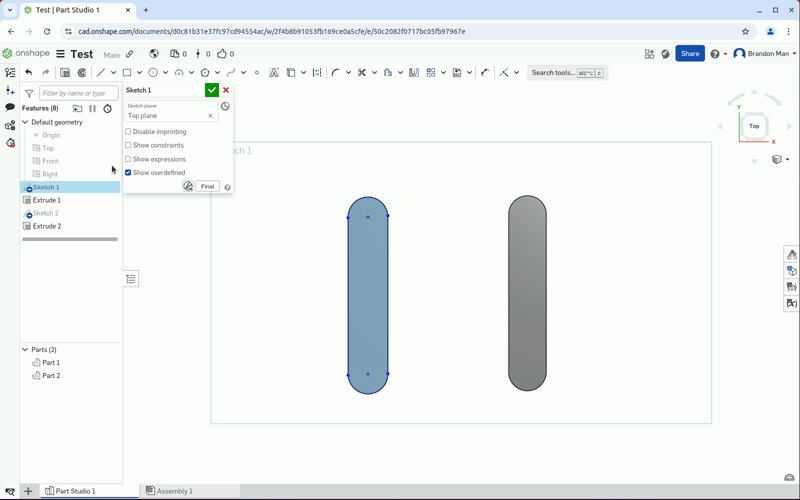
mouse_move(229, 92)
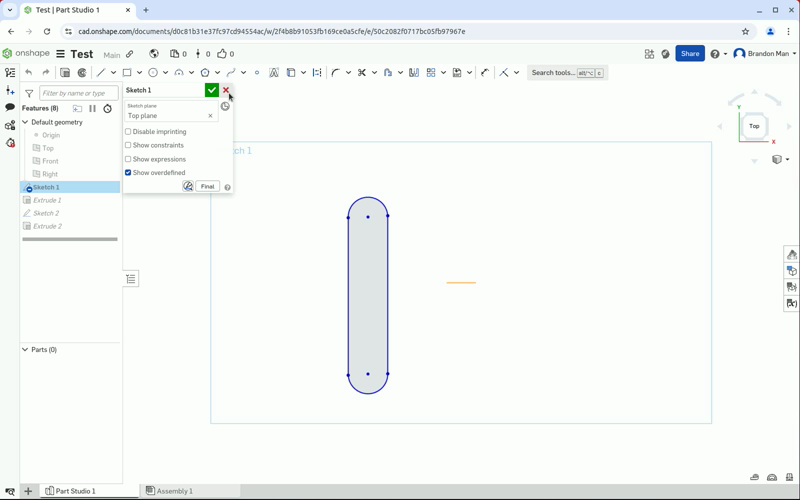
click(229, 92)
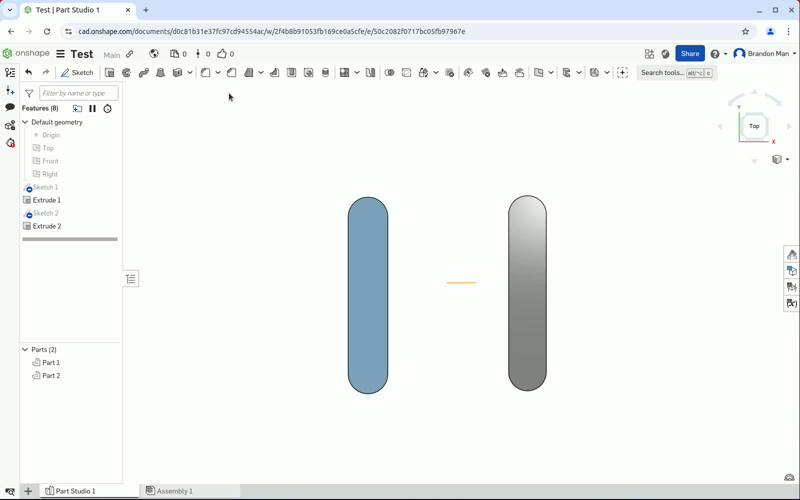
mouse_move(73, 352)
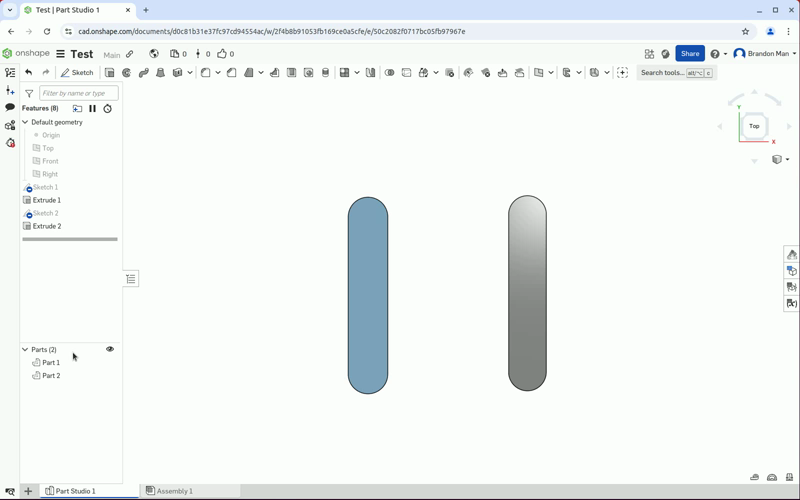
key(y)
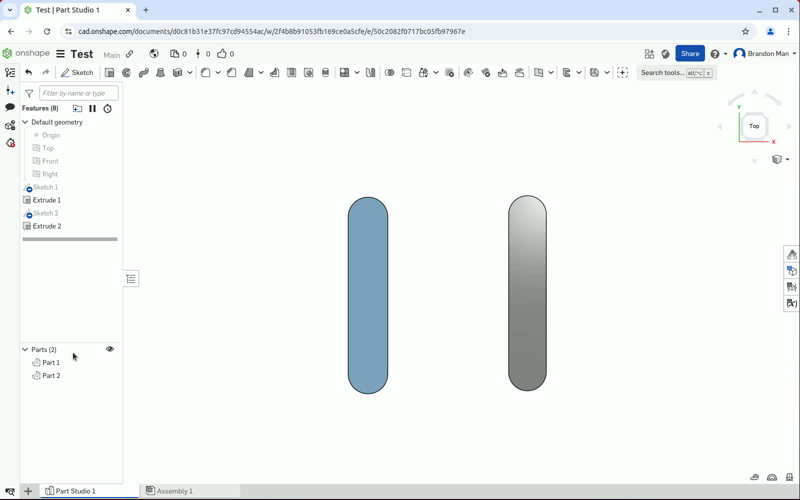
key(shift+p)
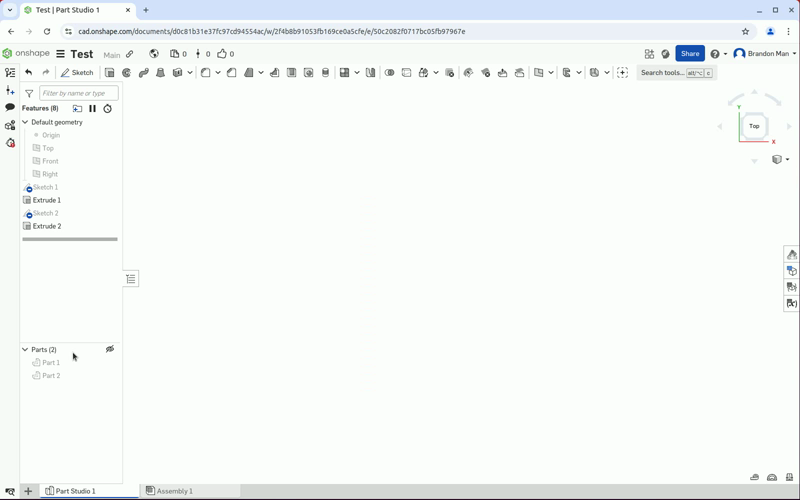
key(space)
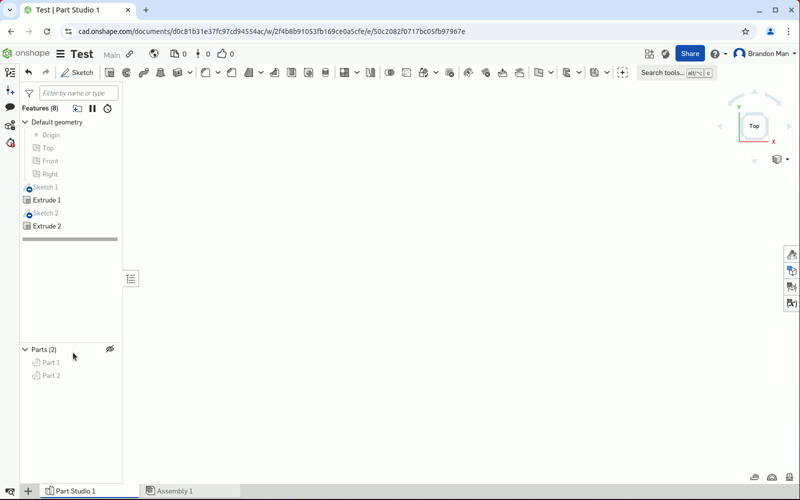
key_down(shift)
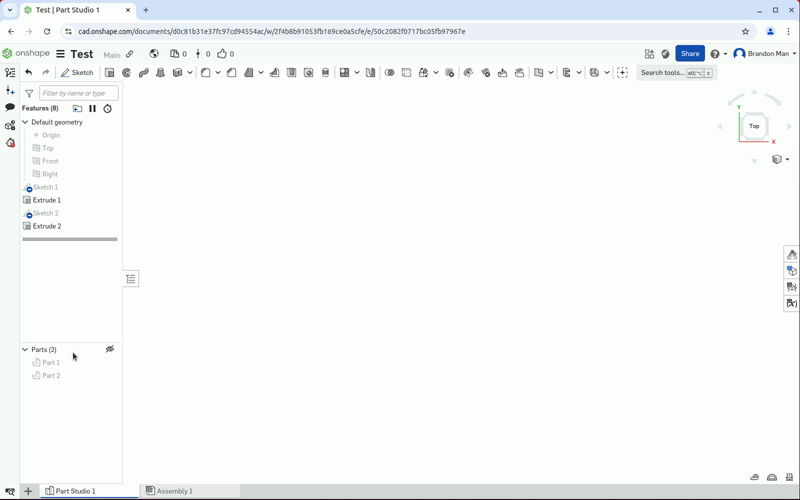
key(up)
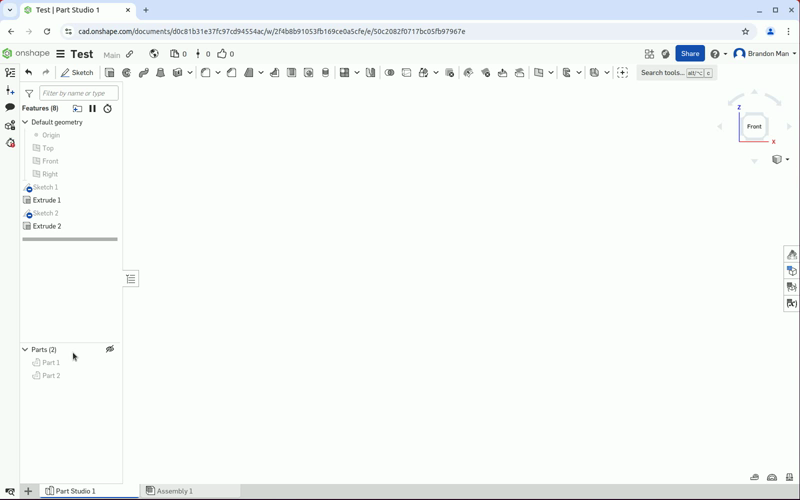
key_up(shift)
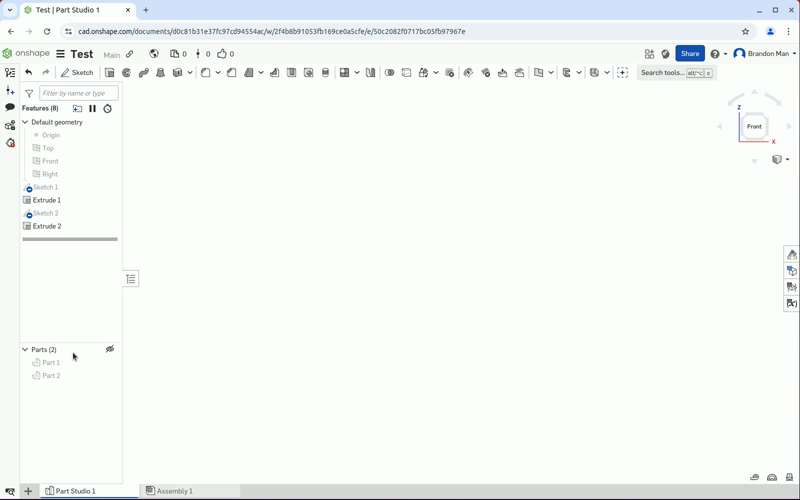
key(space)
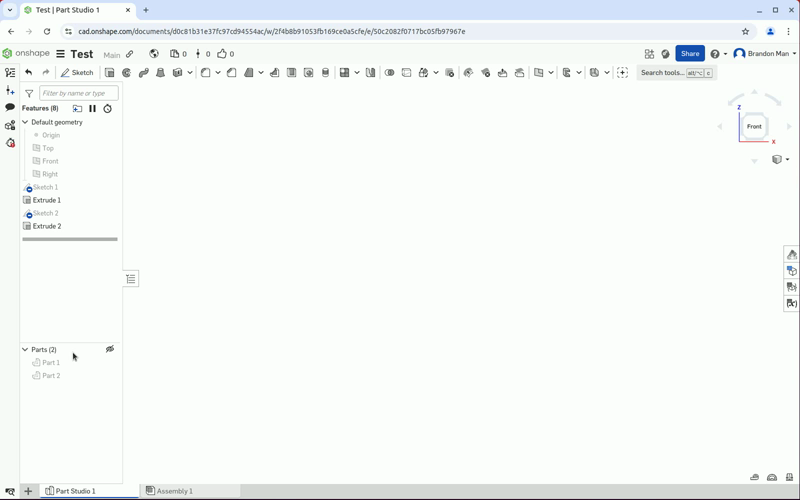
key_down(shift)
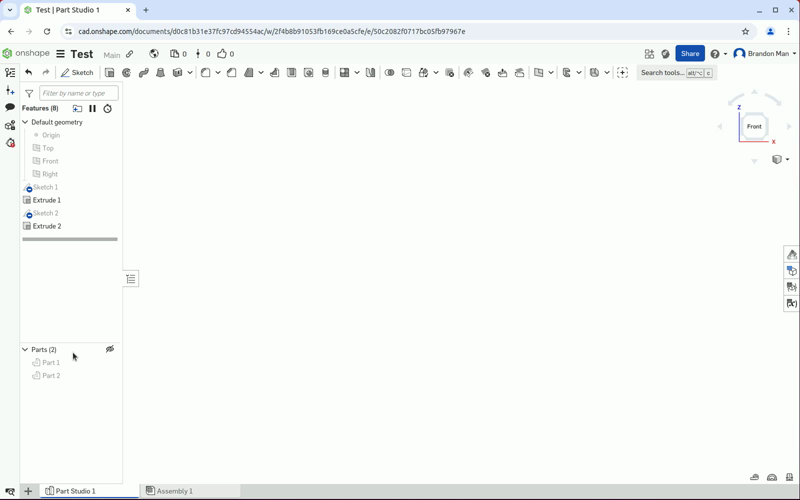
key(left)
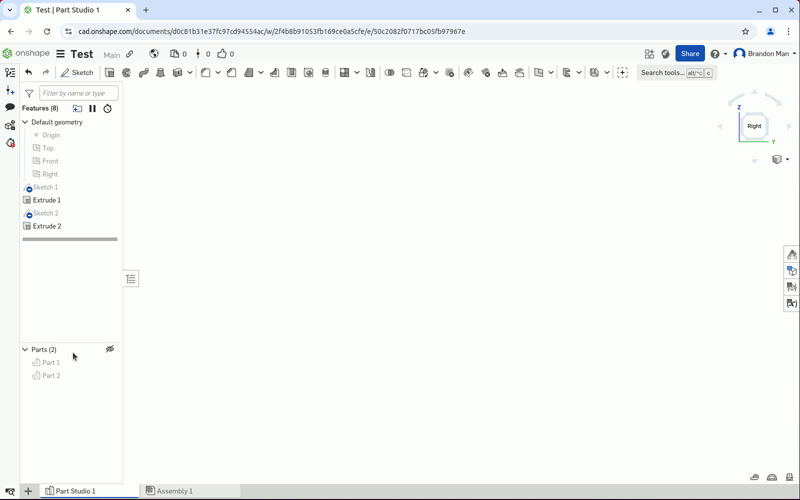
key_up(shift)
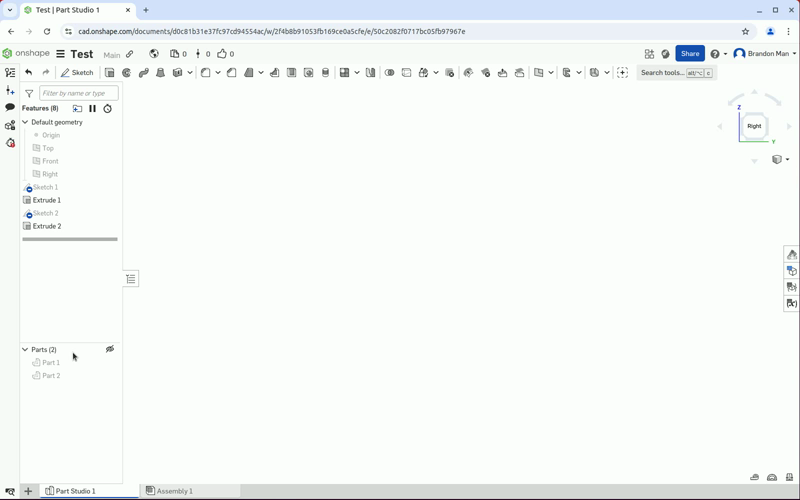
mouse_move(73, 352)
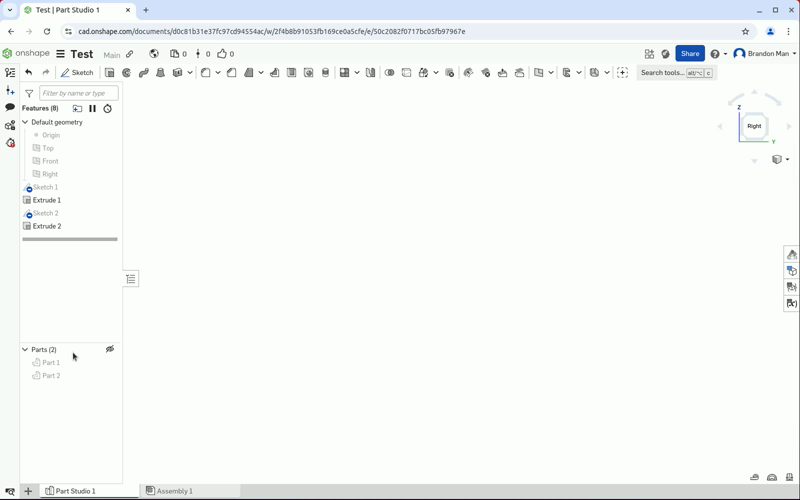
key(shift+y)
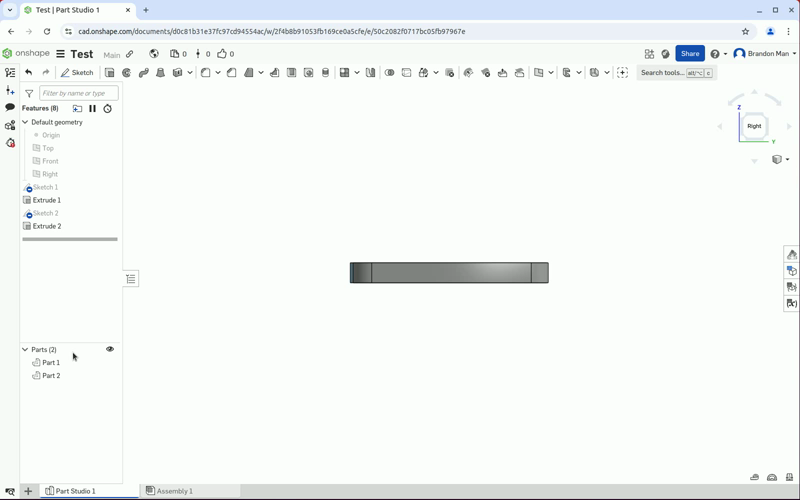
mouse_move(541, 75)
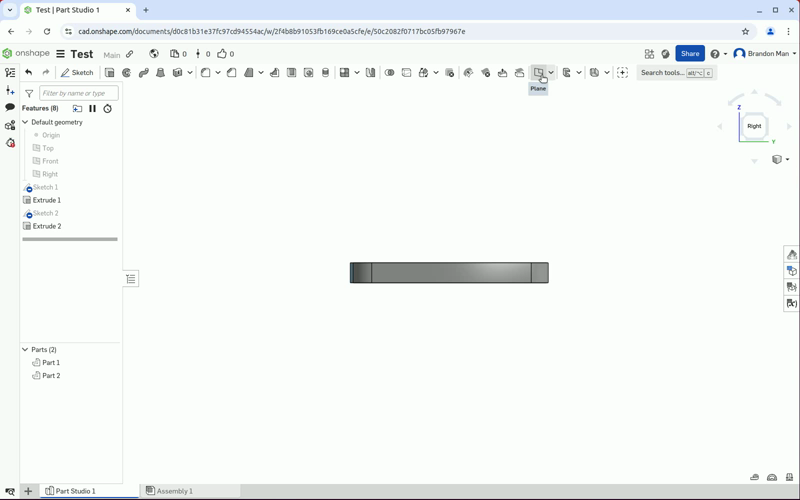
click(541, 75)
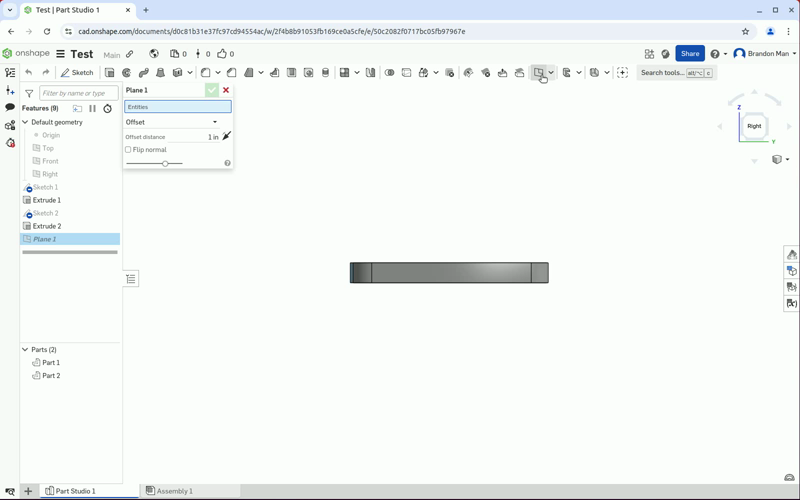
mouse_move(73, 176)
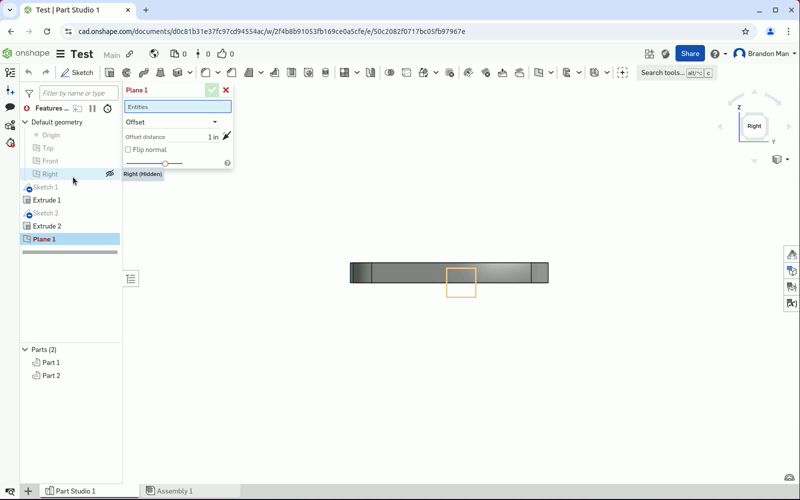
click(73, 176)
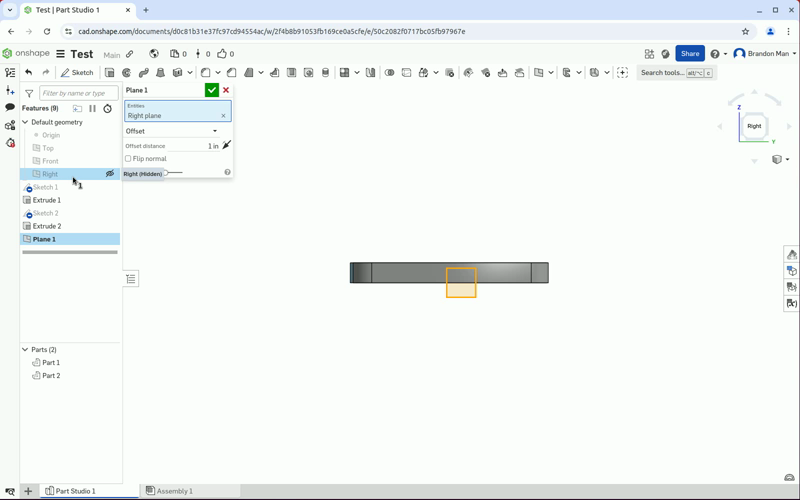
key(tab, 2)
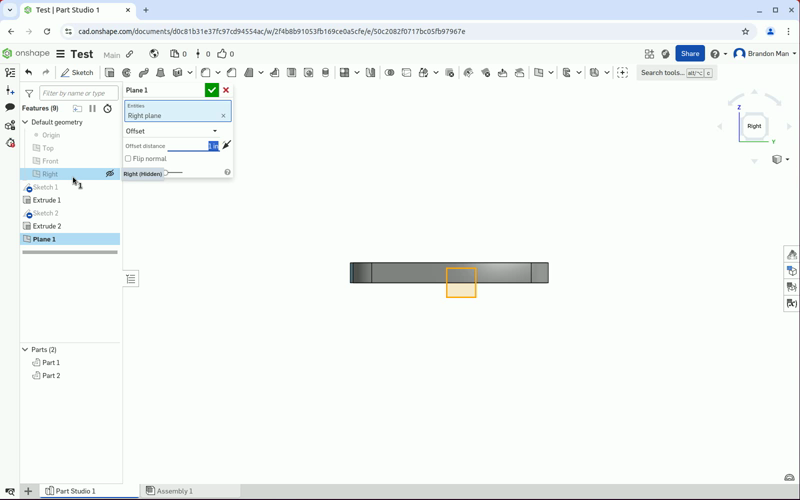
text(9.86)
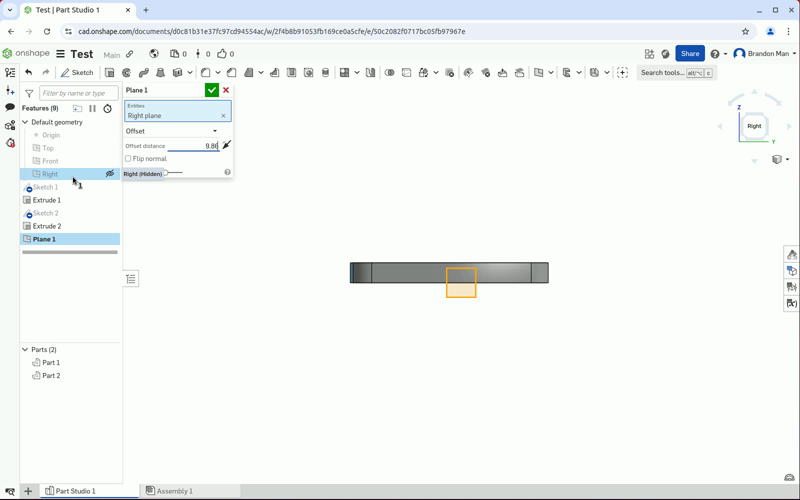
key(enter, 2)
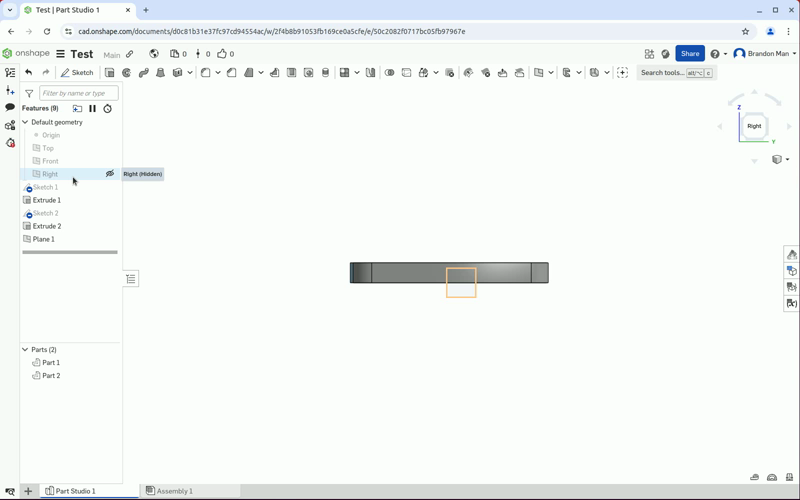
key(shift+s)
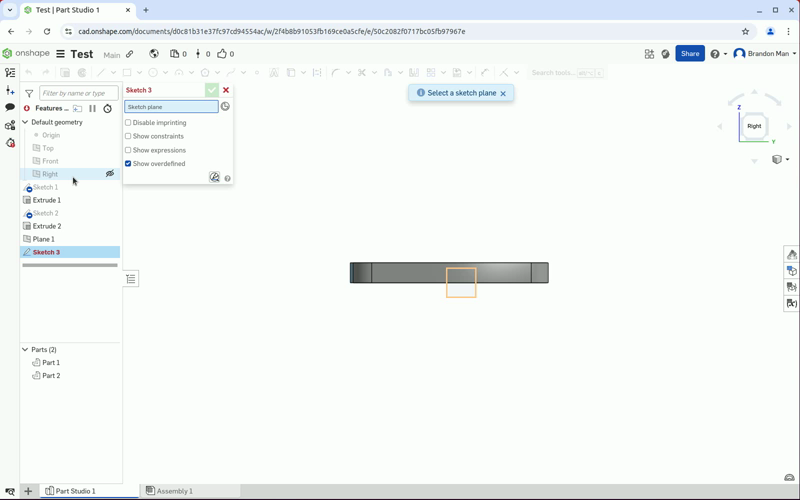
mouse_move(73, 241)
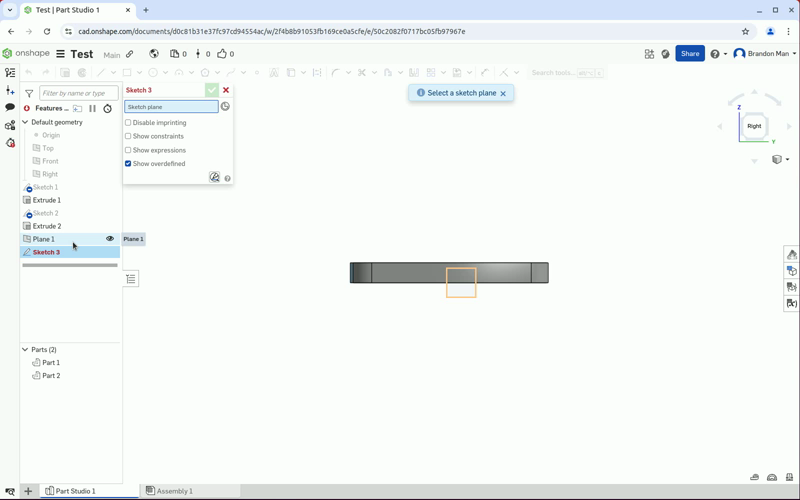
click(73, 241)
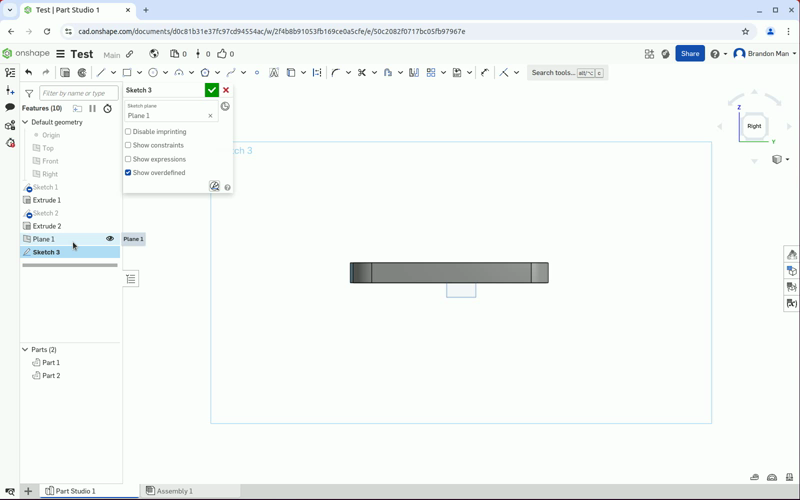
mouse_move(73, 352)
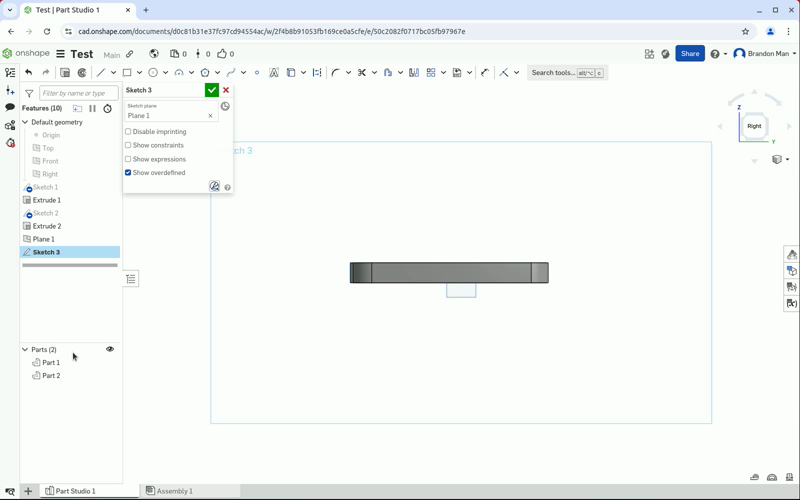
key(y)
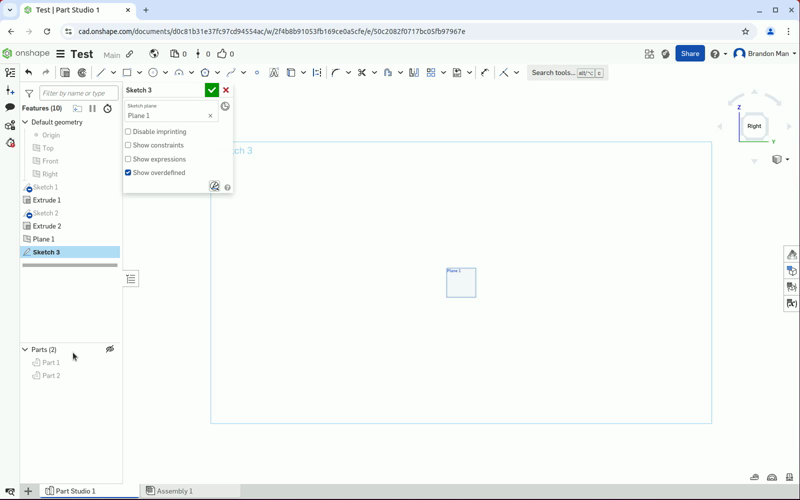
key(c)
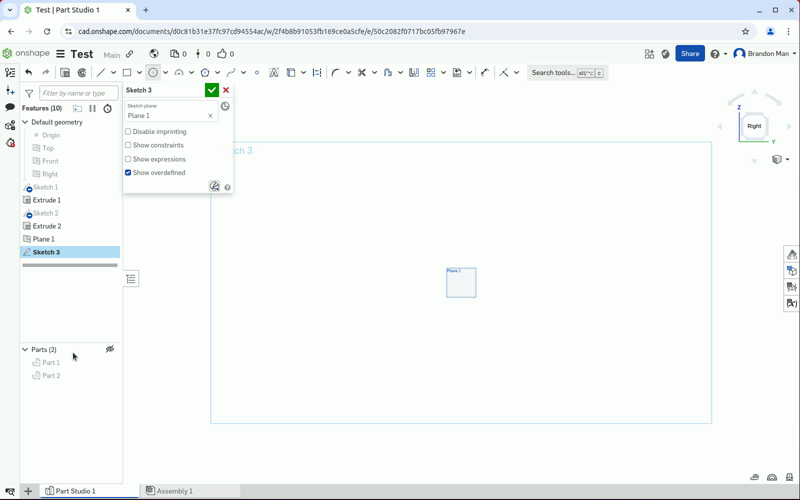
key_down(shift)
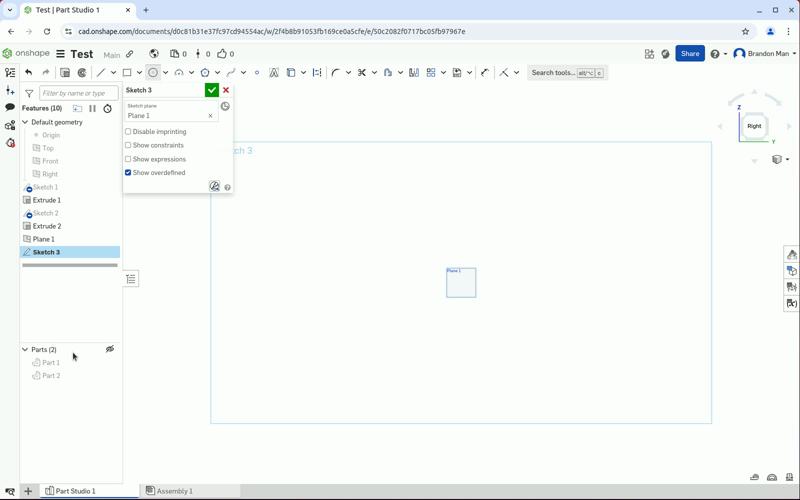
mouse_move(439, 272)
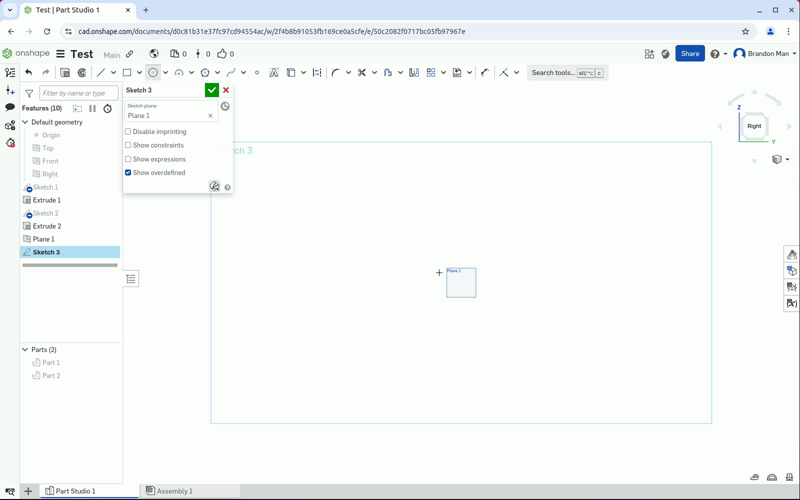
click(439, 272)
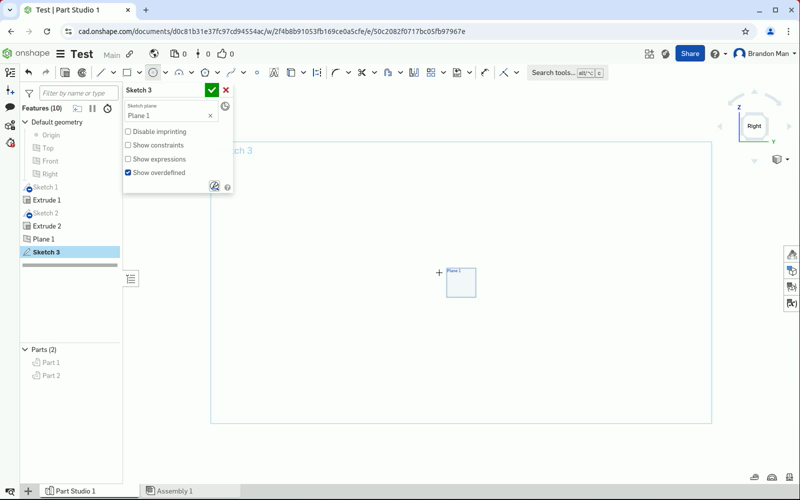
key_up(shift)
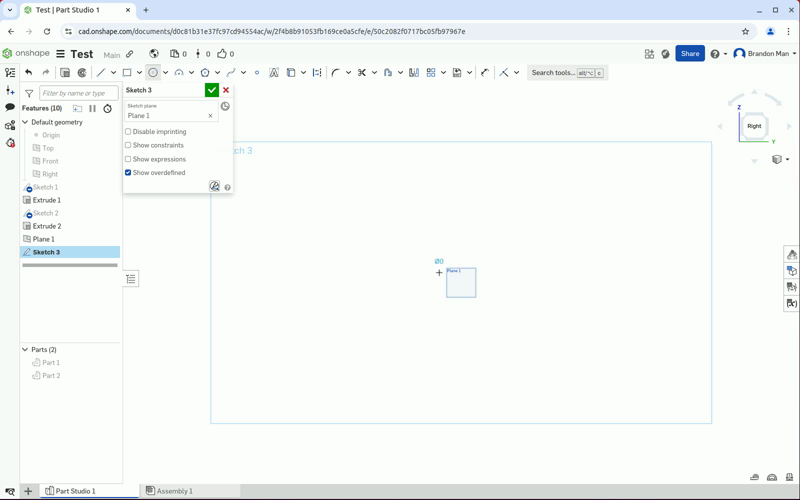
mouse_move(446, 272)
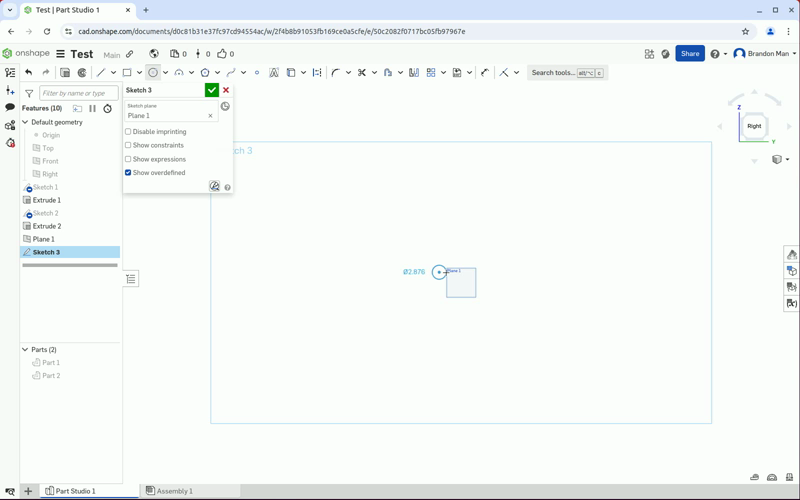
click(446, 272)
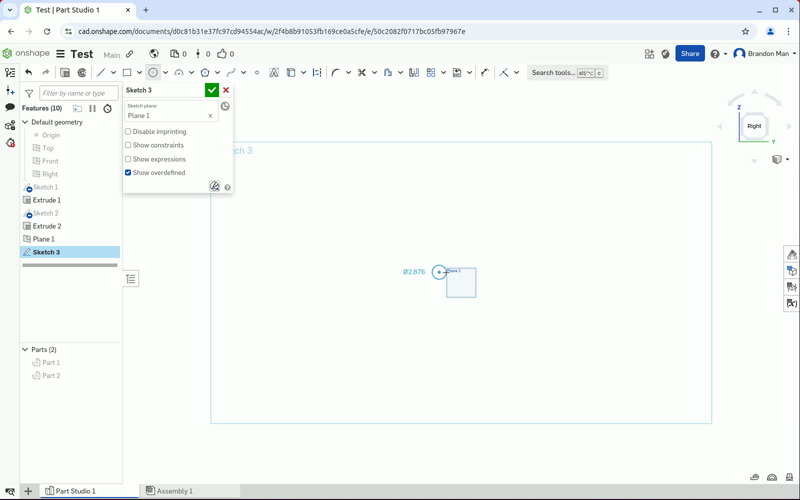
key(esc)
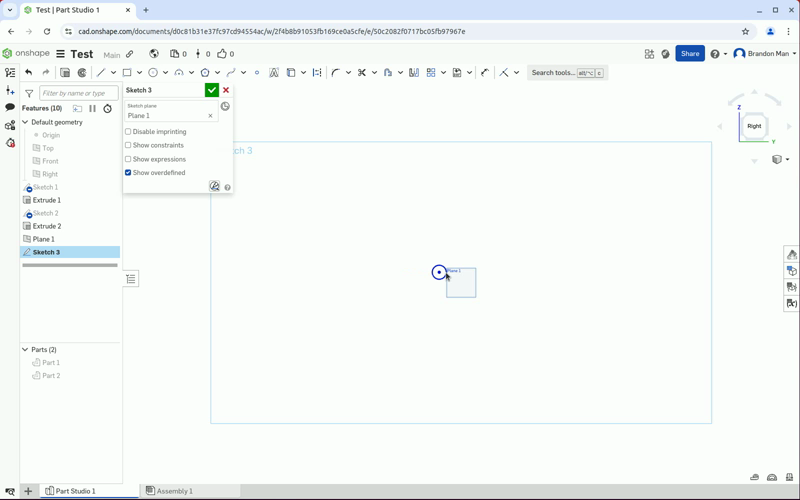
mouse_move(440, 273)
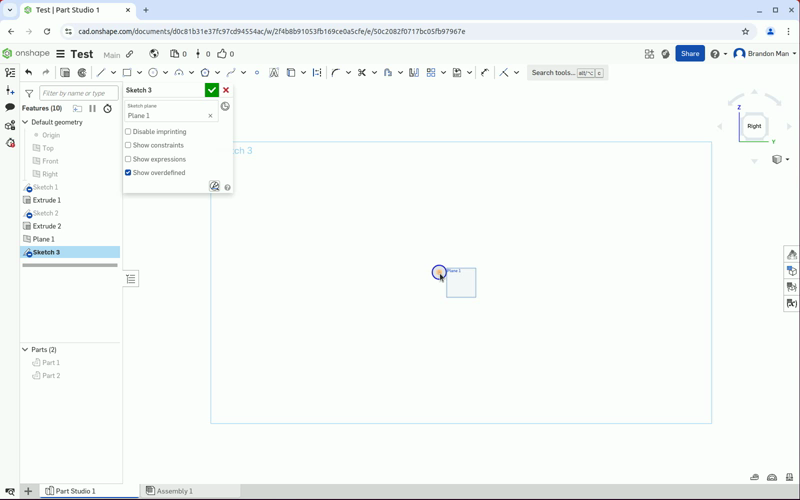
scroll(6)
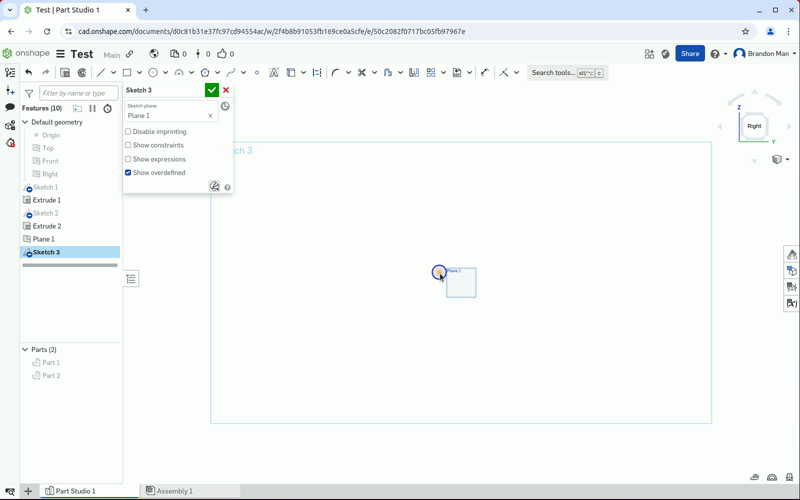
scroll(6)
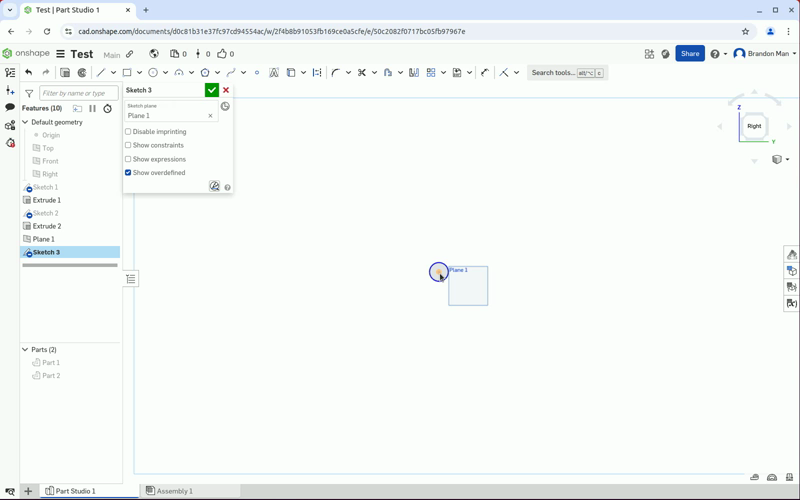
scroll(6)
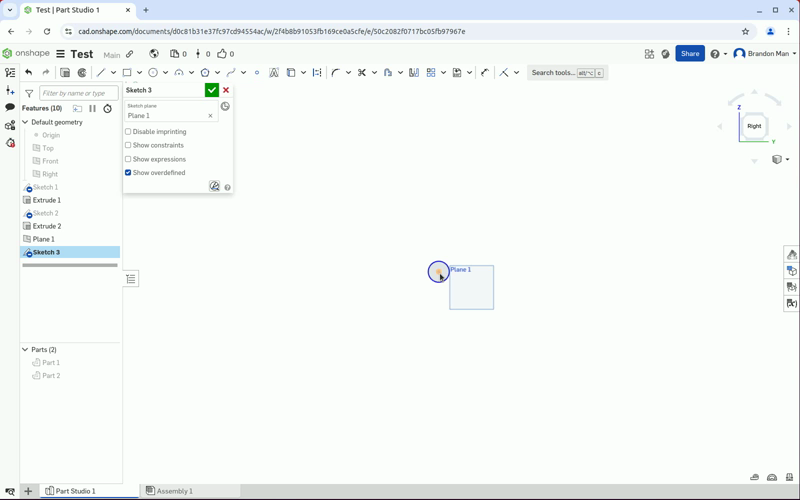
scroll(6)
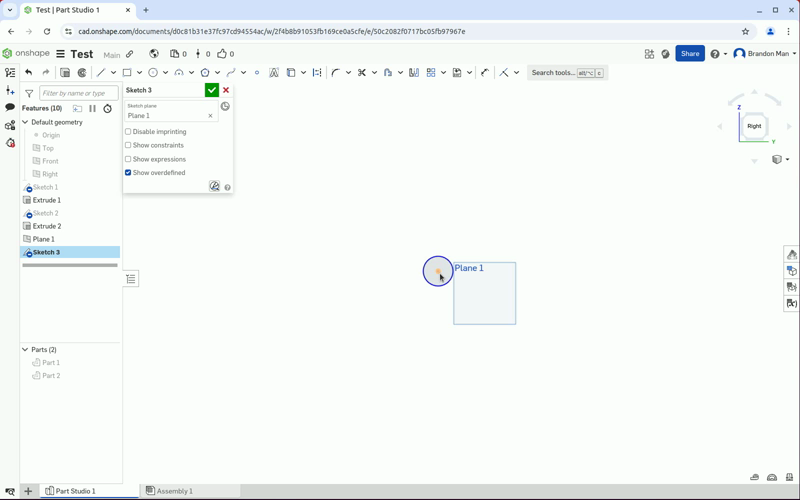
scroll(6)
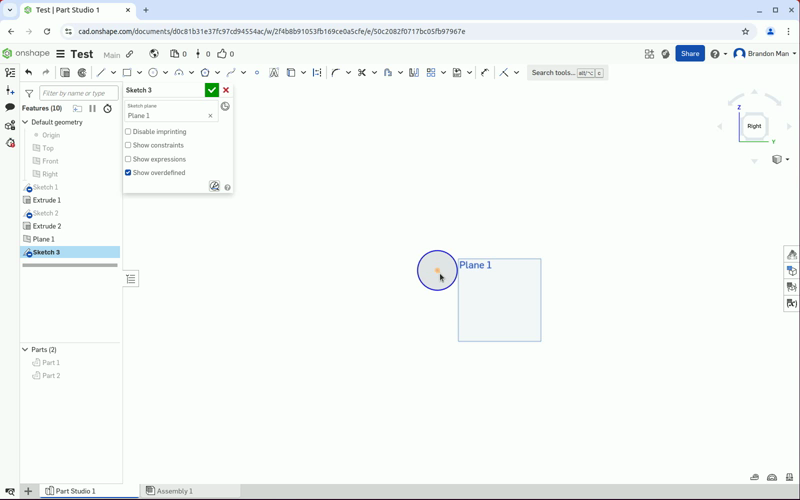
scroll(6)
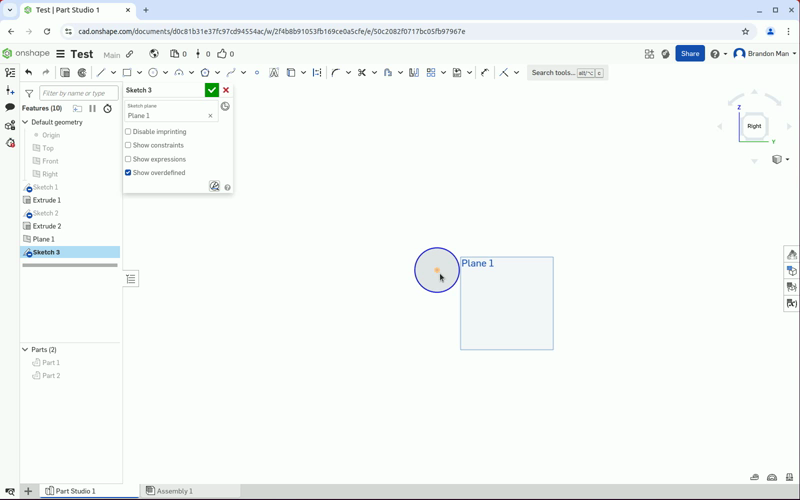
scroll(6)
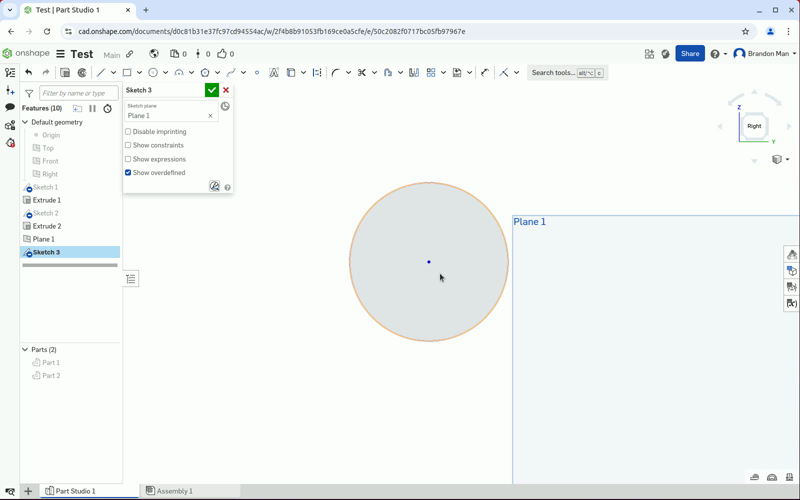
click(440, 273)
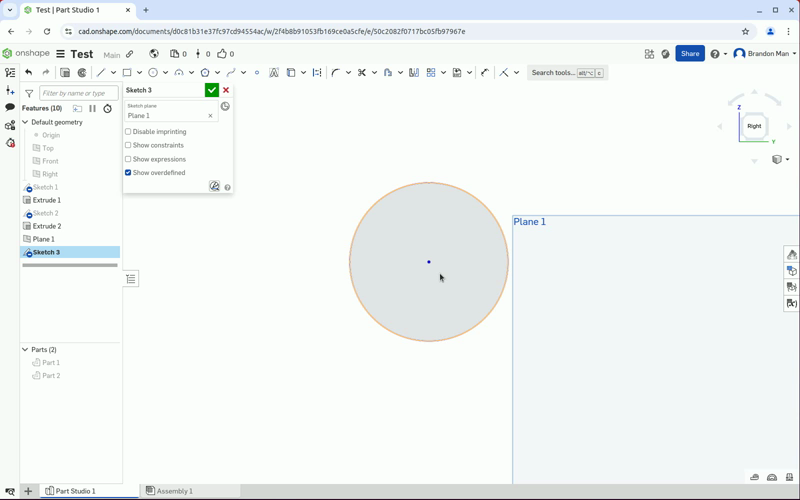
scroll(-6)
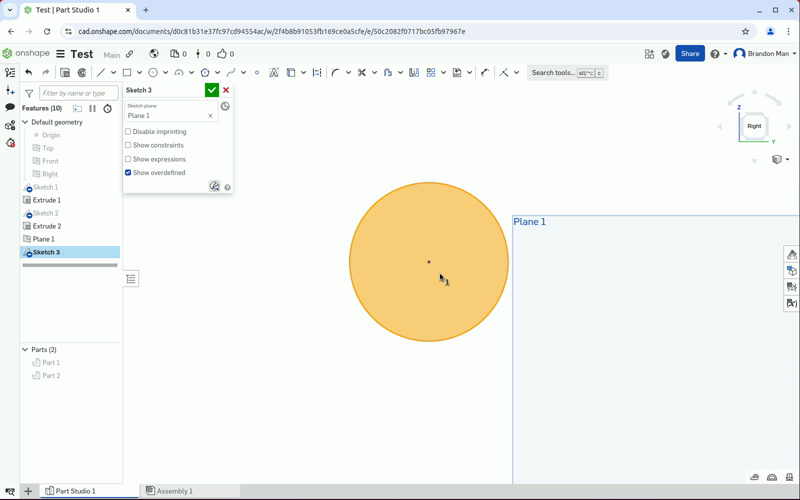
scroll(-6)
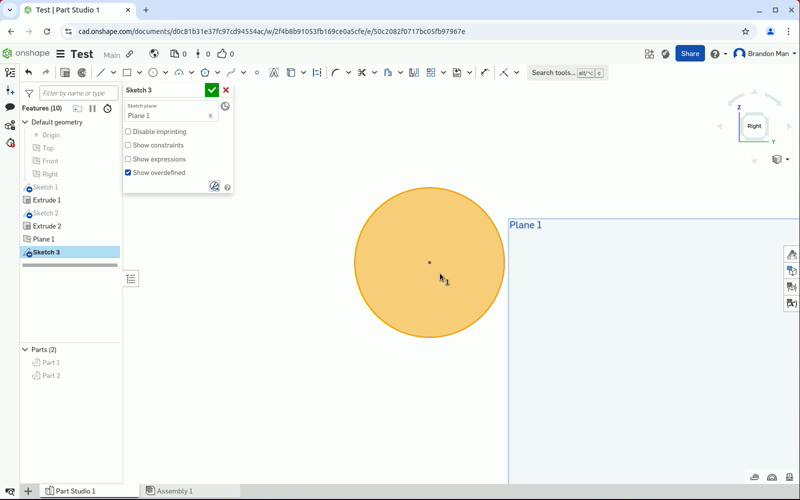
scroll(-6)
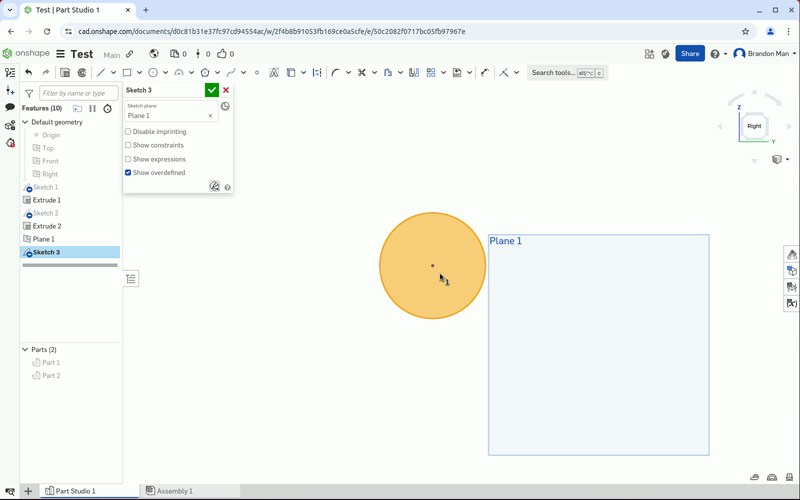
scroll(-6)
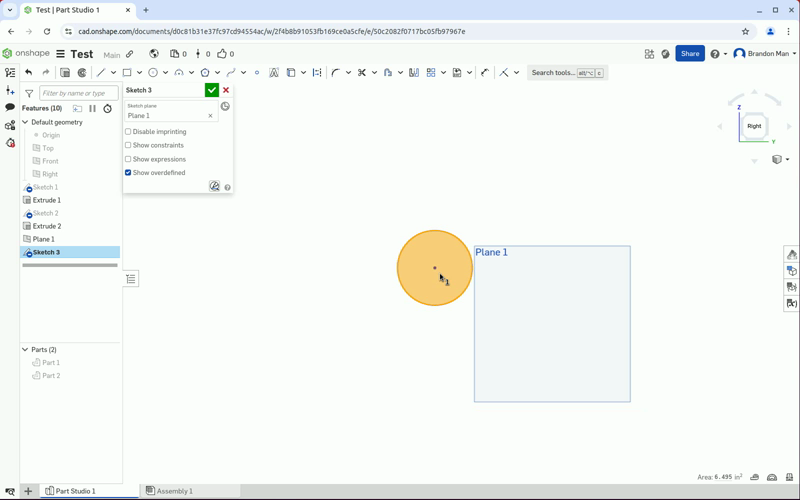
scroll(-6)
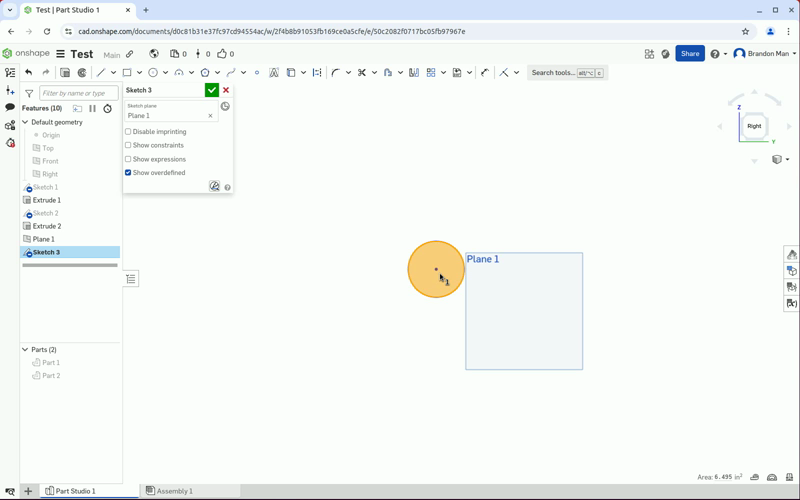
scroll(-6)
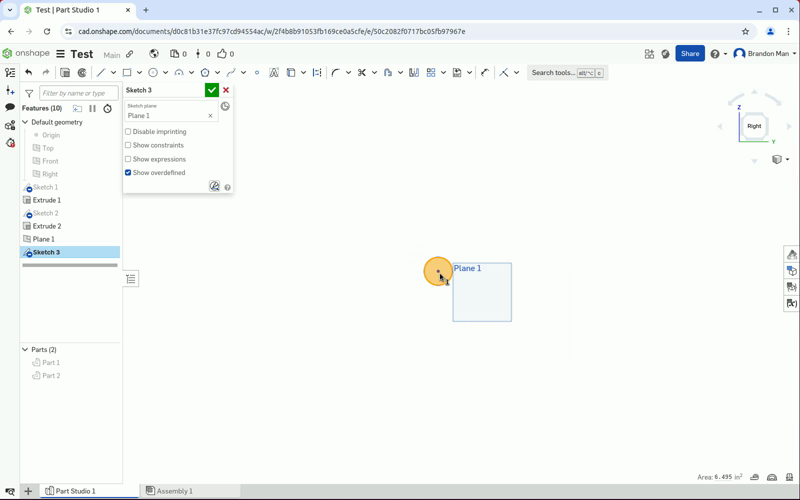
scroll(-6)
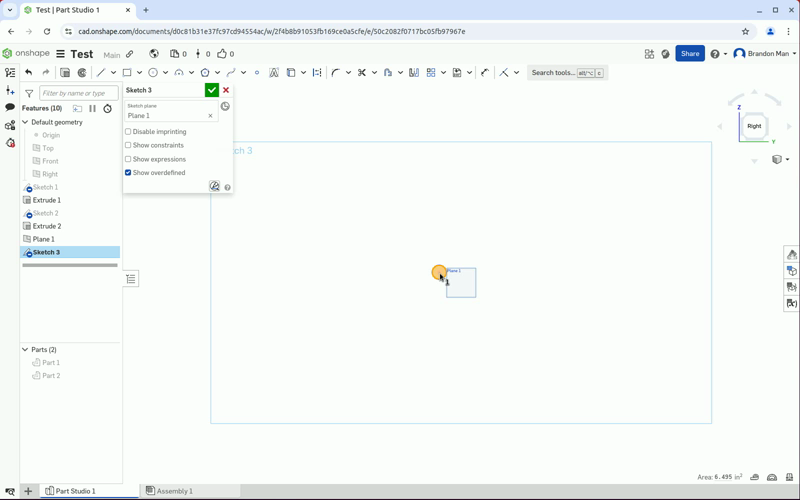
mouse_move(73, 352)
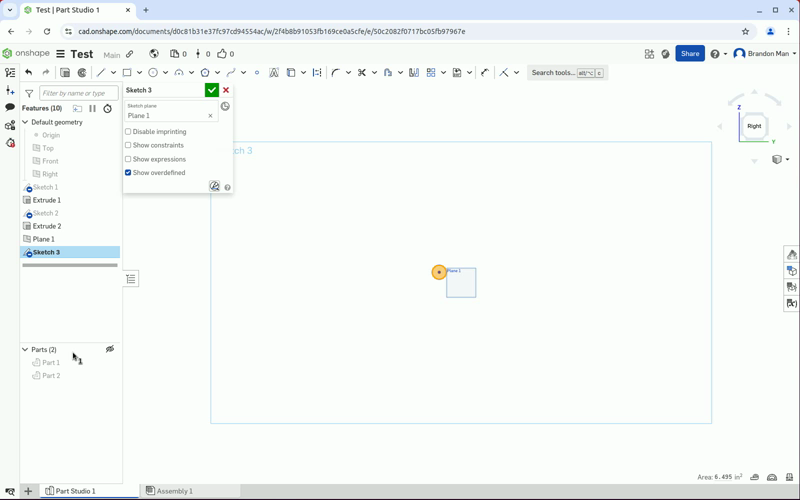
key(shift+y)
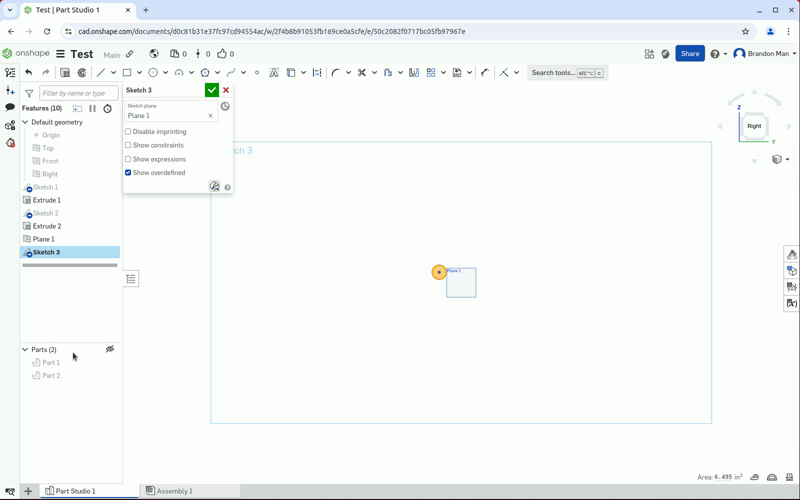
key(shift+e)
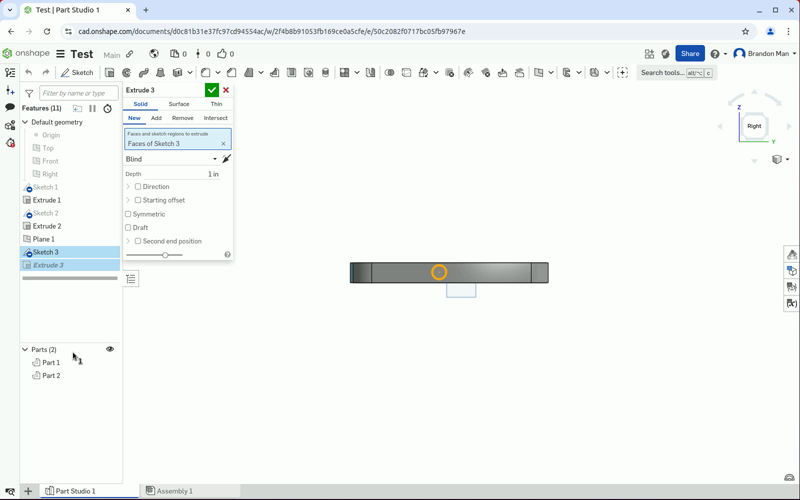
mouse_move(143, 106)
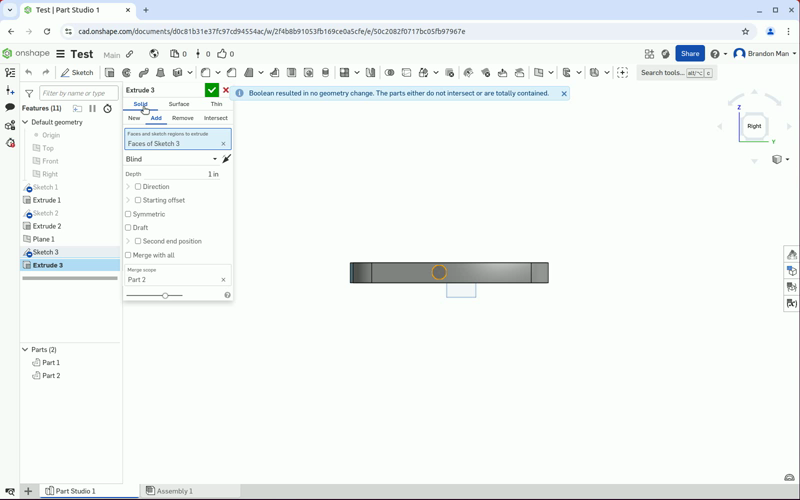
click(143, 106)
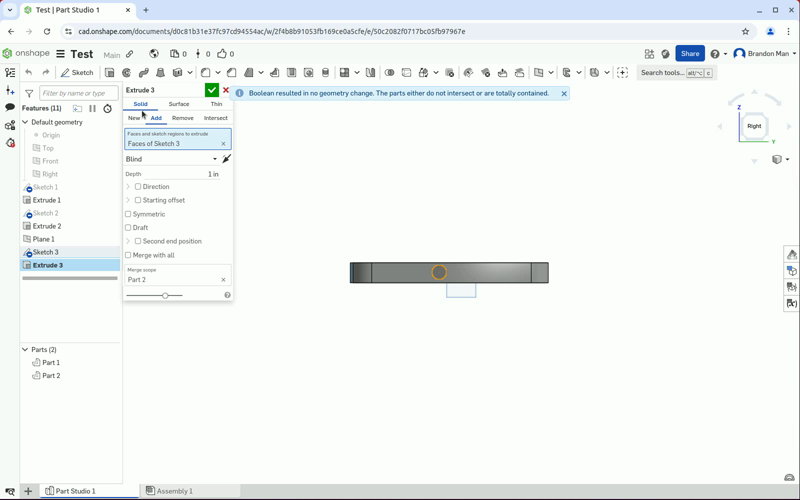
mouse_move(137, 120)
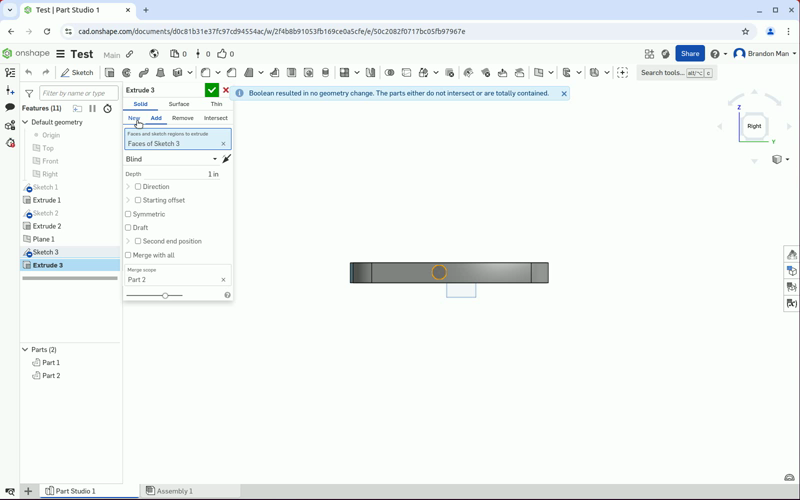
click(137, 120)
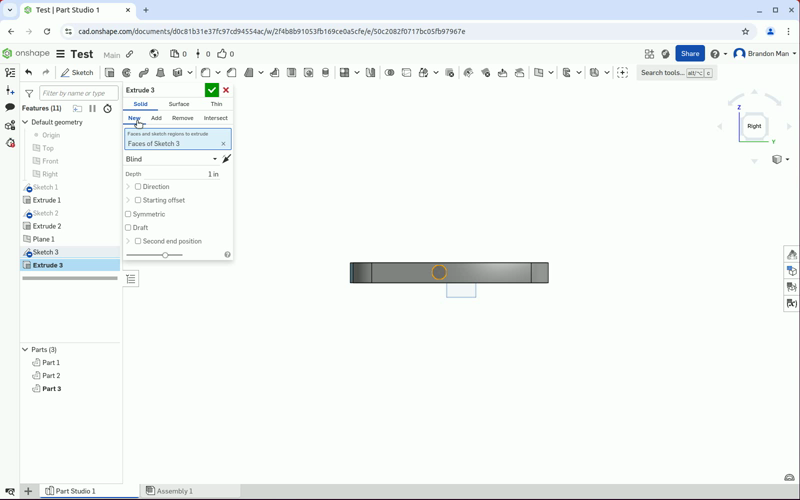
key(tab, 4)
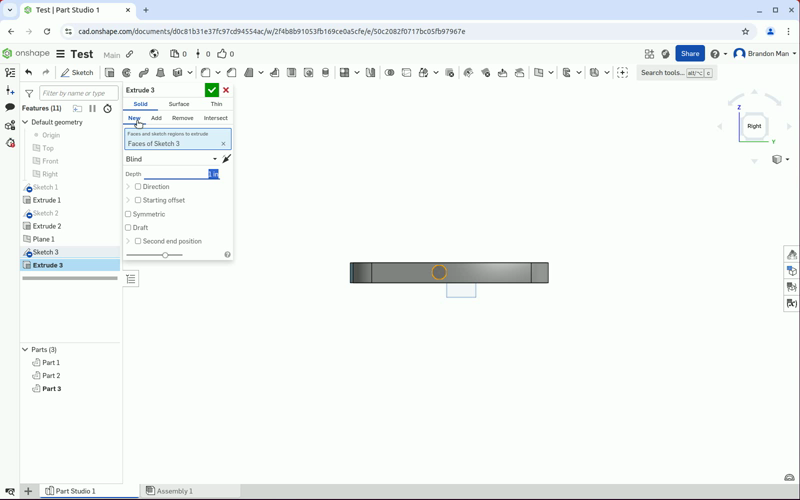
text(24.553)
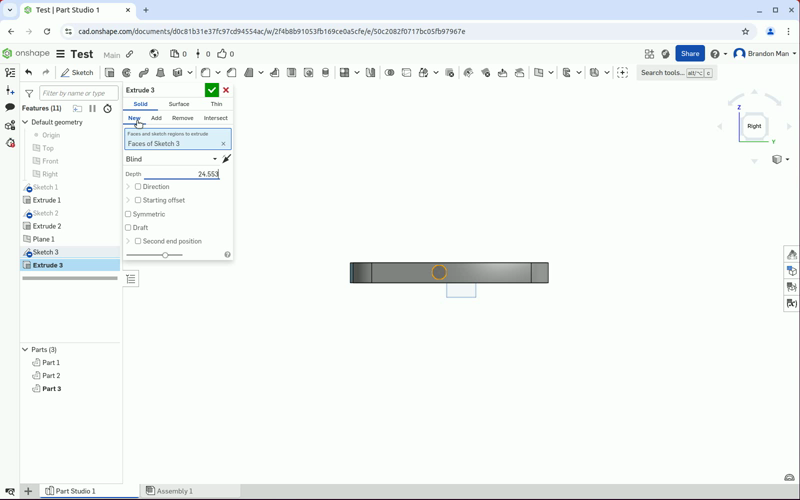
key(enter)
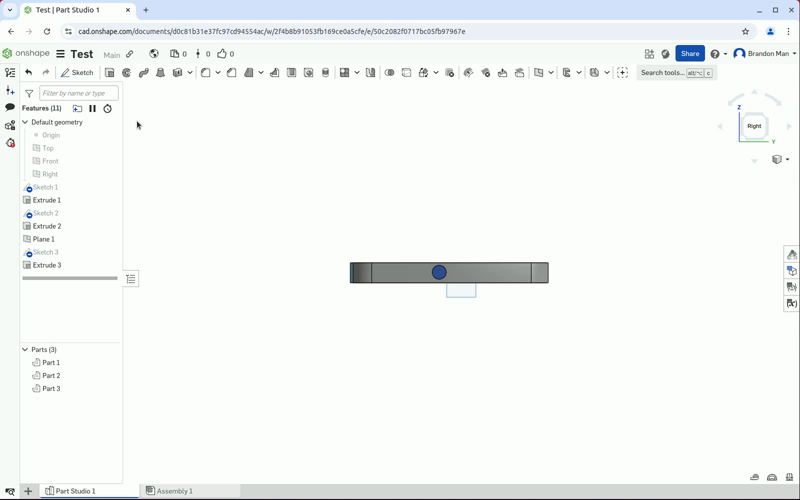
key(shift+h)
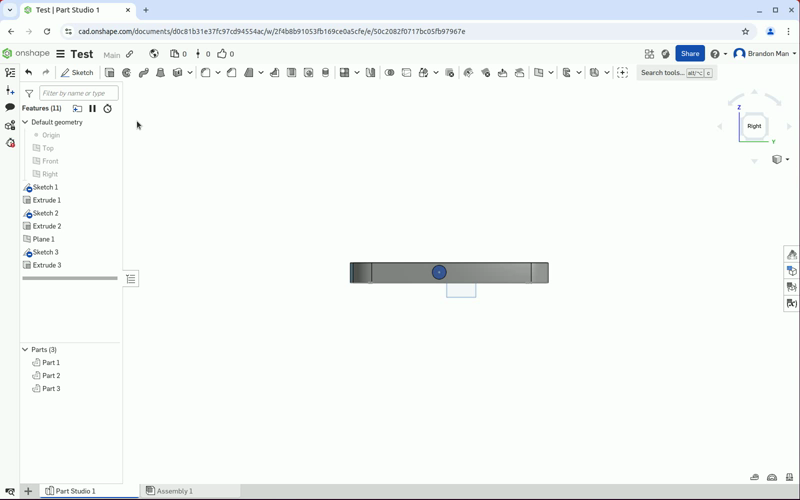
key(shift+h)
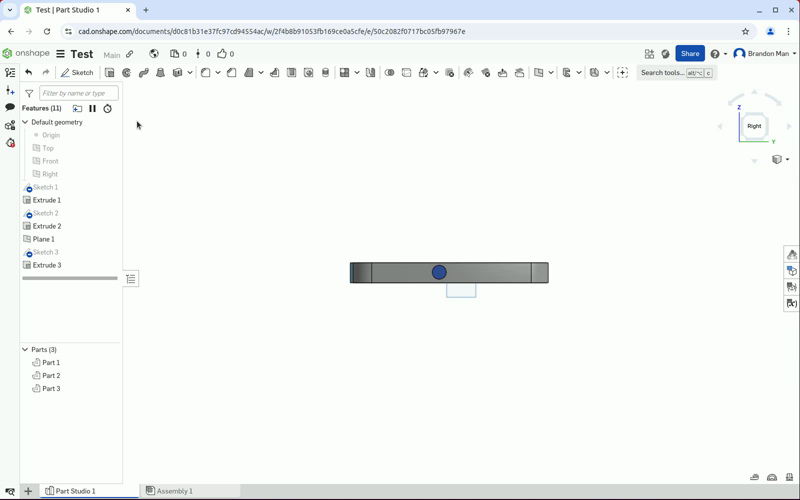
mouse_move(73, 189)
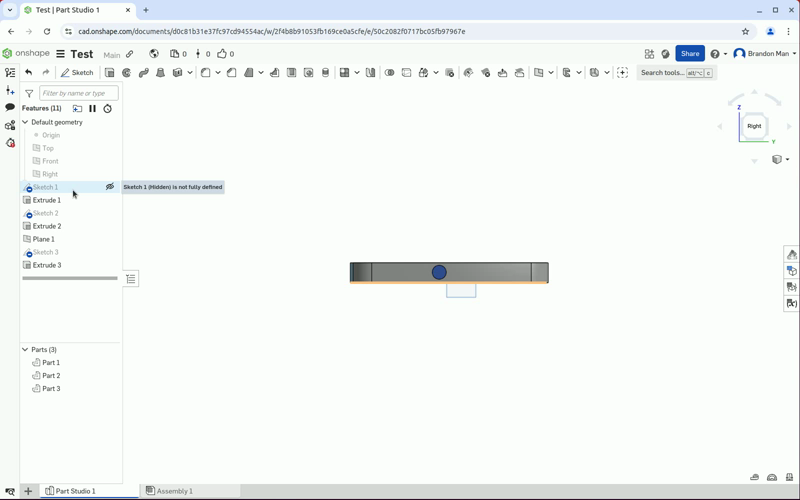
click(73, 189)
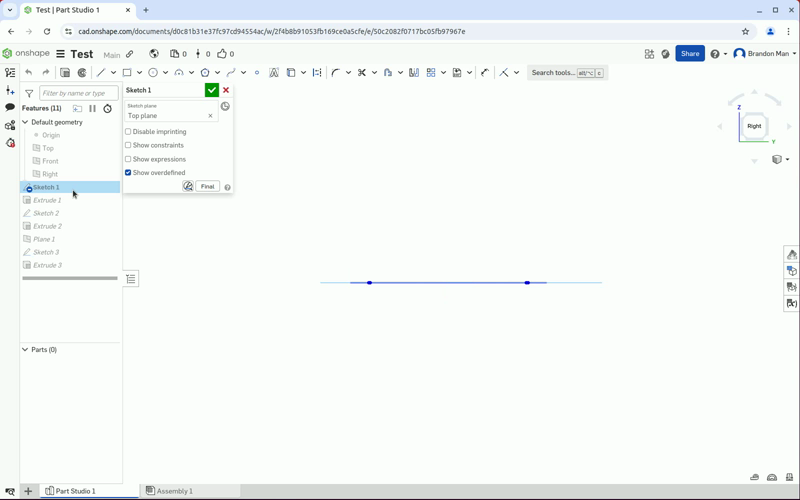
mouse_move(229, 92)
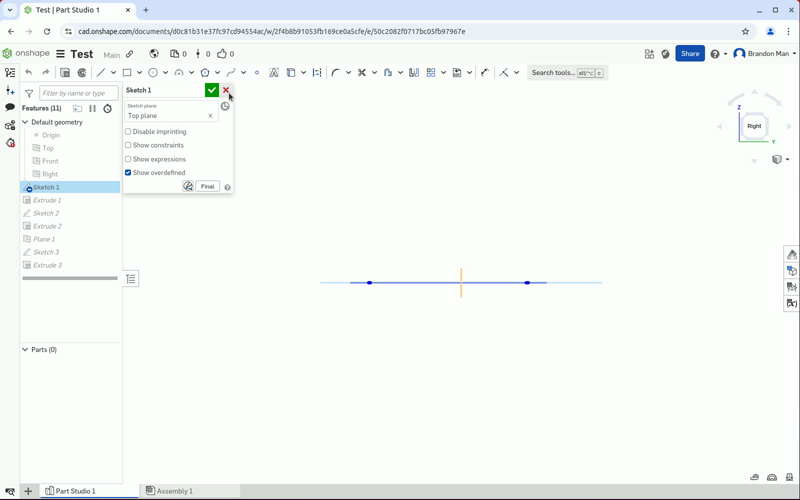
click(229, 92)
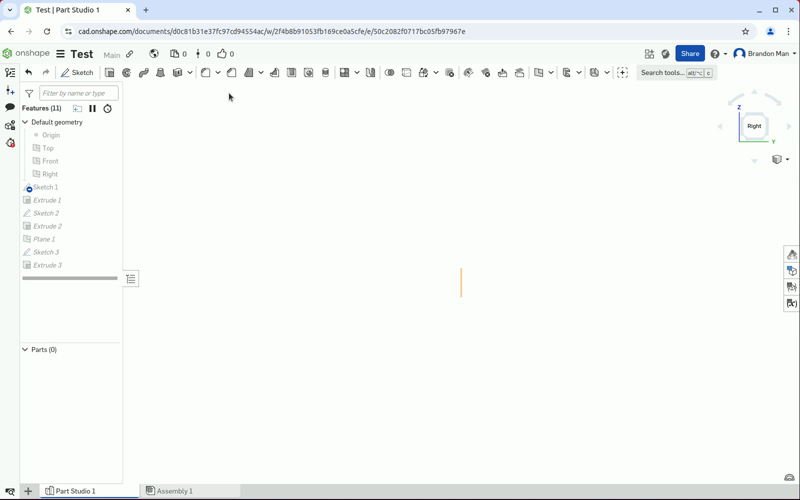
mouse_move(73, 352)
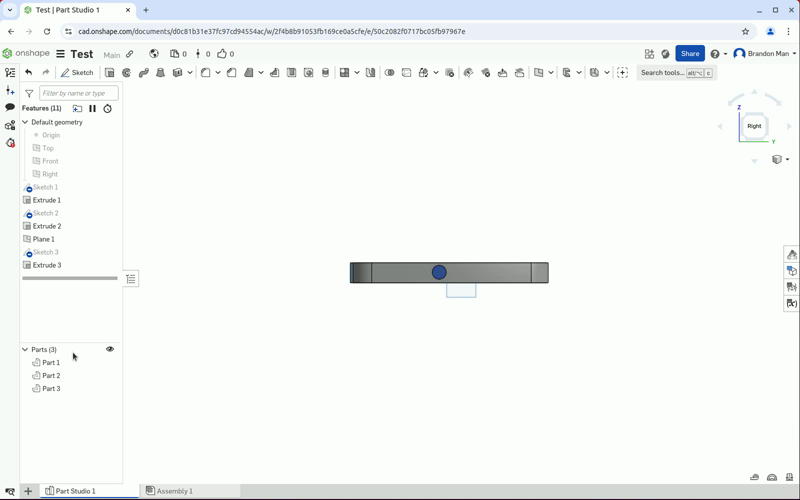
key(y)
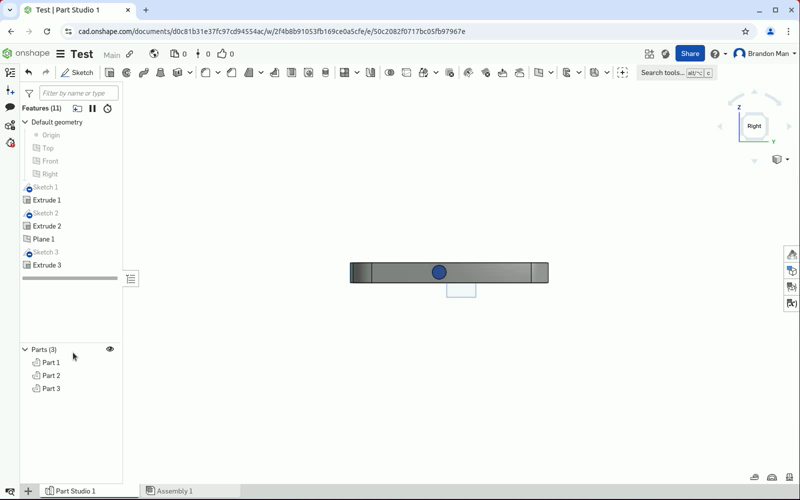
key(shift+p)
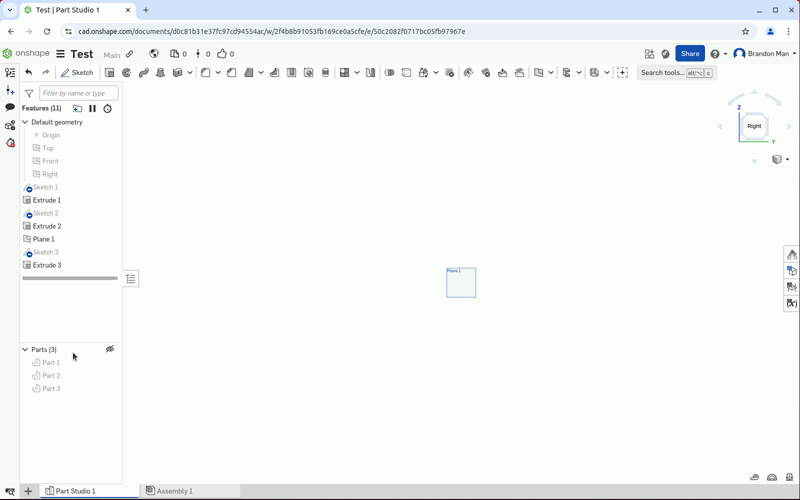
key(space)
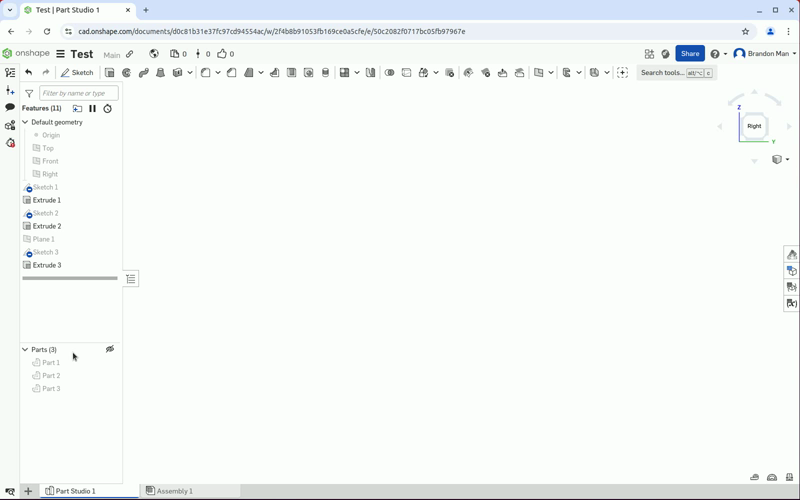
key_down(shift)
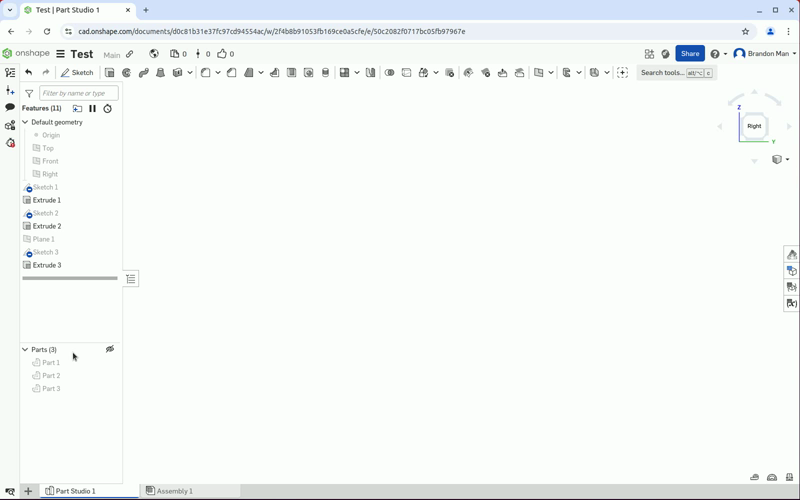
key(right)
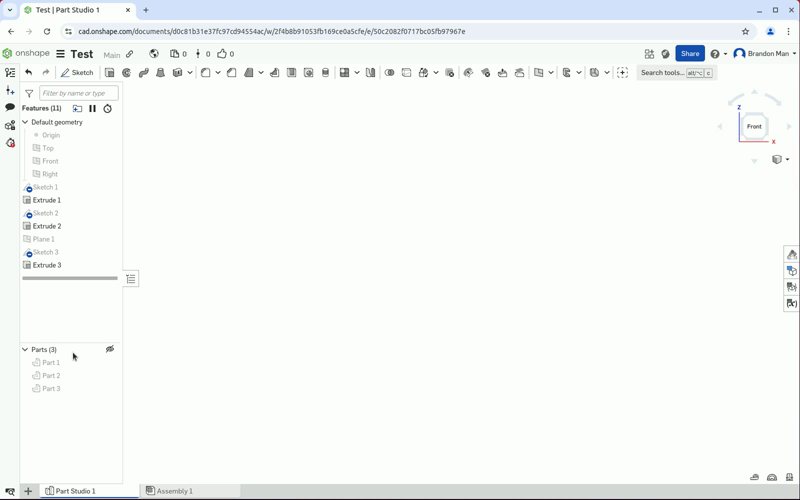
key_up(shift)
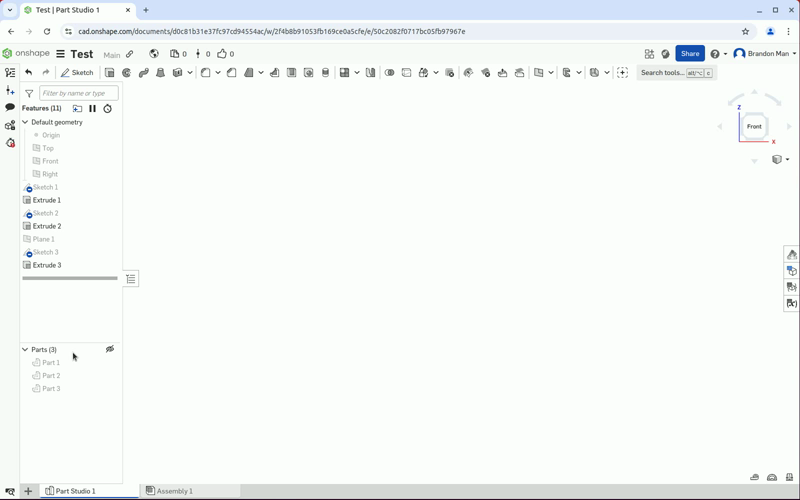
key(space)
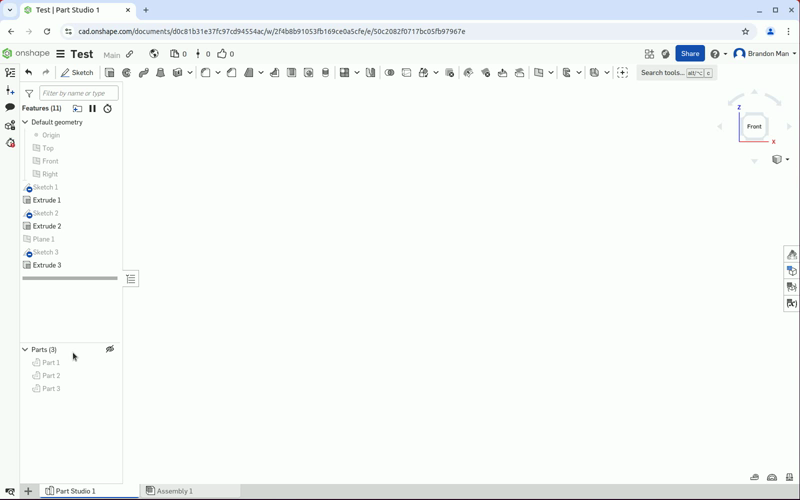
key_down(shift)
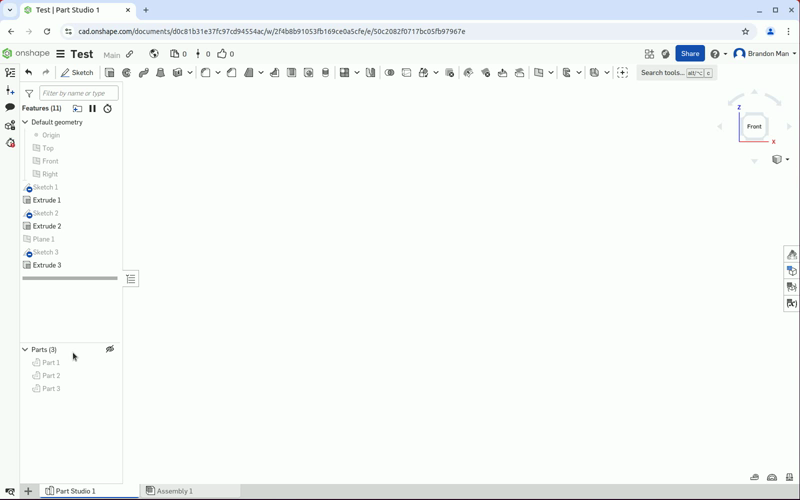
key(down)
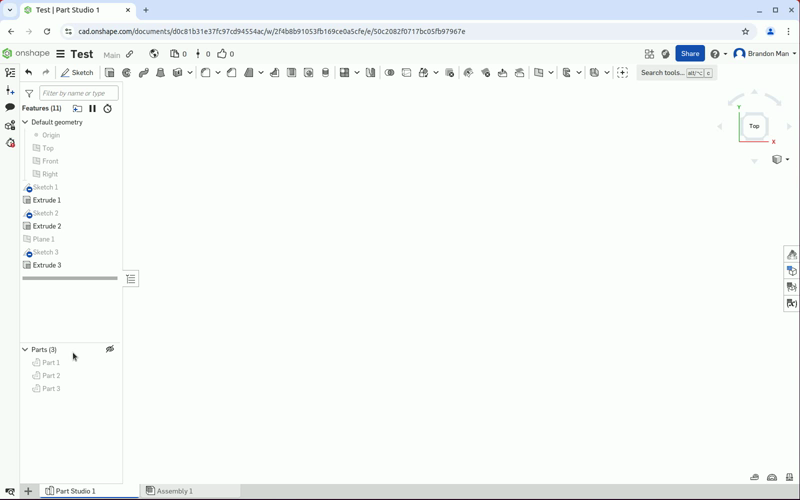
key_up(shift)
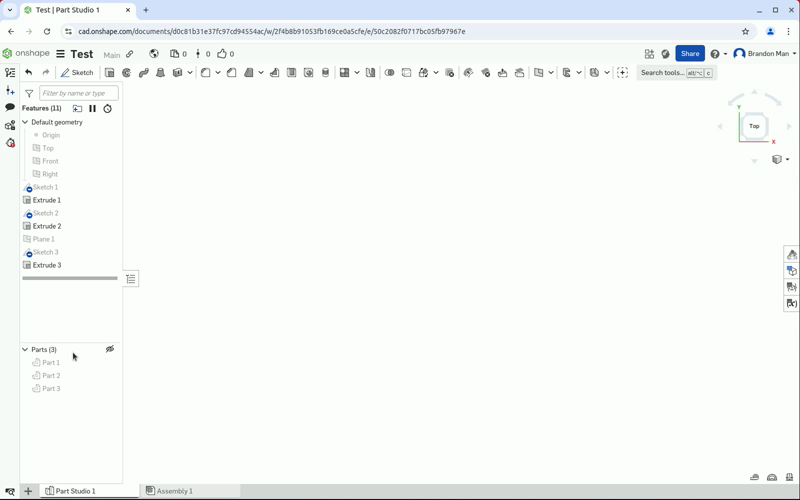
mouse_move(73, 352)
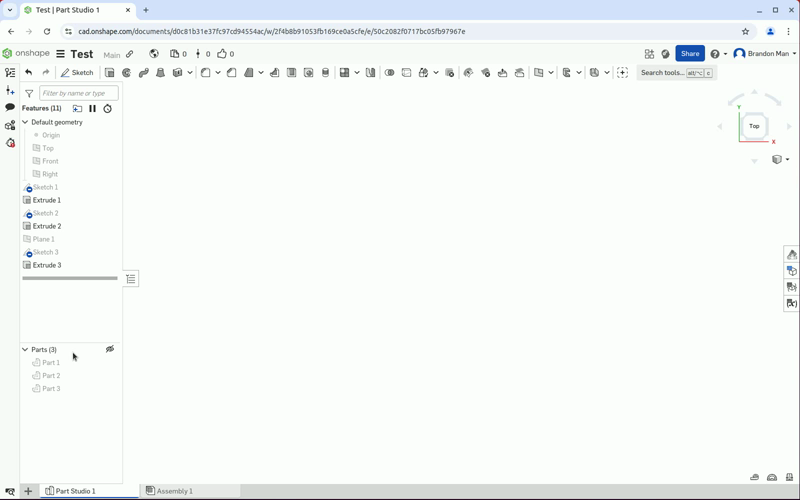
key(shift+y)
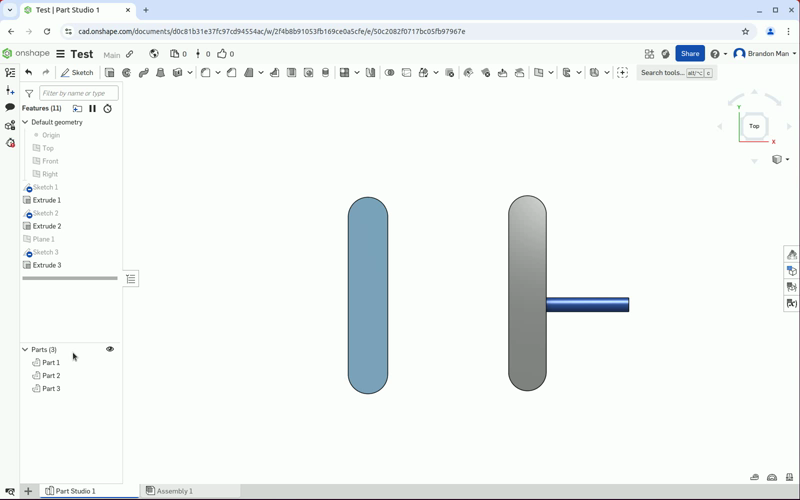
mouse_move(541, 75)
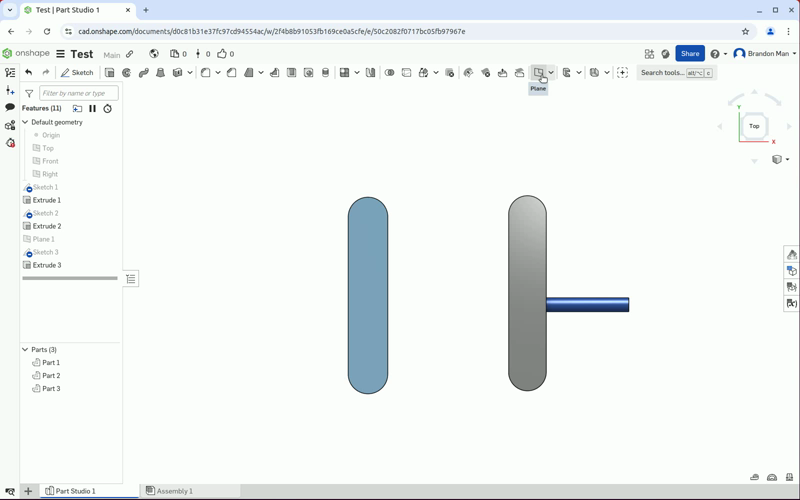
click(541, 75)
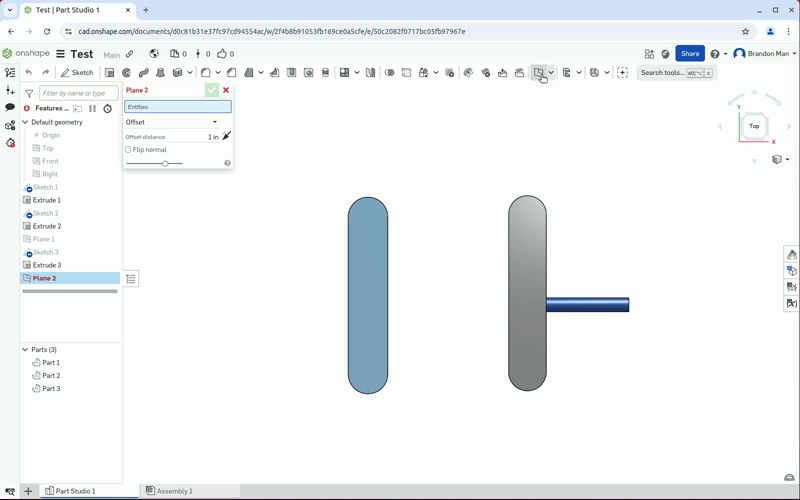
mouse_move(73, 150)
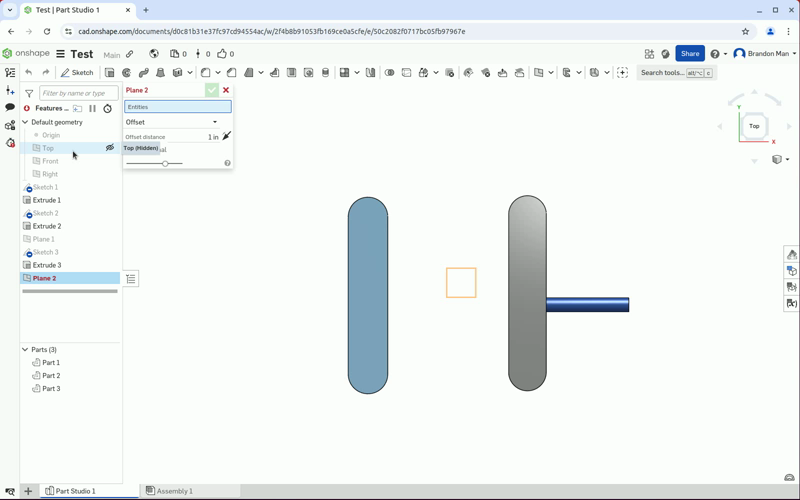
click(73, 150)
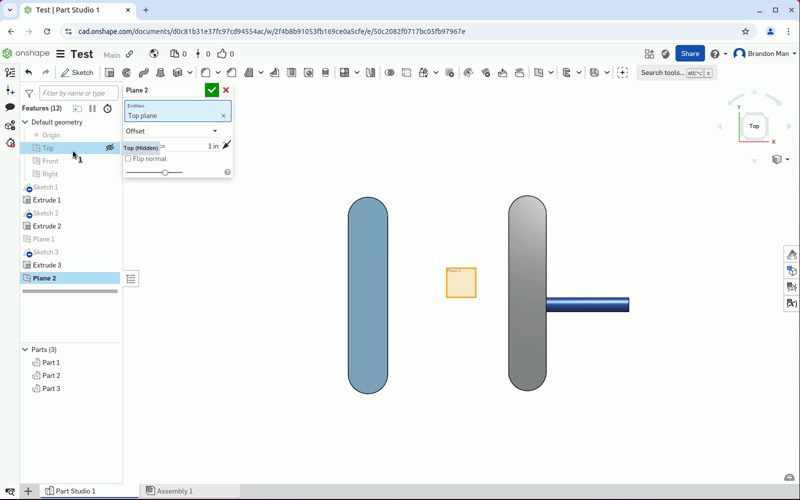
key(tab, 2)
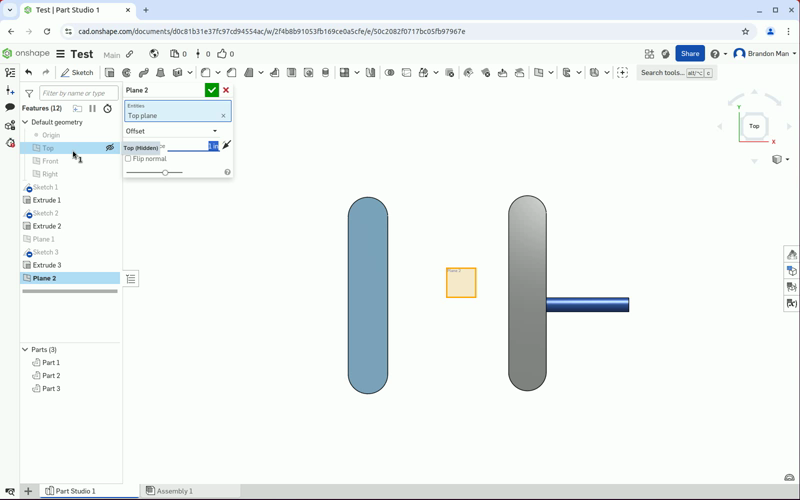
text(4.098)
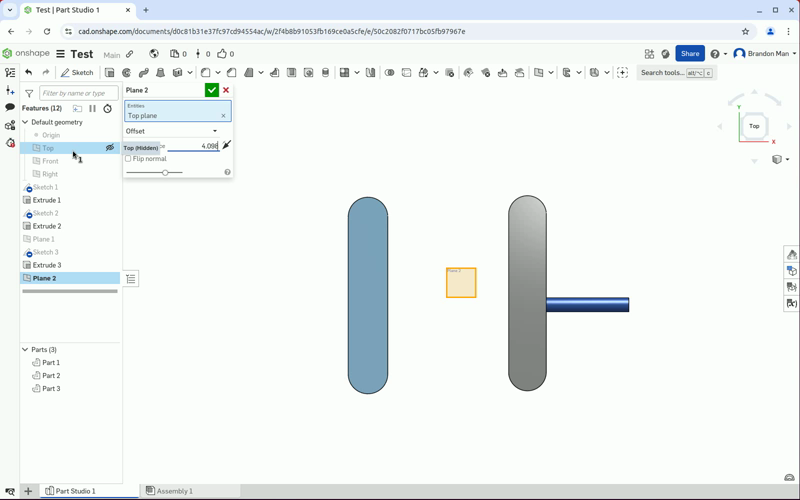
key(enter, 2)
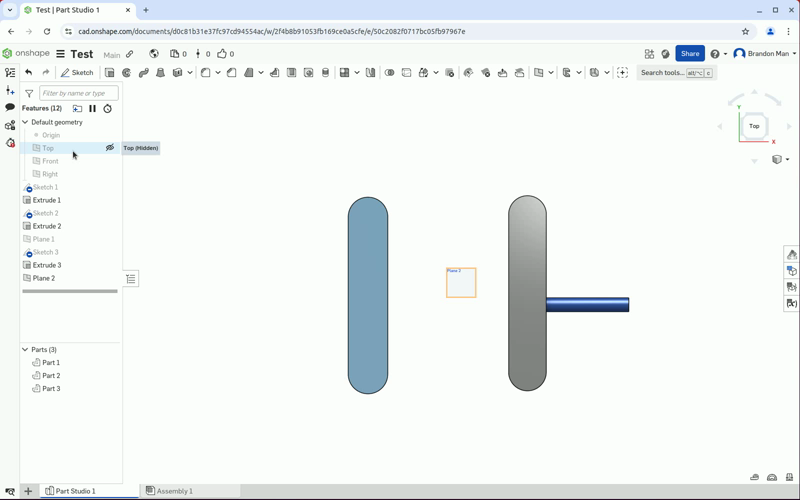
key(shift+s)
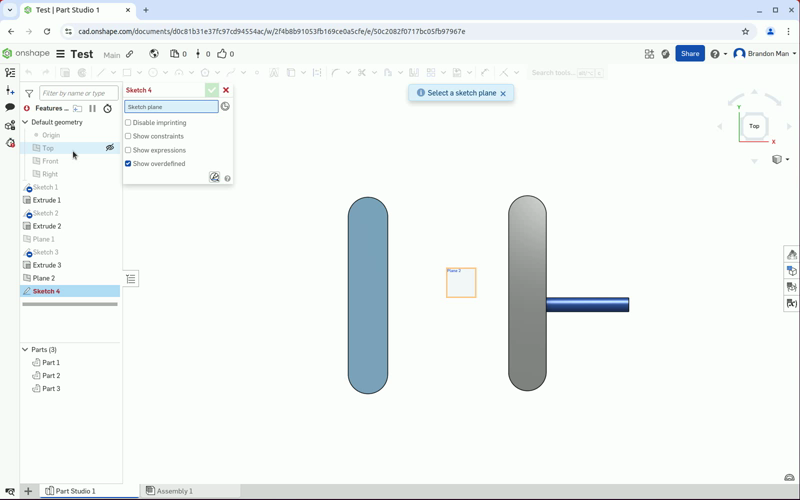
mouse_move(73, 280)
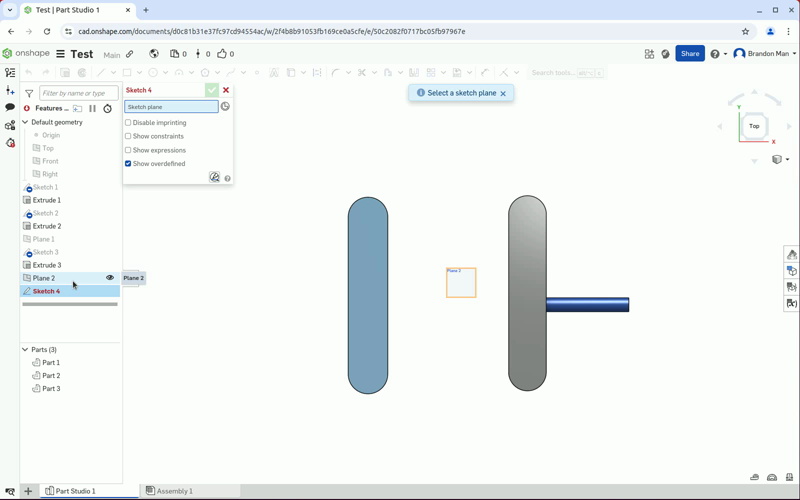
click(73, 280)
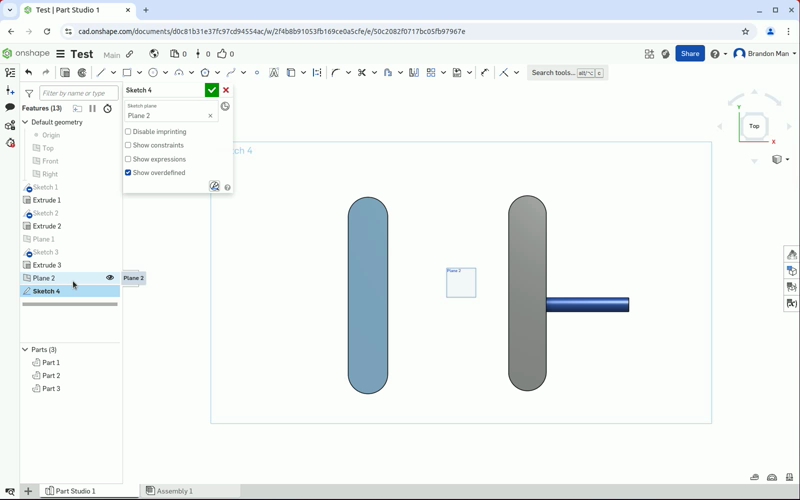
mouse_move(73, 352)
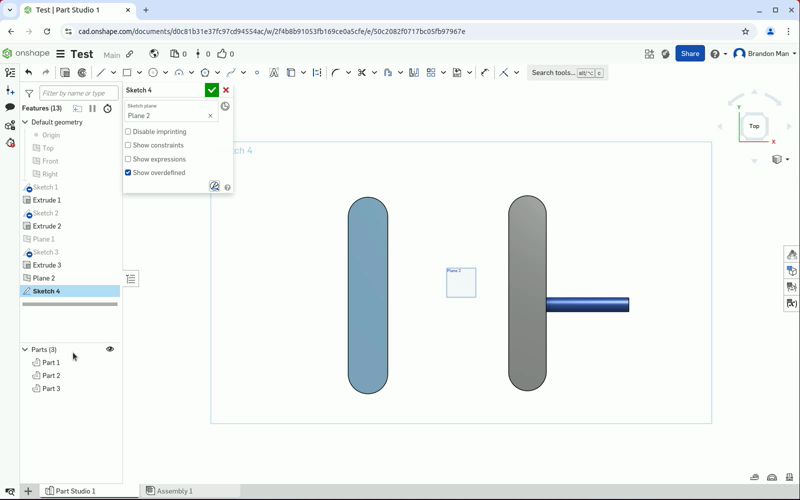
key(y)
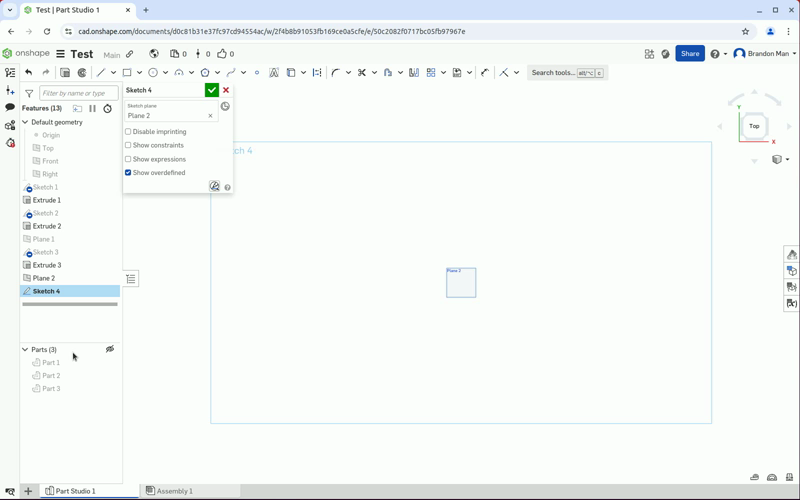
key(c)
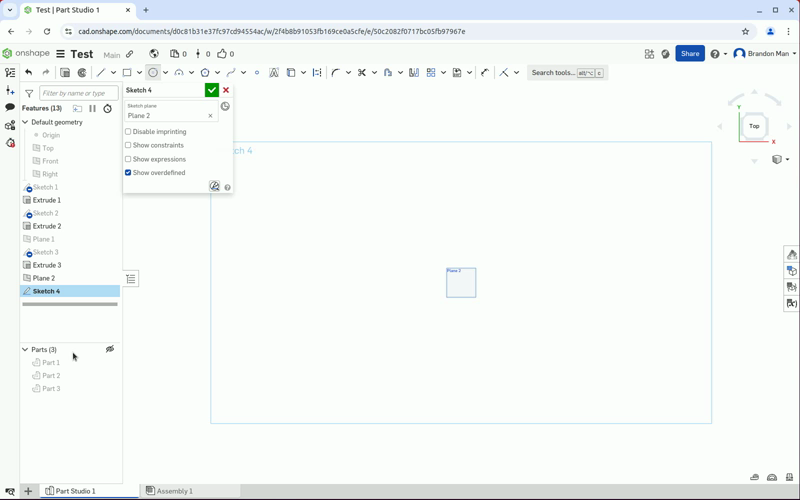
key_down(shift)
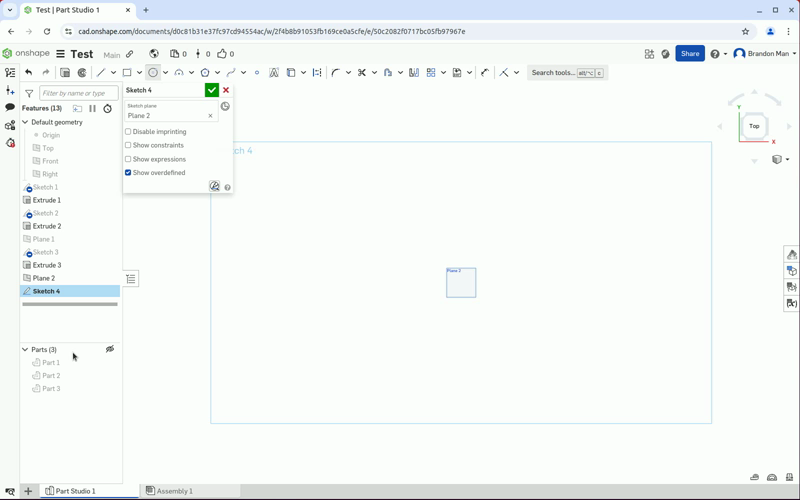
mouse_move(527, 282)
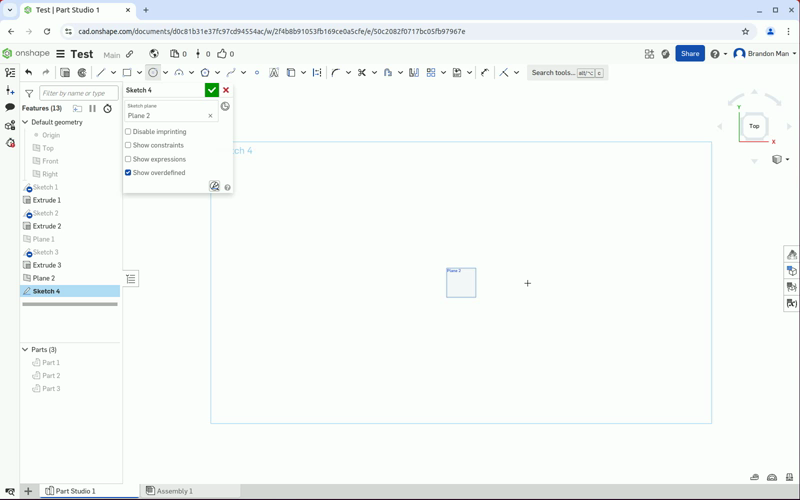
click(527, 282)
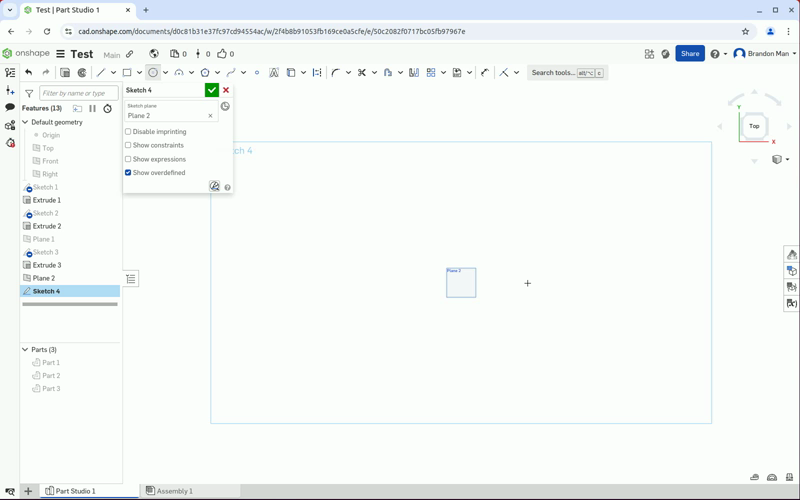
key_up(shift)
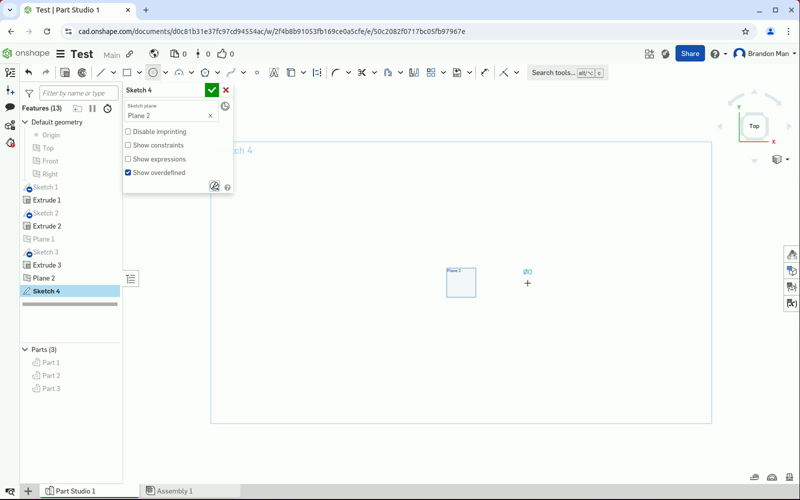
mouse_move(533, 282)
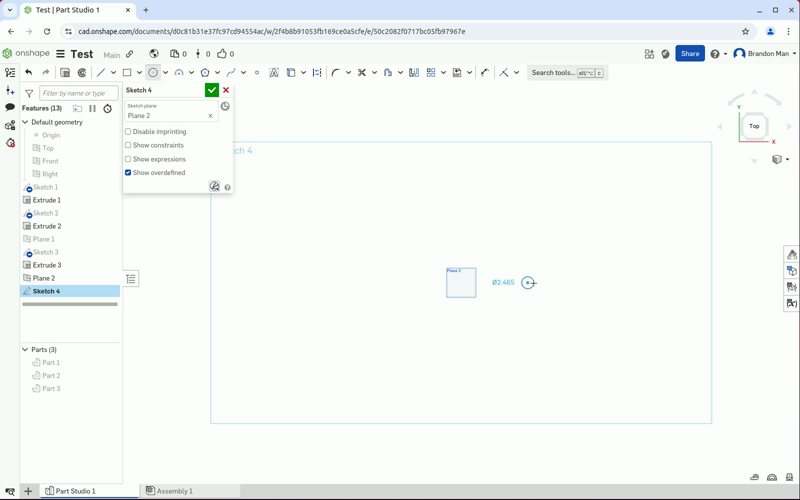
click(533, 282)
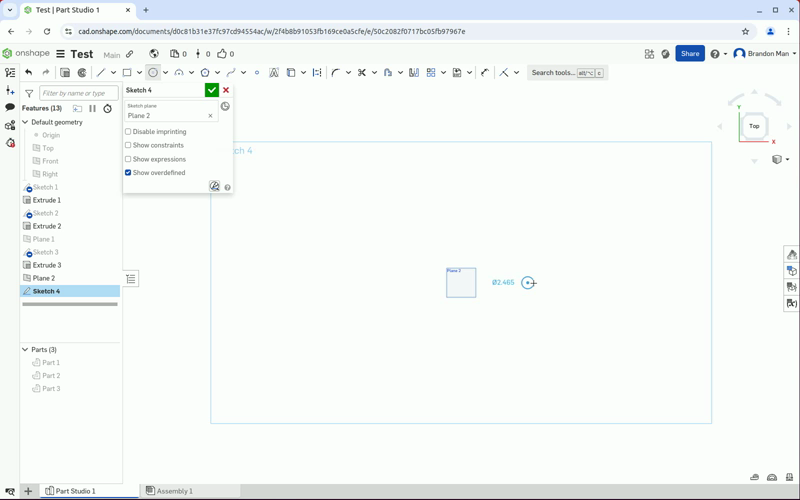
key(esc)
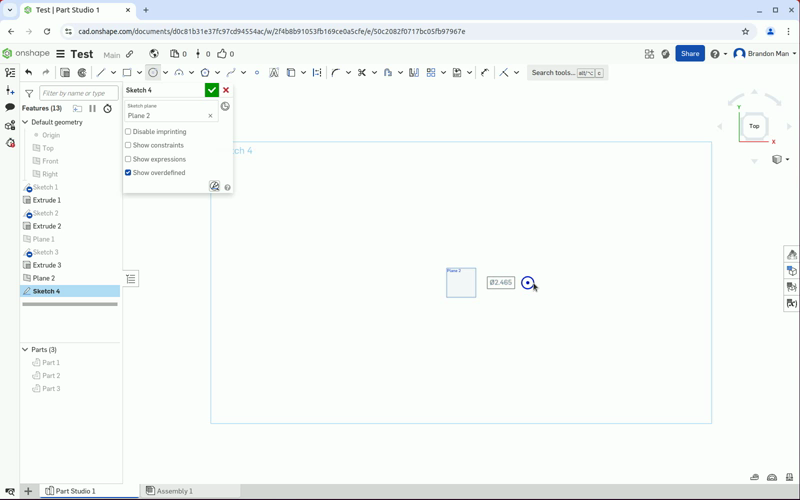
mouse_move(528, 285)
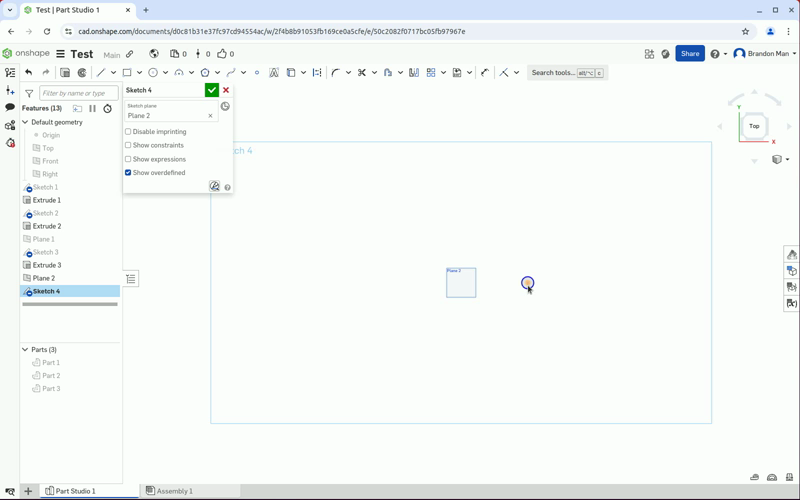
scroll(6)
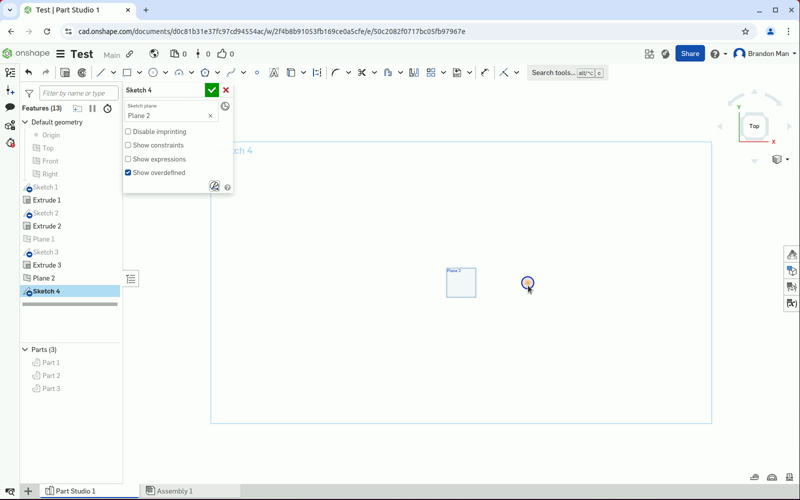
scroll(6)
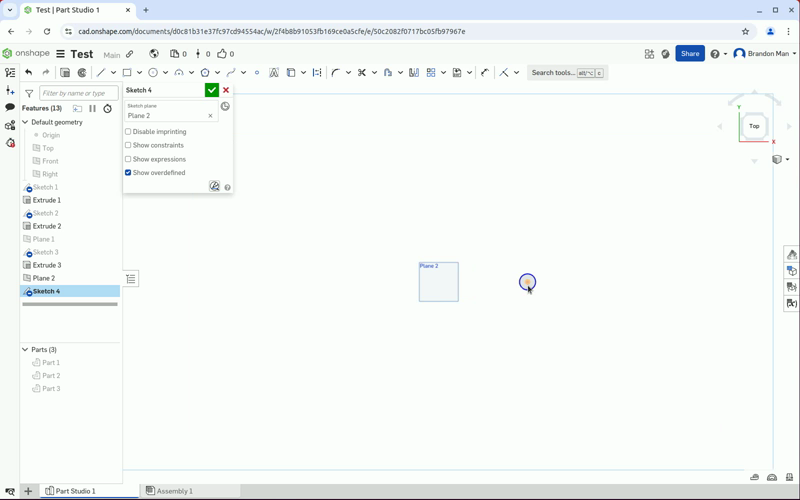
scroll(6)
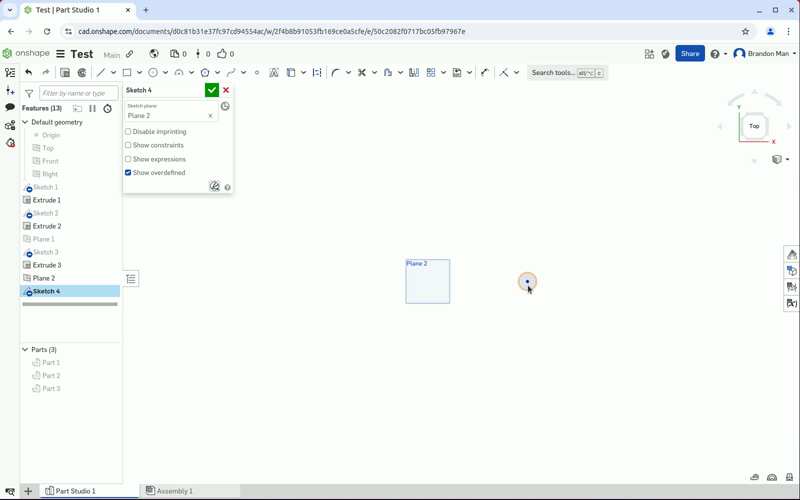
scroll(6)
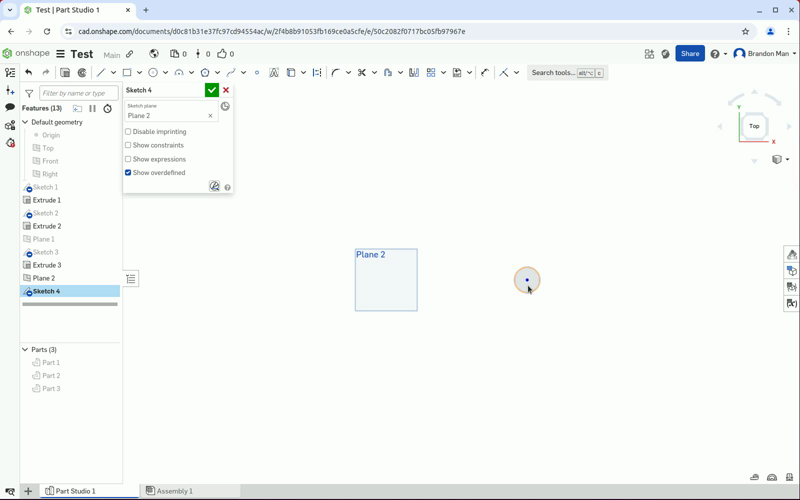
scroll(6)
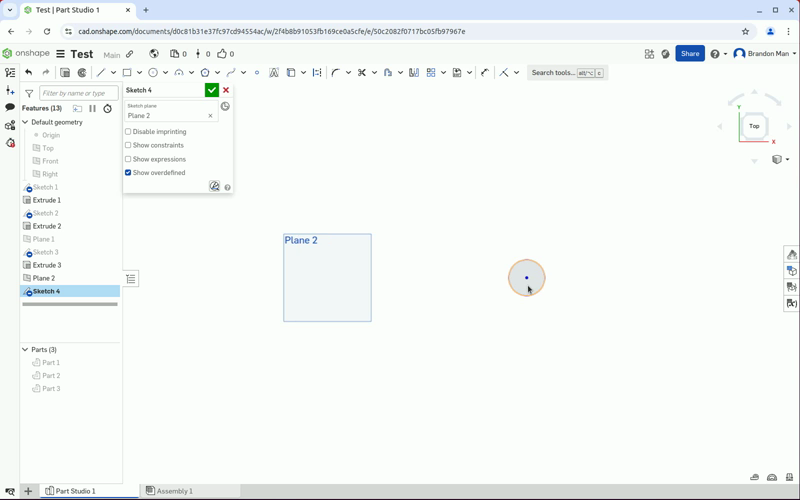
scroll(6)
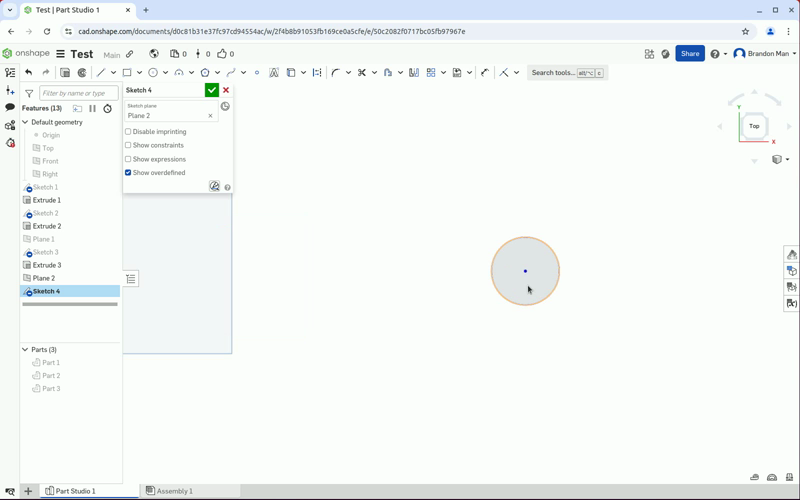
scroll(6)
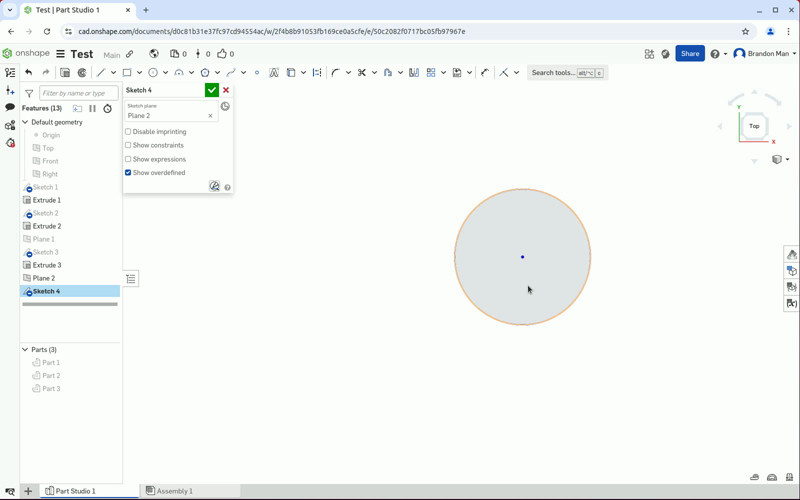
click(528, 285)
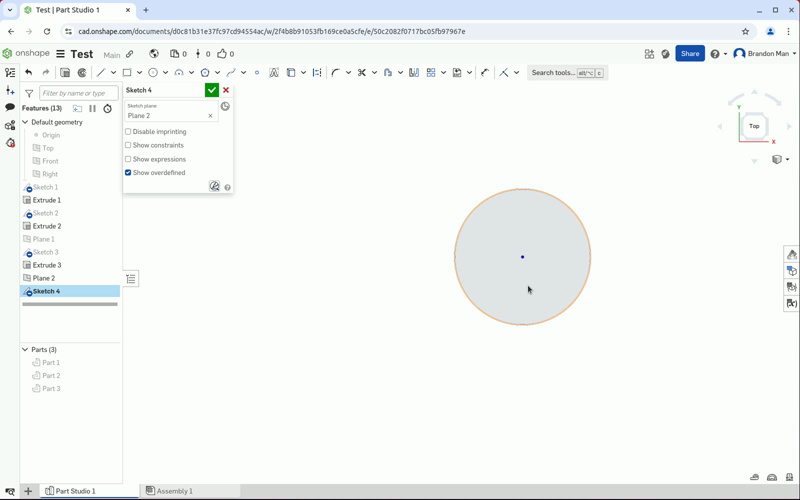
scroll(-6)
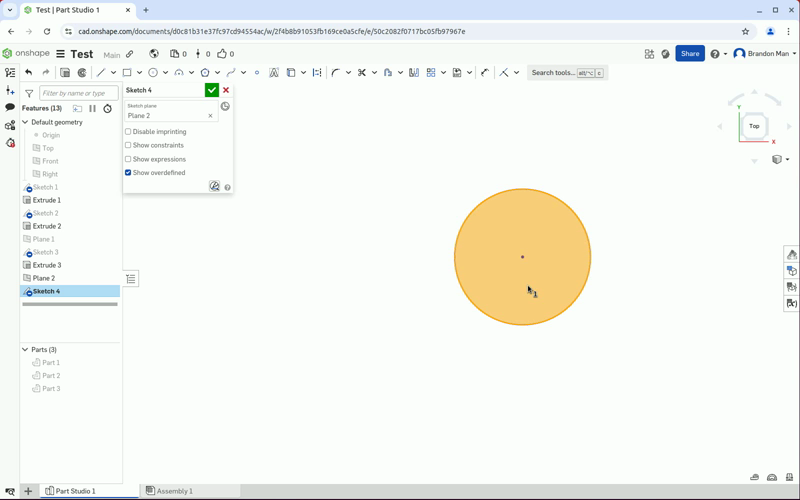
scroll(-6)
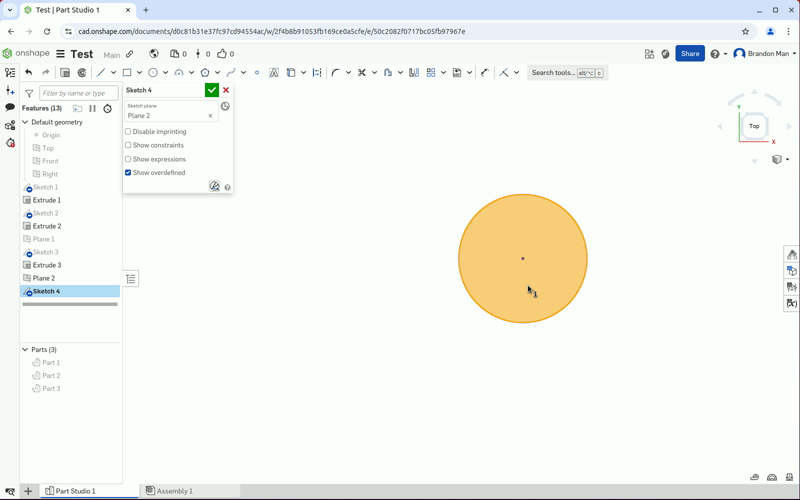
scroll(-6)
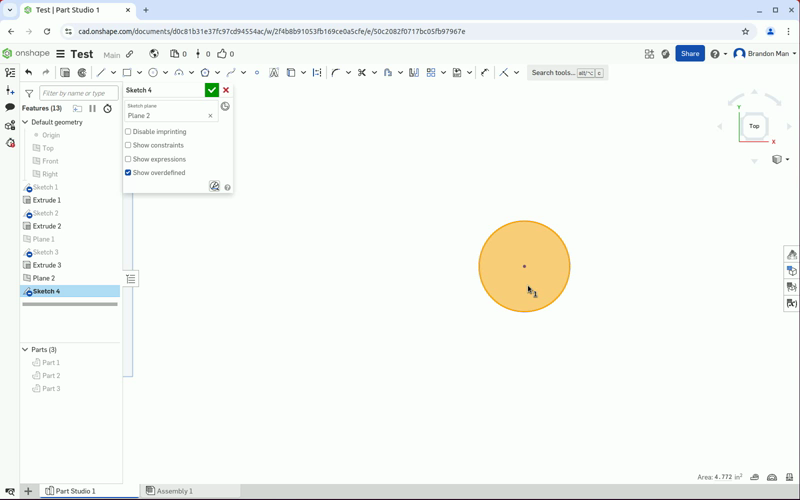
scroll(-6)
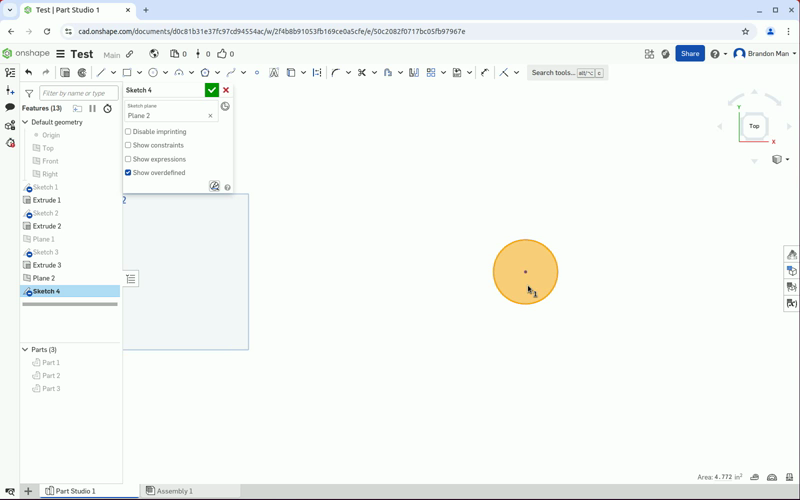
scroll(-6)
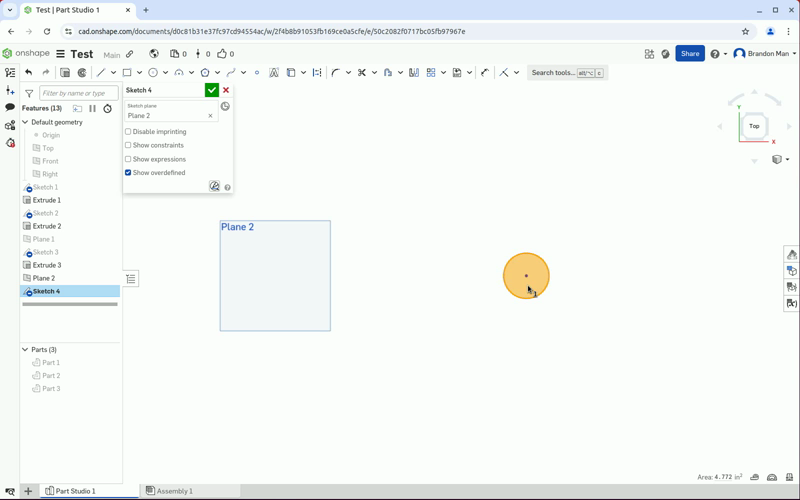
scroll(-6)
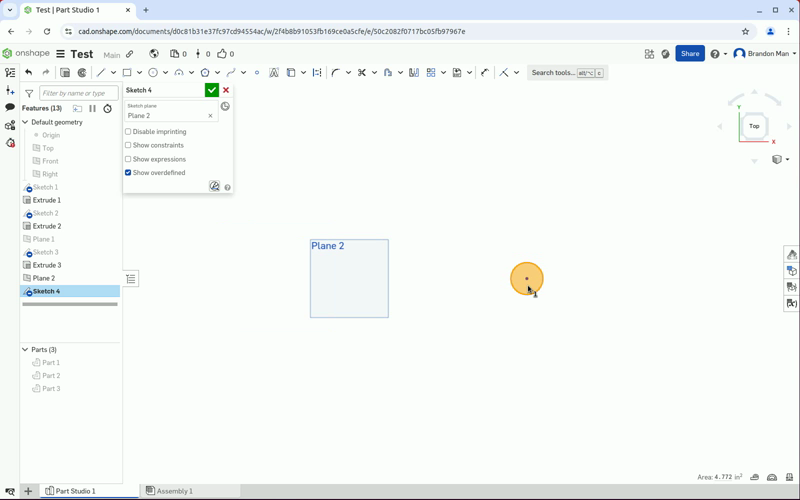
scroll(-6)
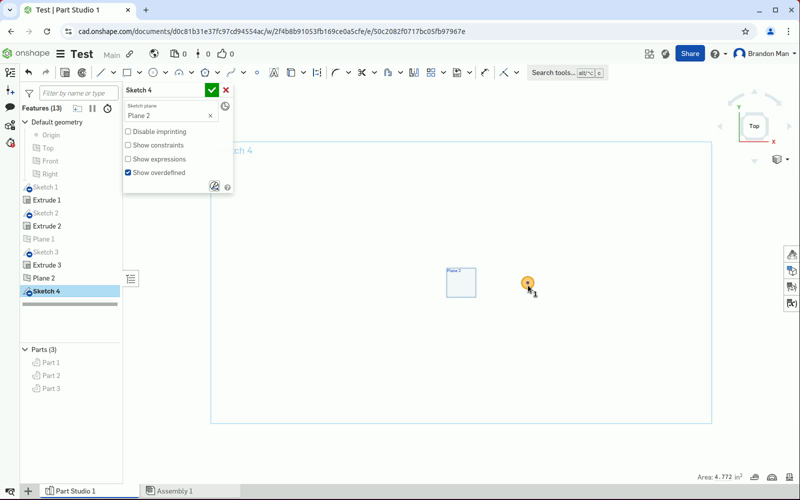
mouse_move(73, 352)
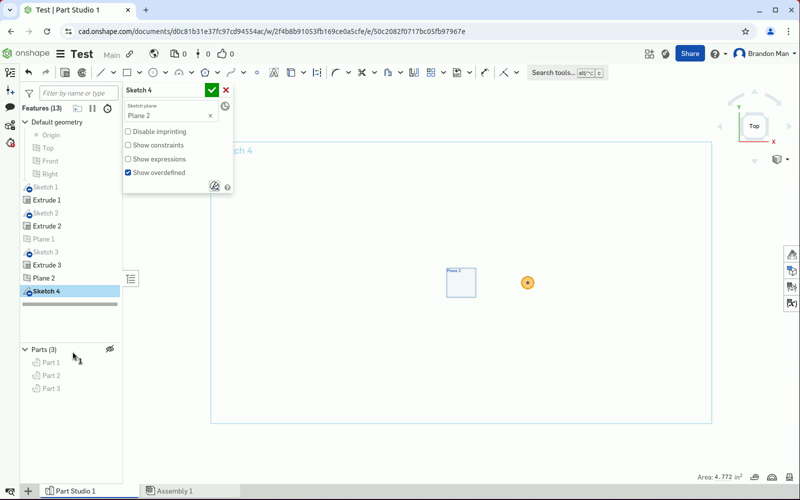
key(shift+y)
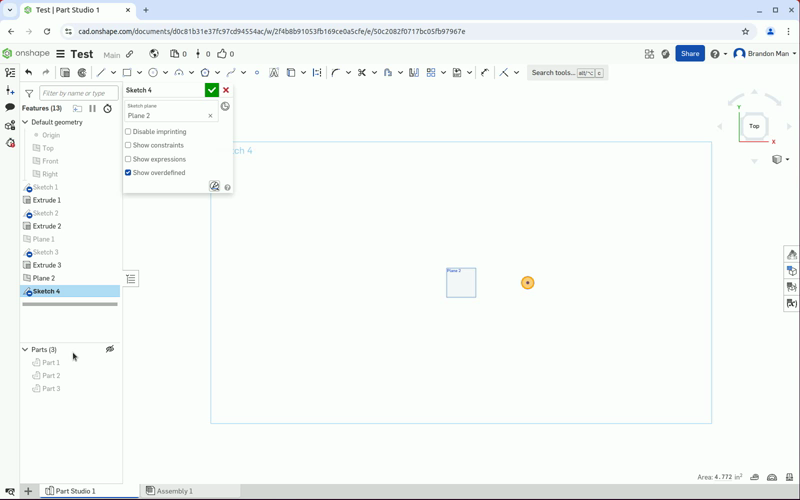
key(shift+e)
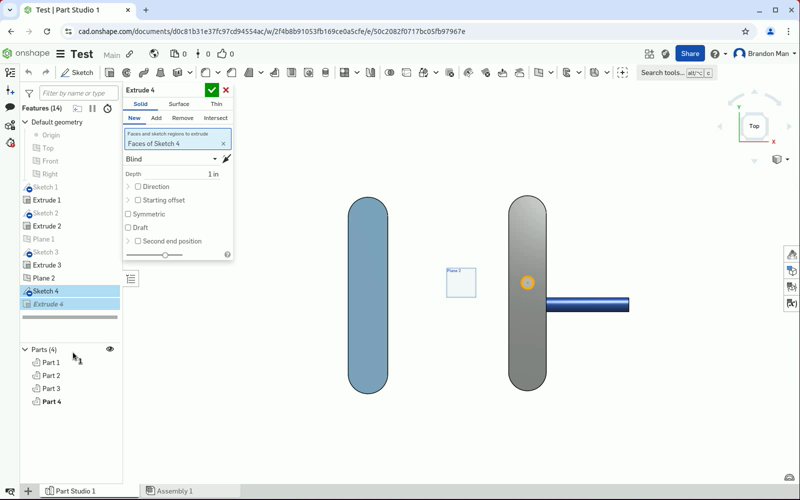
mouse_move(143, 106)
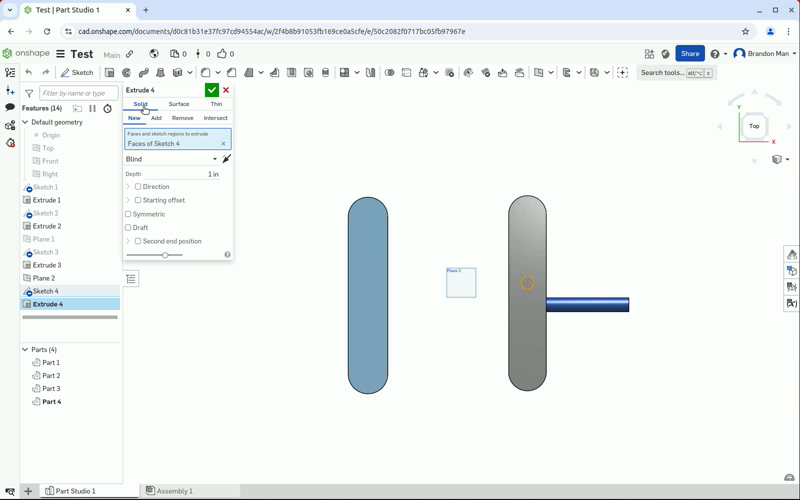
click(143, 106)
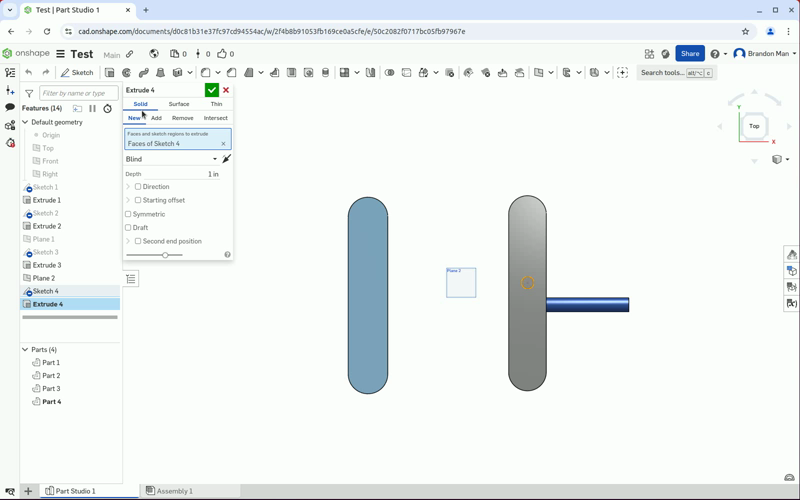
mouse_move(137, 120)
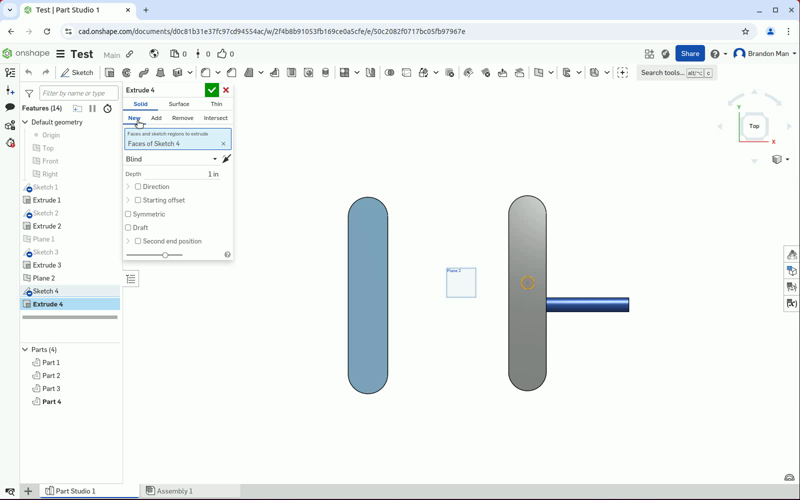
click(137, 120)
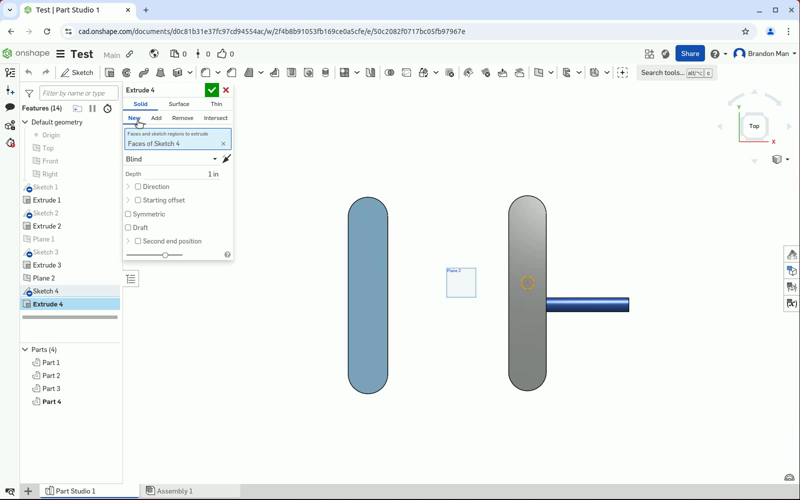
key(tab, 4)
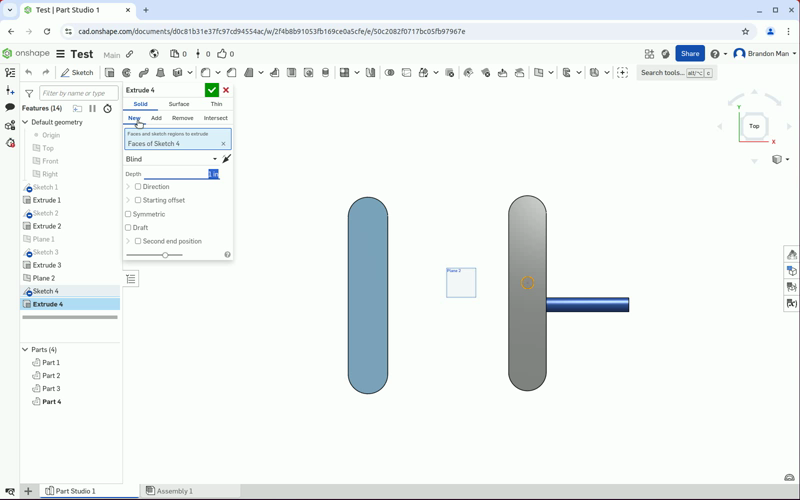
text(2.166)
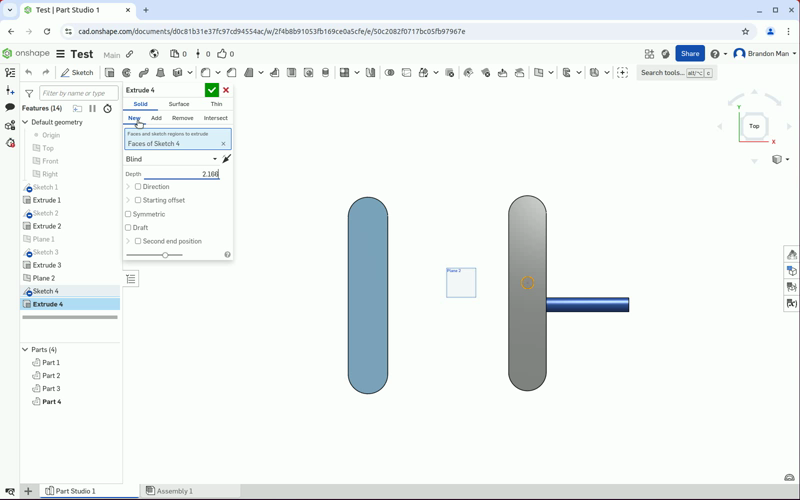
key(enter)
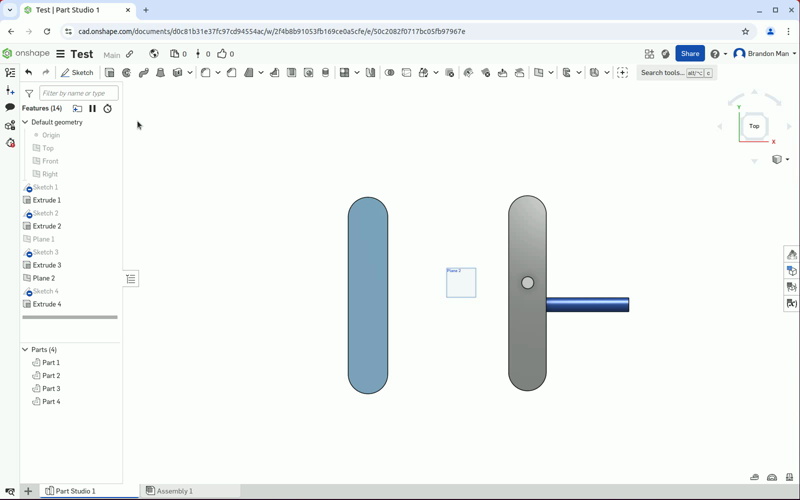
key(shift+h)
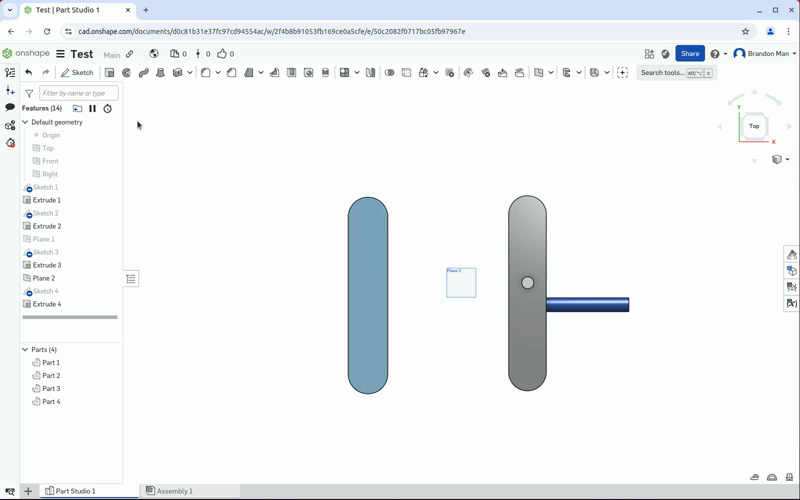
key(shift+h)
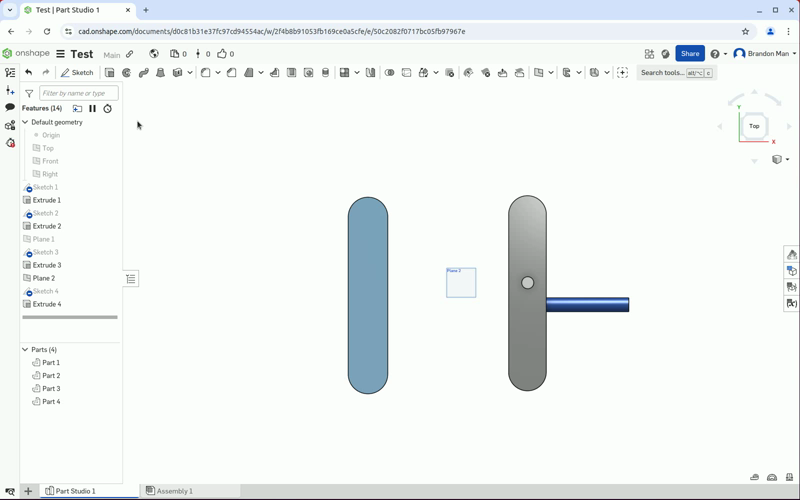
mouse_move(73, 189)
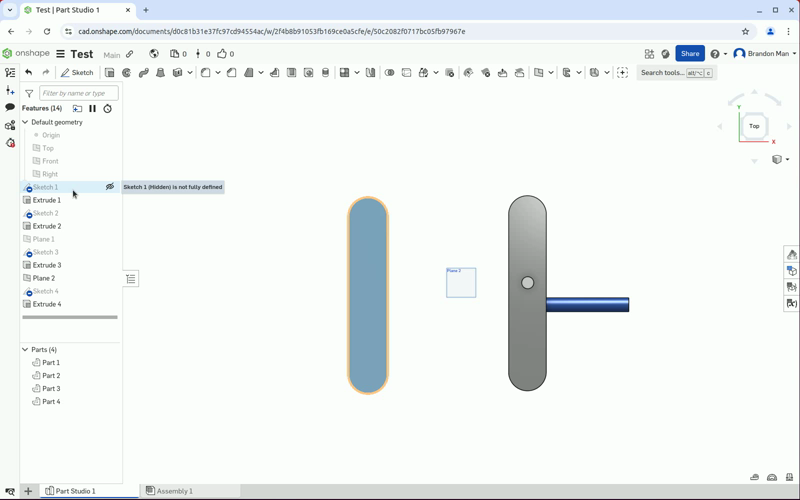
click(73, 189)
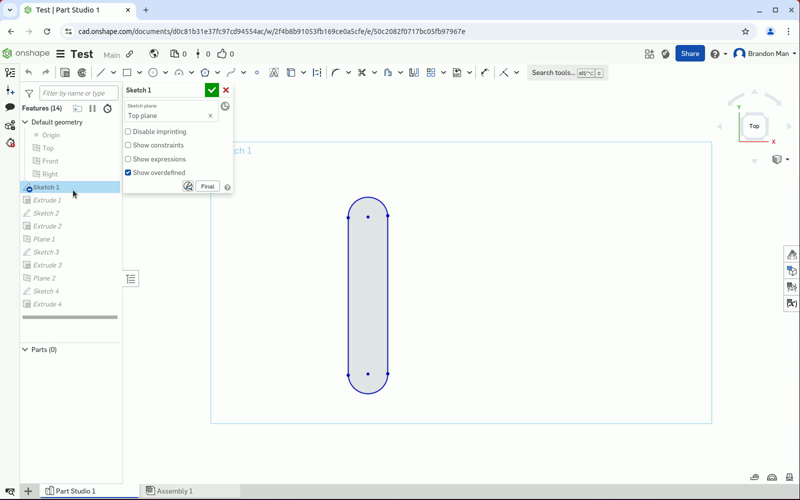
mouse_move(229, 92)
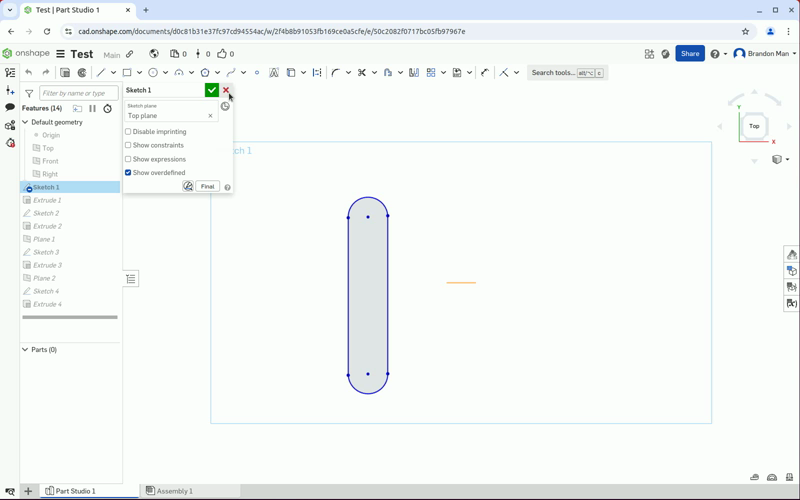
click(229, 92)
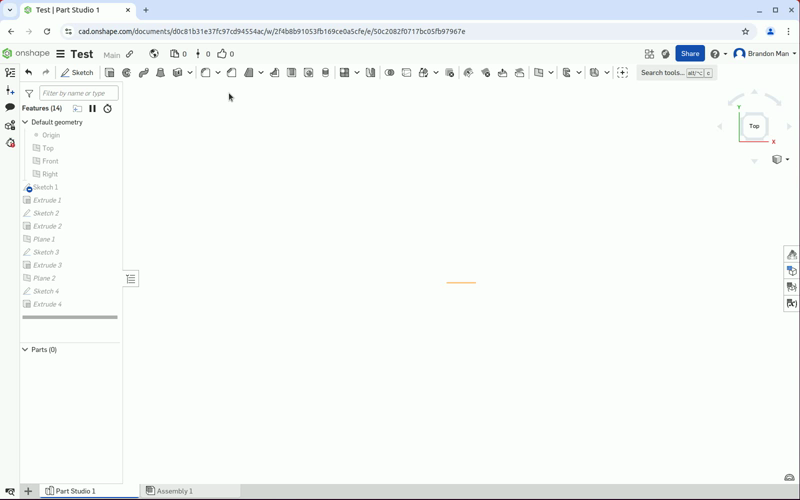
key(shift+s)
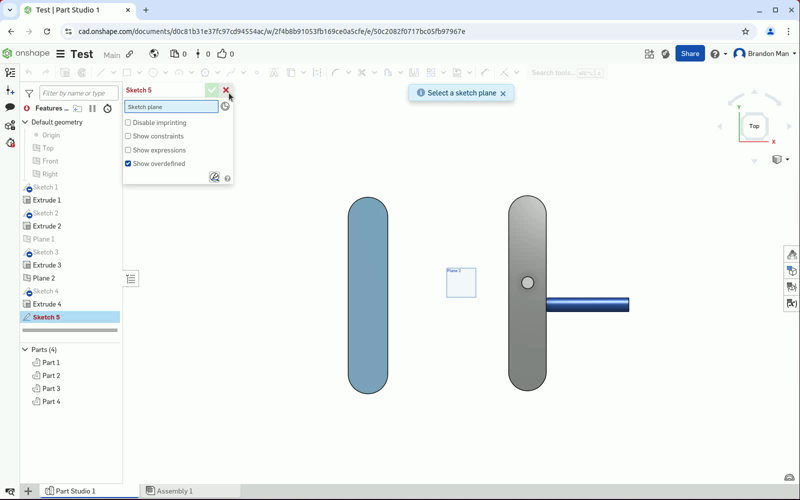
mouse_move(73, 280)
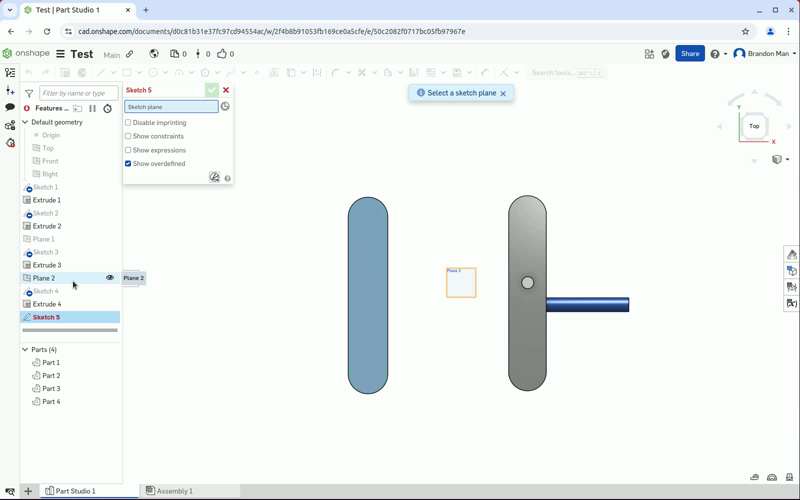
click(73, 280)
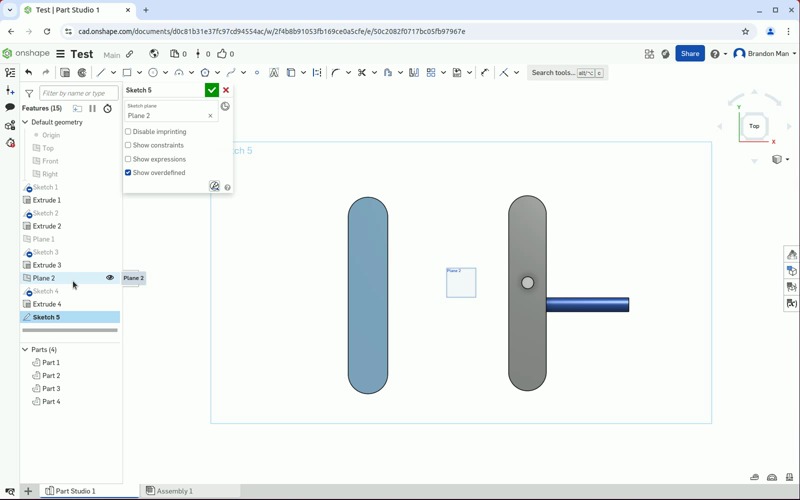
mouse_move(73, 352)
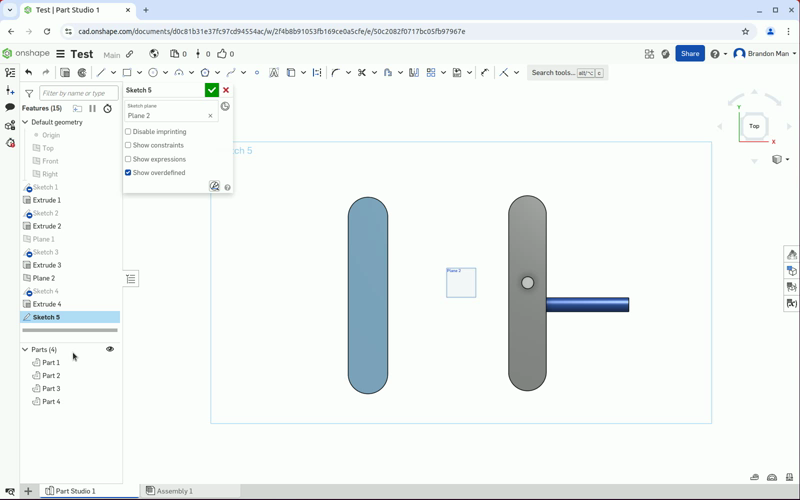
key(y)
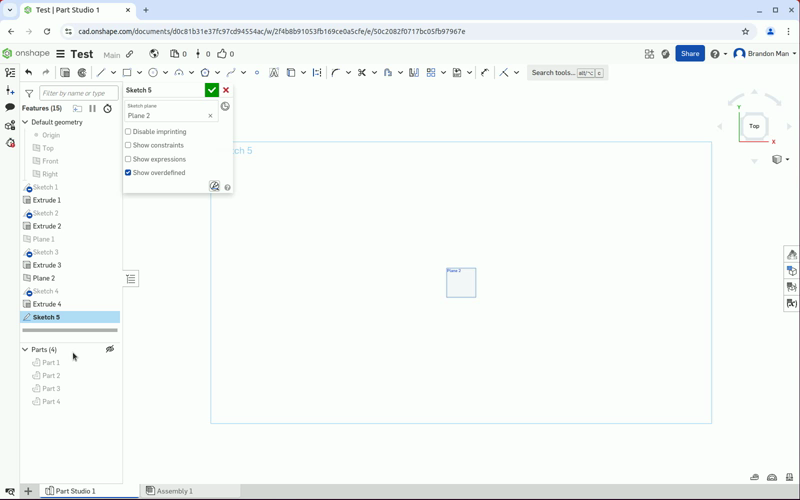
key(c)
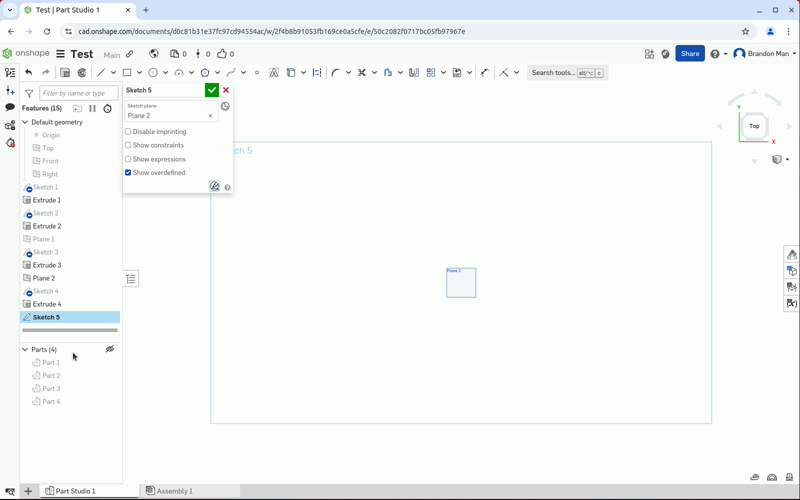
key_down(shift)
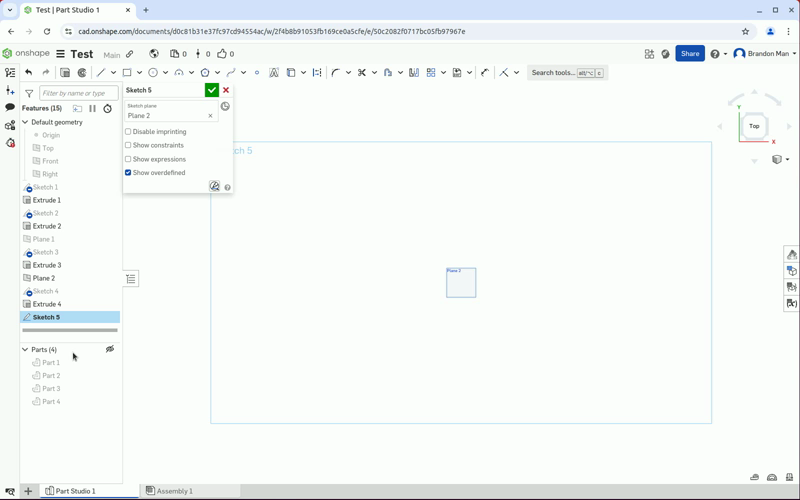
mouse_move(371, 280)
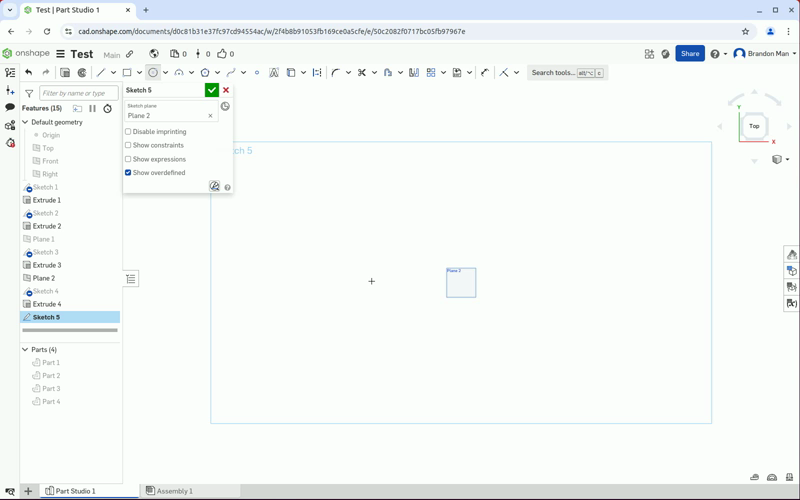
click(371, 280)
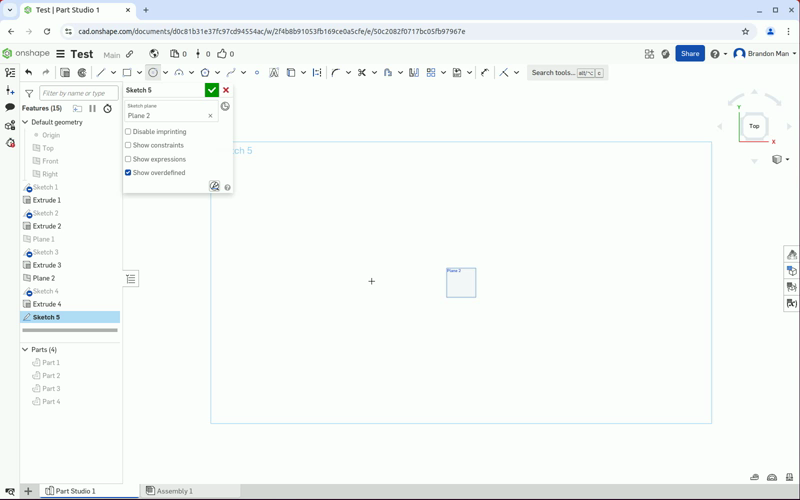
key_up(shift)
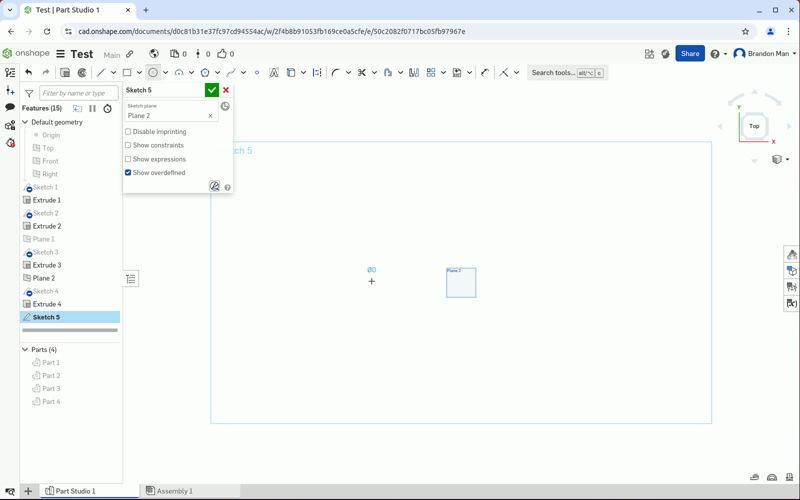
mouse_move(377, 280)
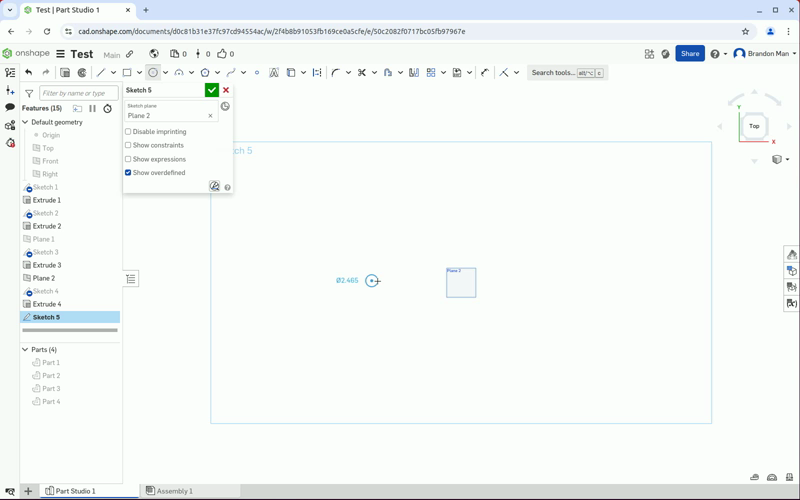
click(377, 280)
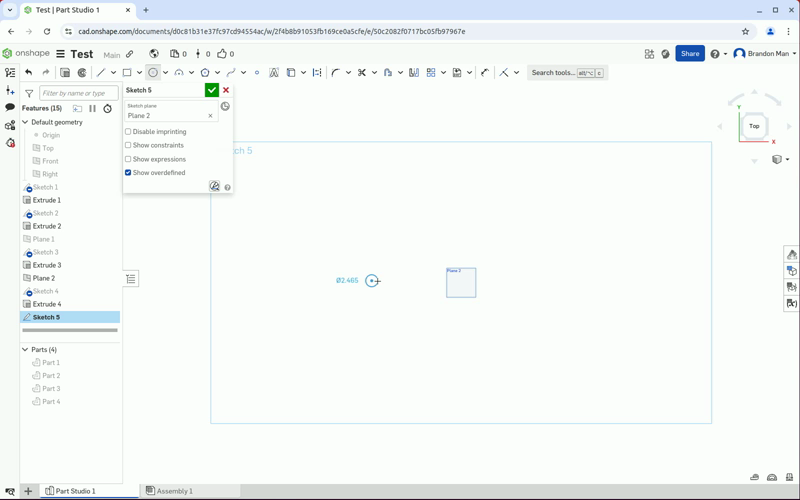
key(esc)
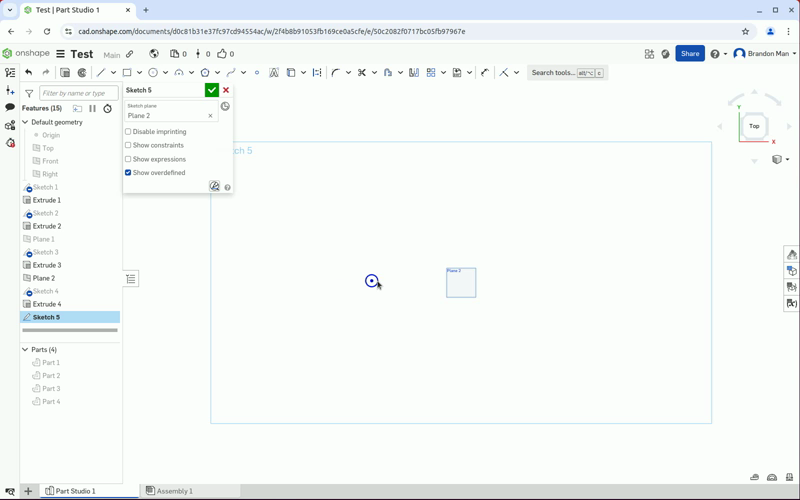
mouse_move(370, 277)
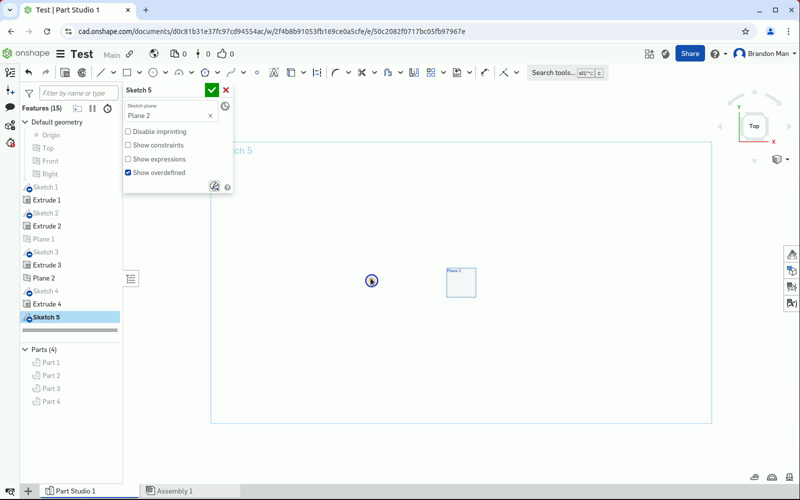
scroll(6)
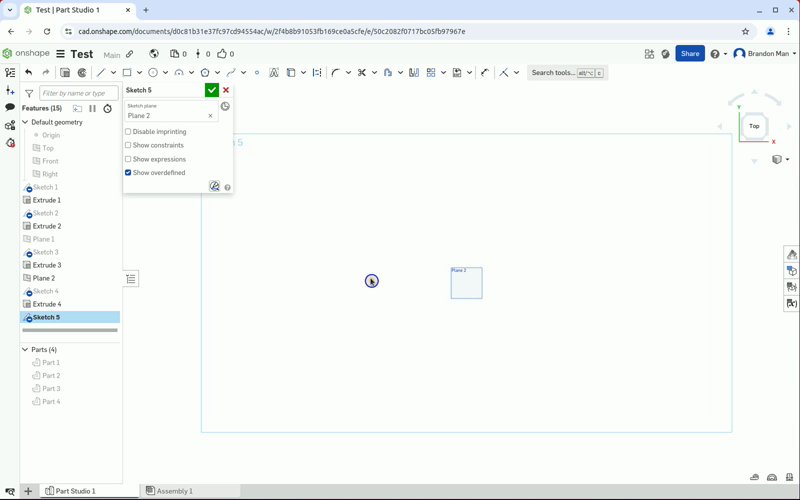
scroll(6)
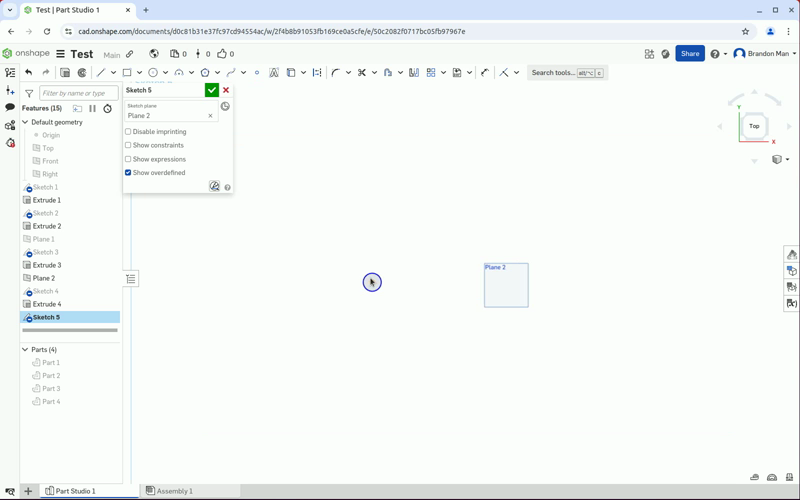
scroll(6)
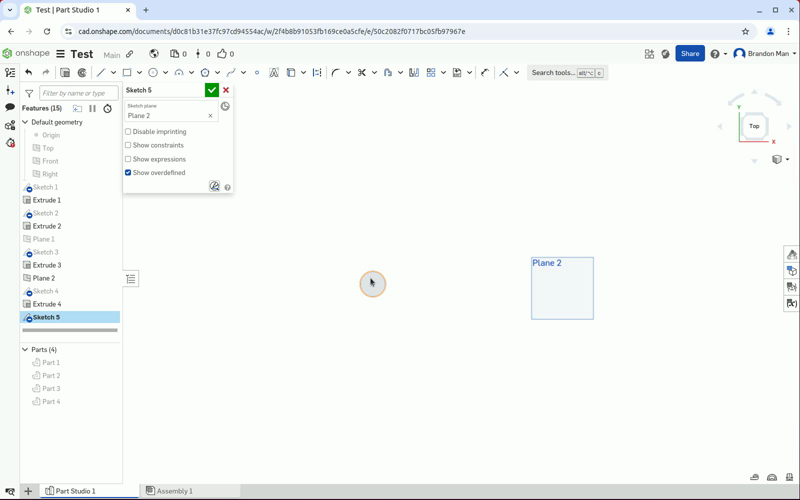
scroll(6)
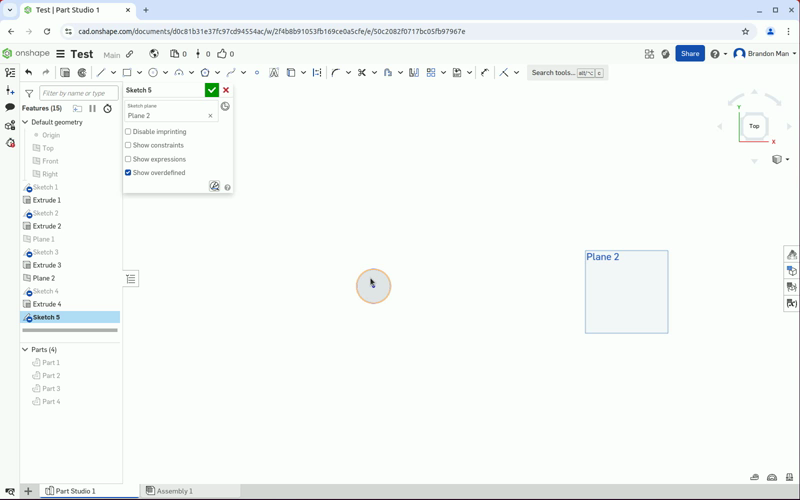
scroll(6)
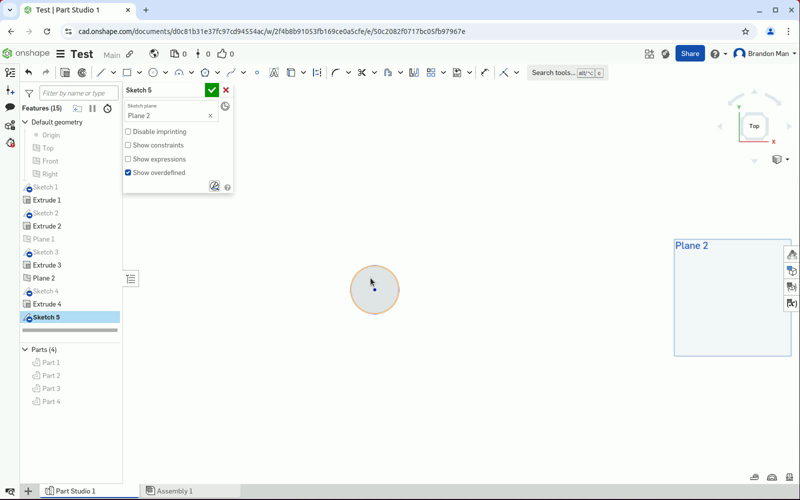
scroll(6)
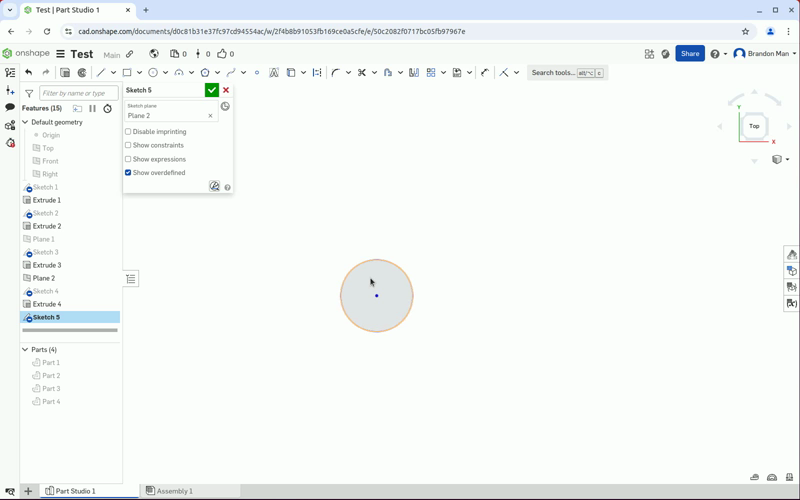
scroll(6)
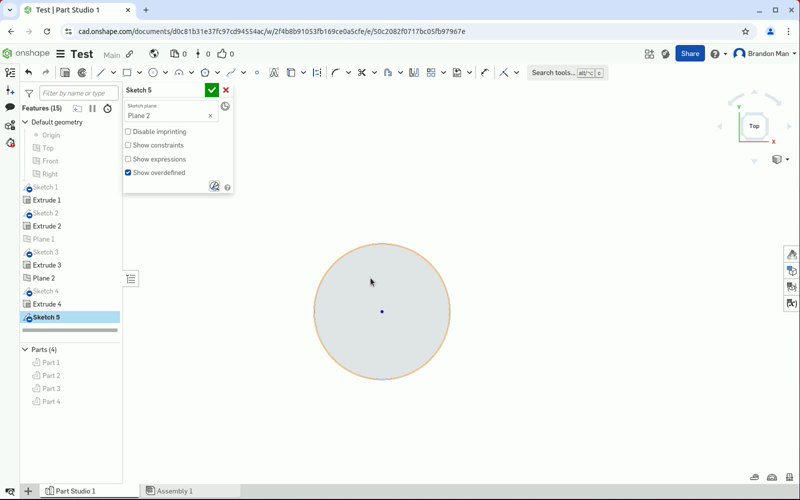
click(370, 277)
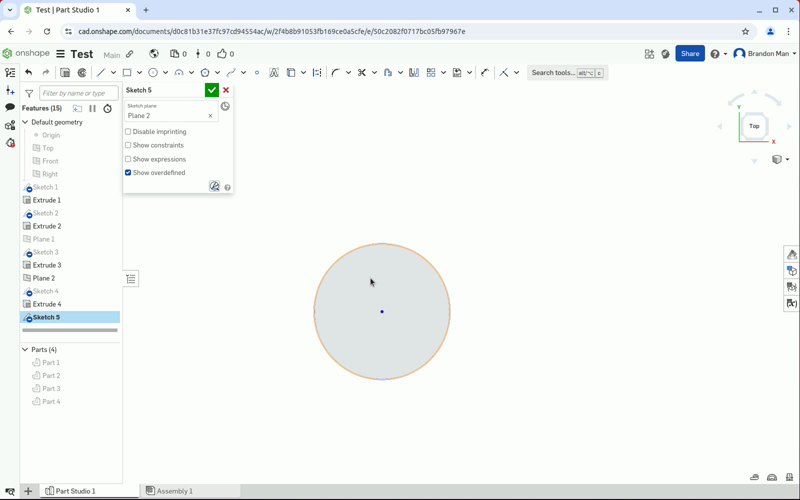
scroll(-6)
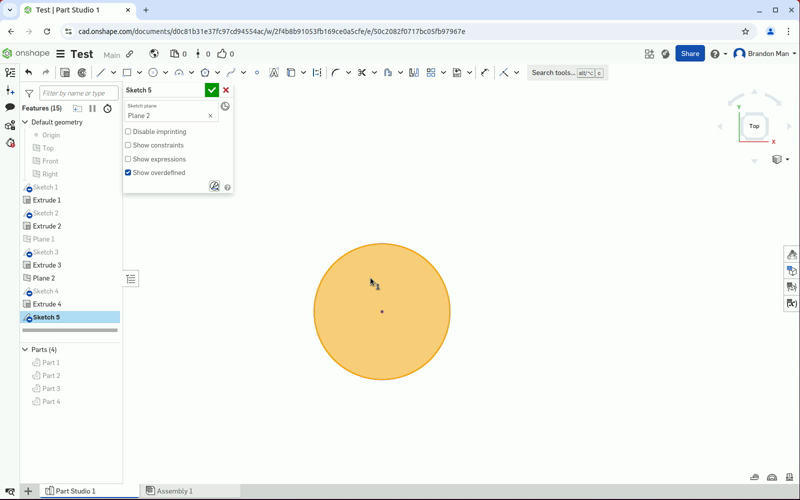
scroll(-6)
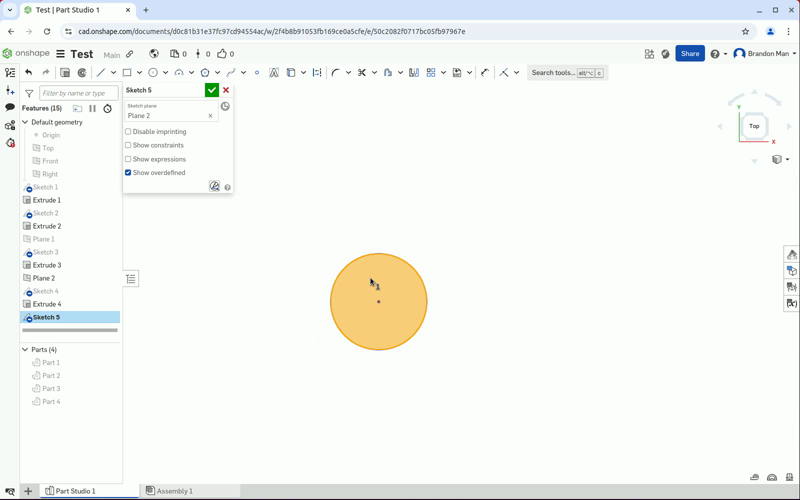
scroll(-6)
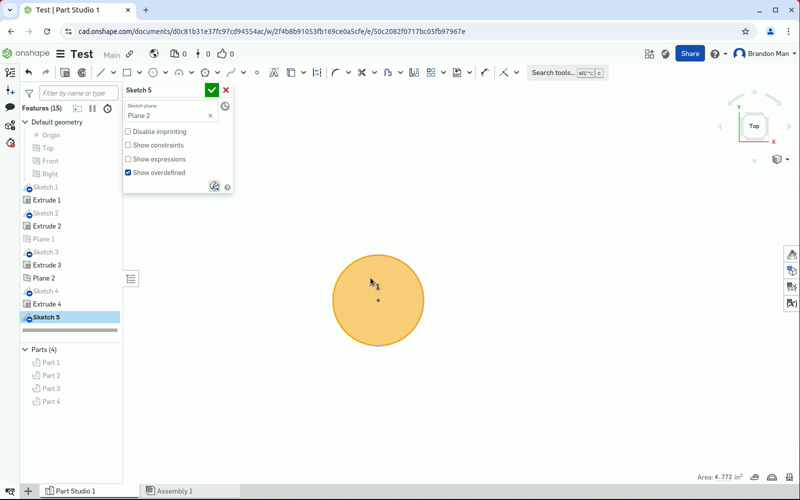
scroll(-6)
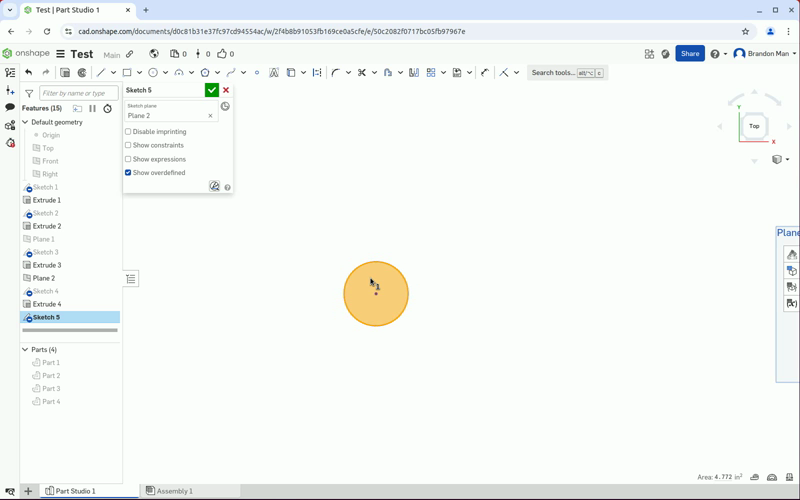
scroll(-6)
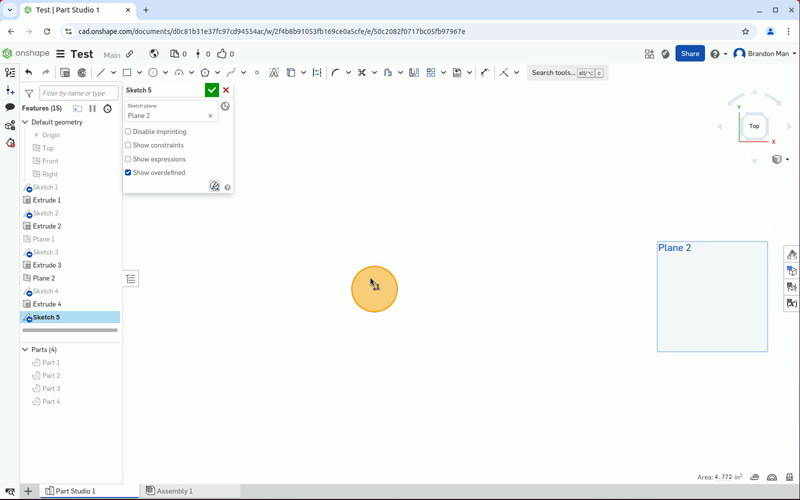
scroll(-6)
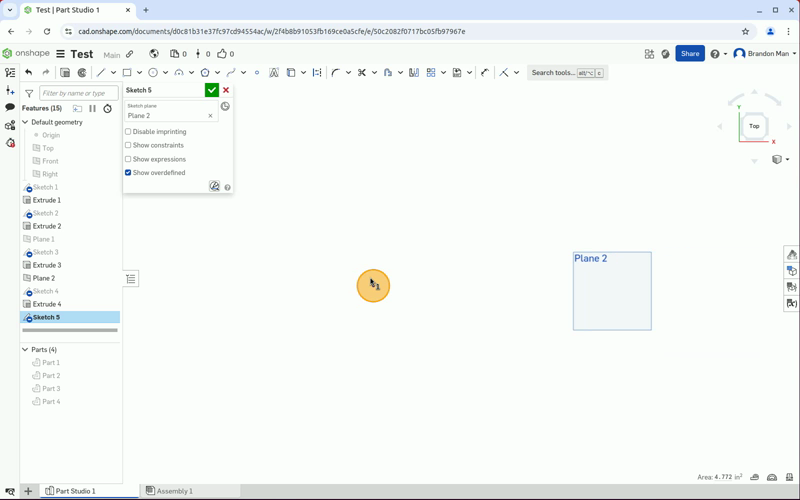
scroll(-6)
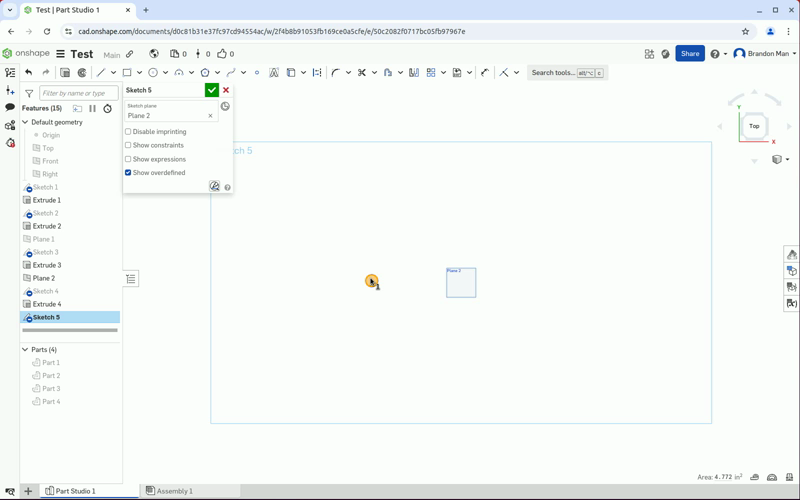
mouse_move(73, 352)
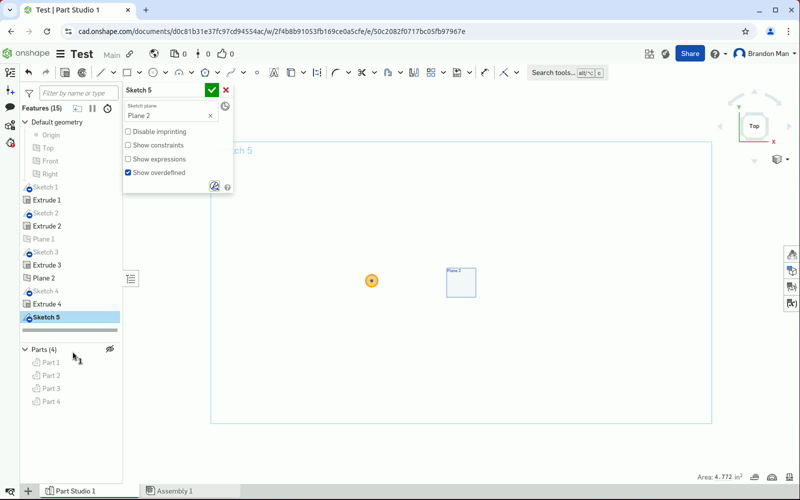
key(shift+y)
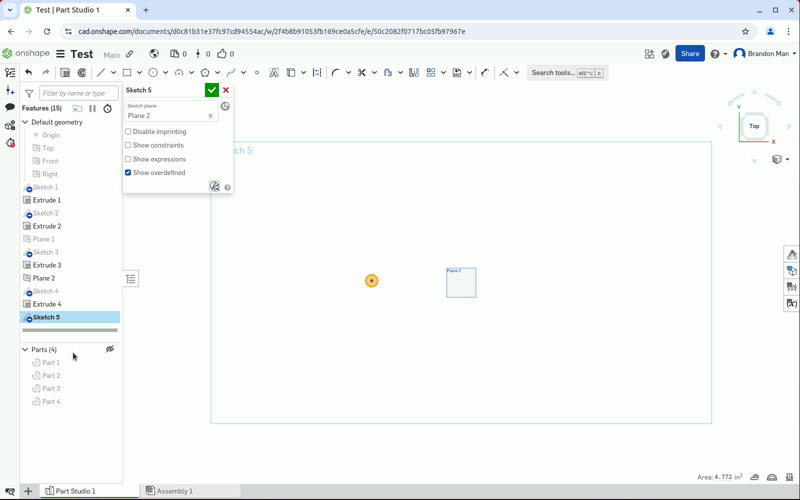
key(shift+e)
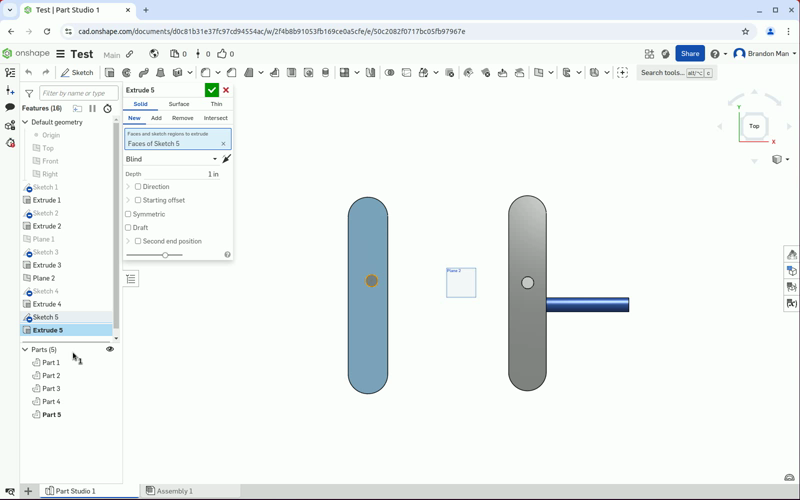
mouse_move(143, 106)
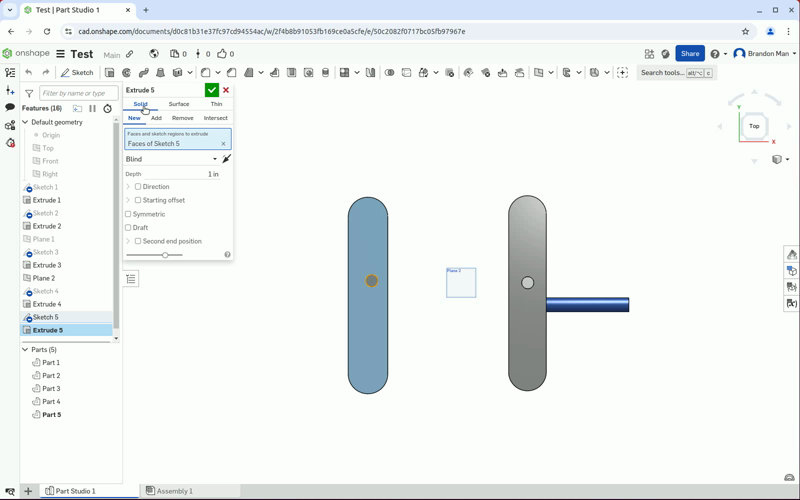
click(143, 106)
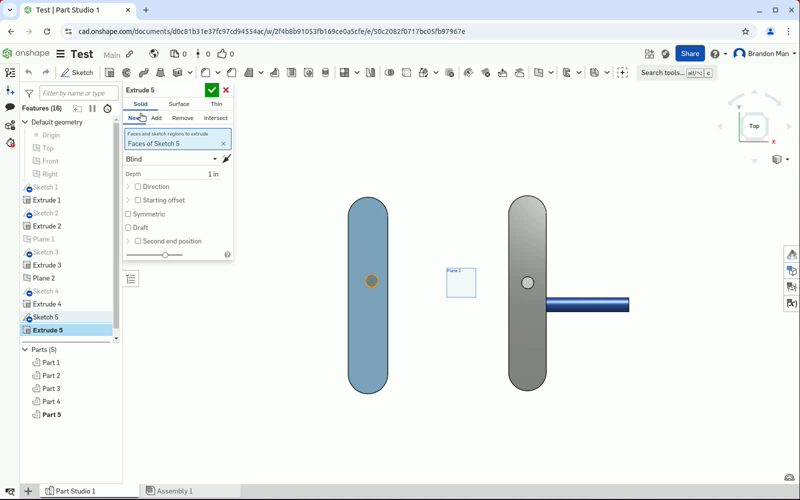
mouse_move(137, 120)
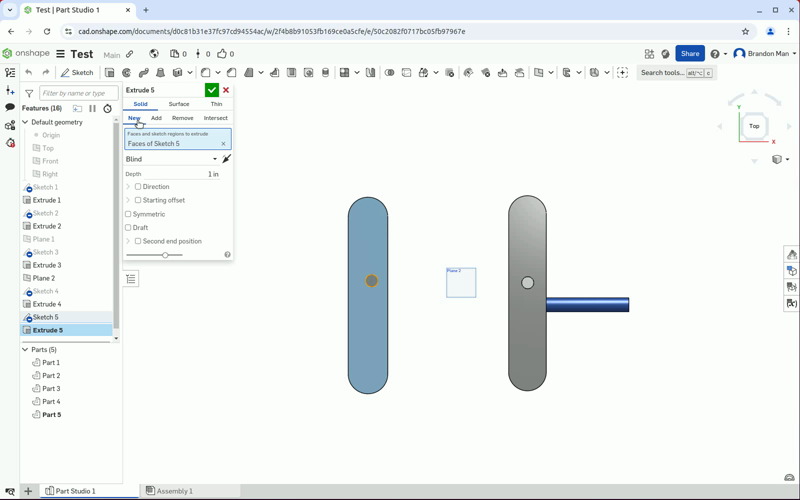
click(137, 120)
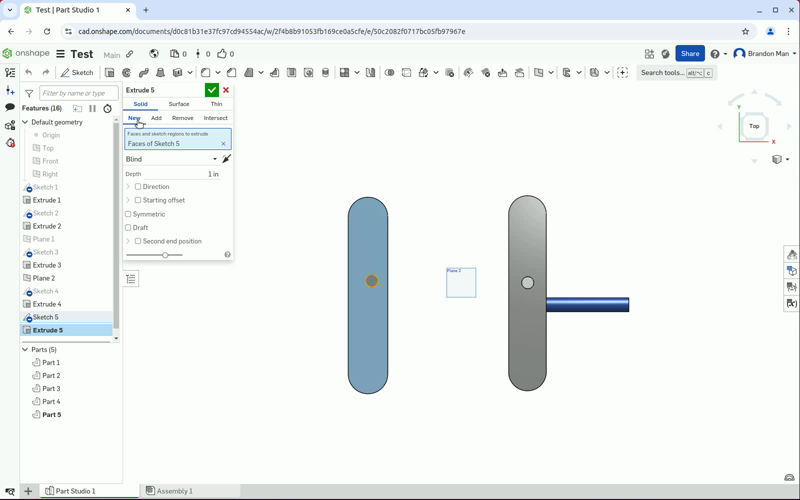
key(tab, 4)
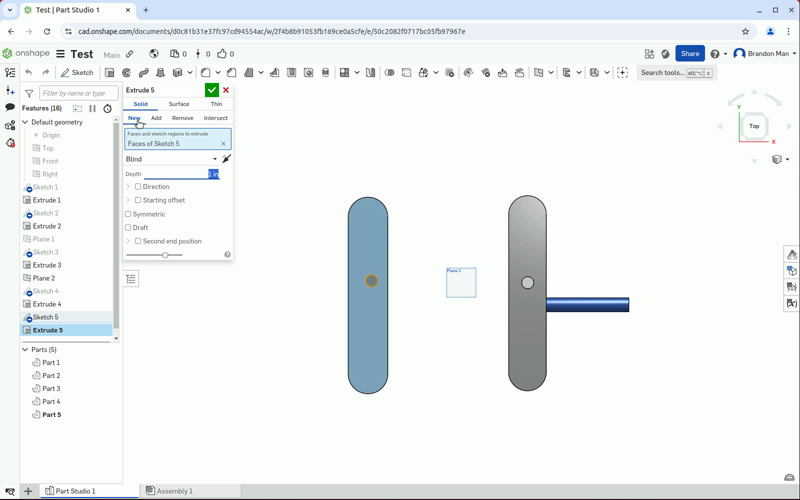
text(2.166)
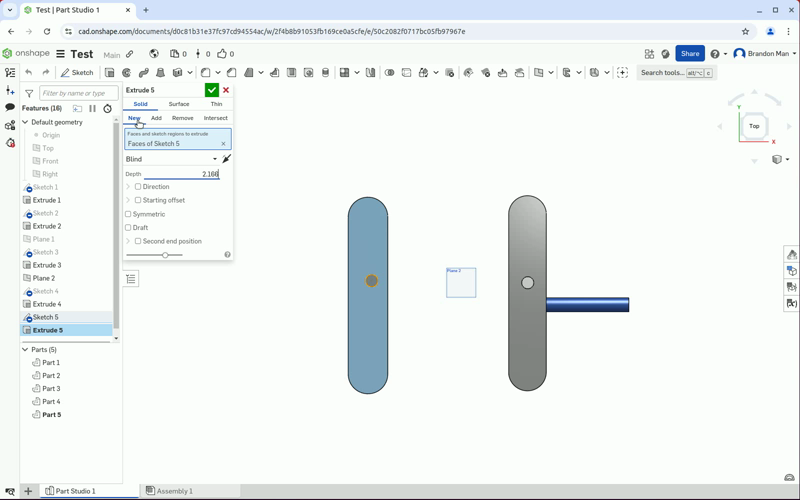
key(enter)
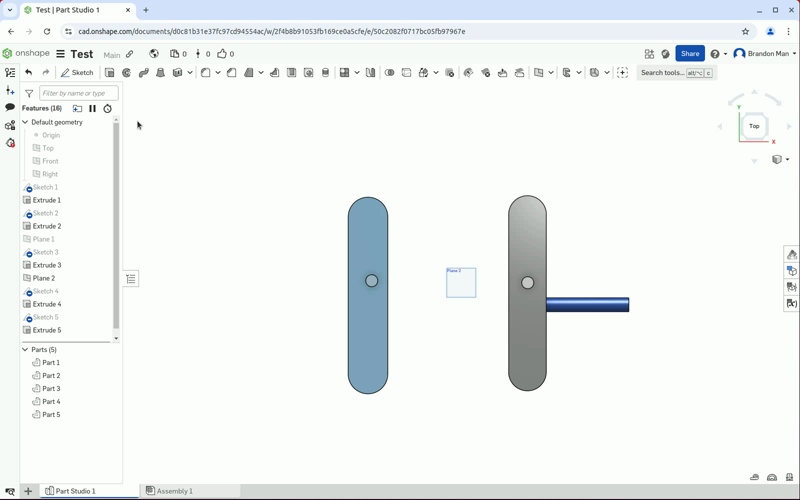
key(shift+h)
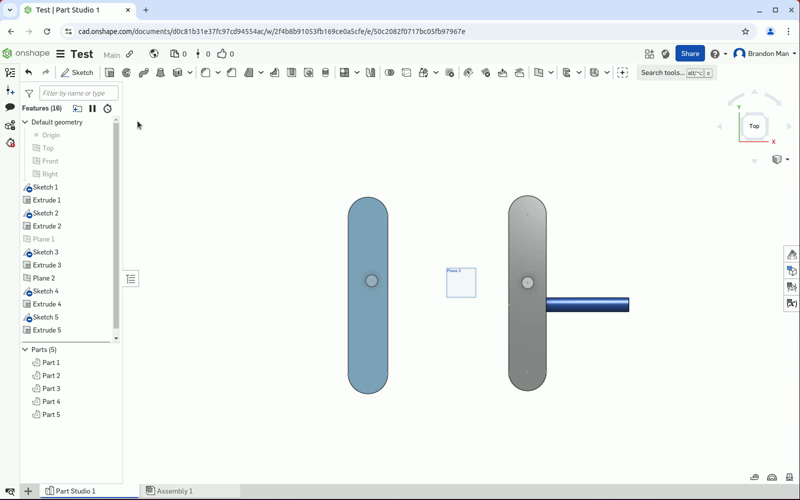
key(shift+h)
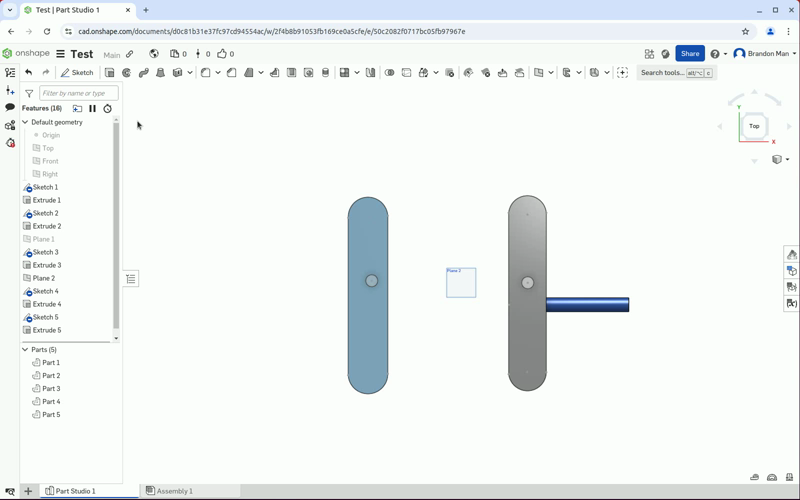
key(shift+7)
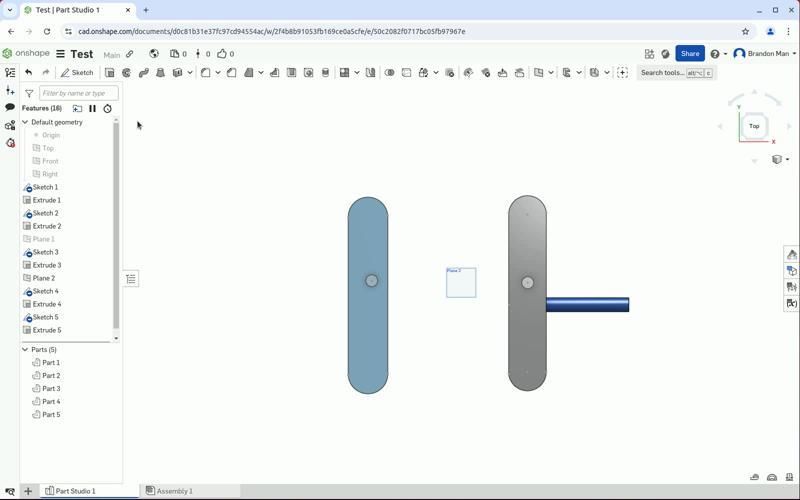
key(up, 3)
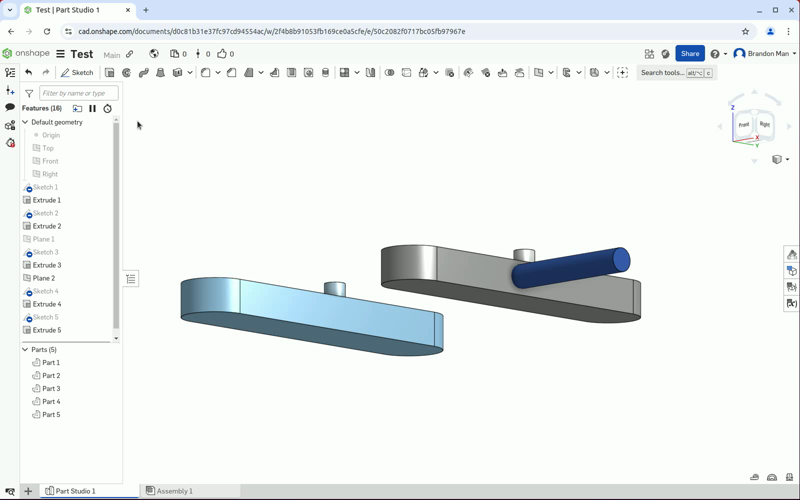
key(left, 3)
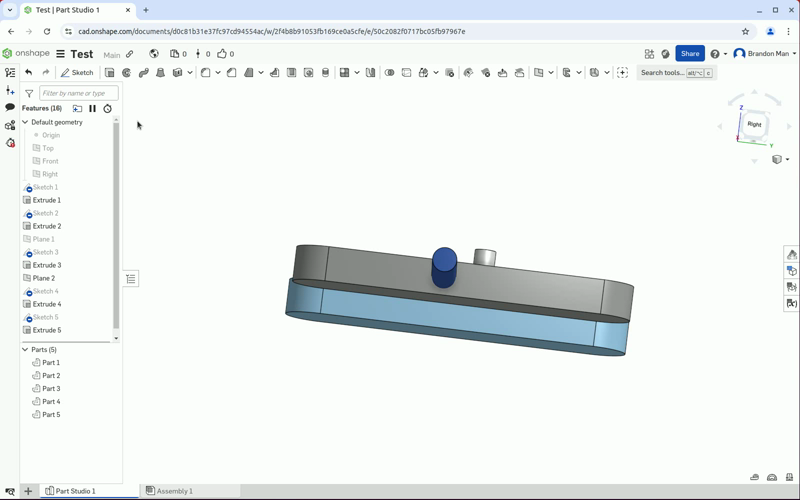
key(right, 3)
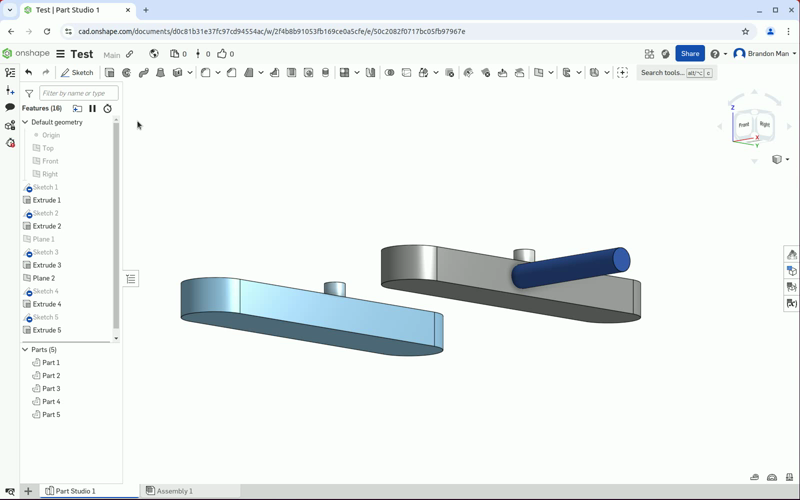
key(down, 3)
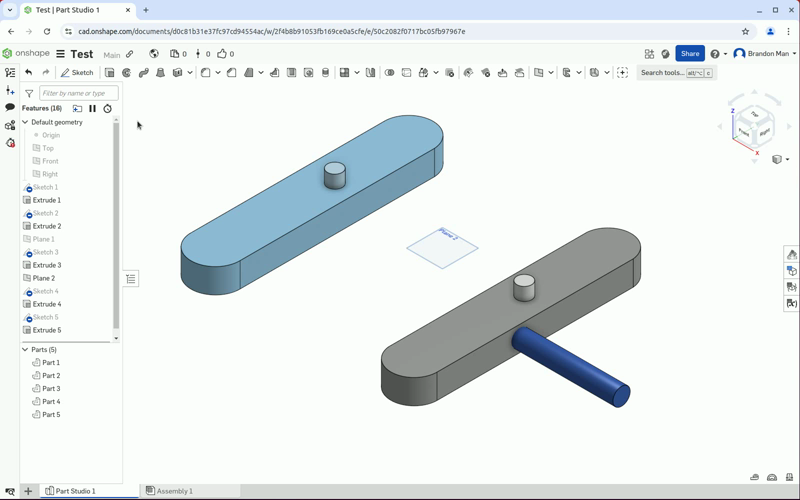
mouse_move(69, 189)
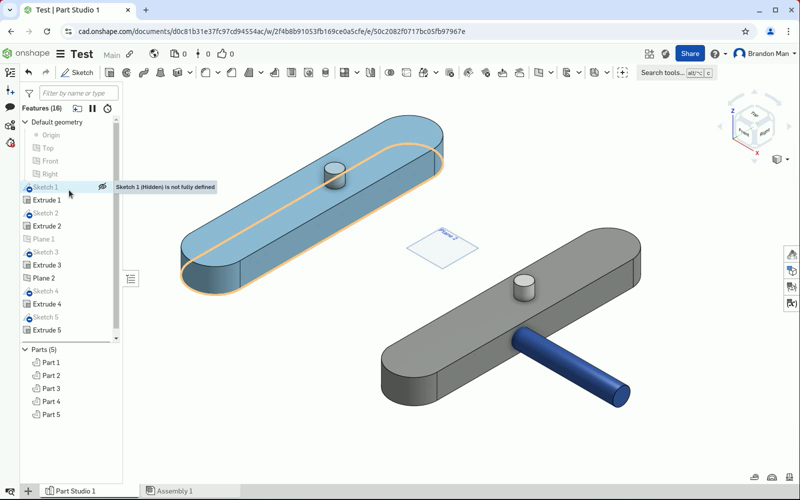
click(69, 189)